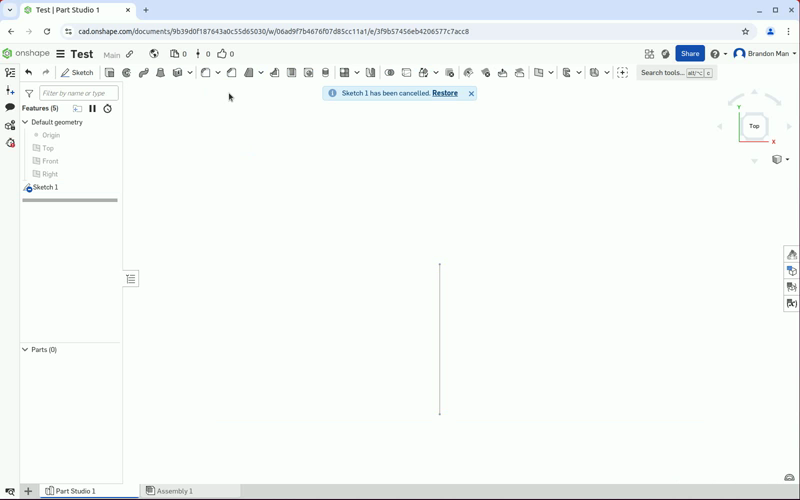
key(shift+h)
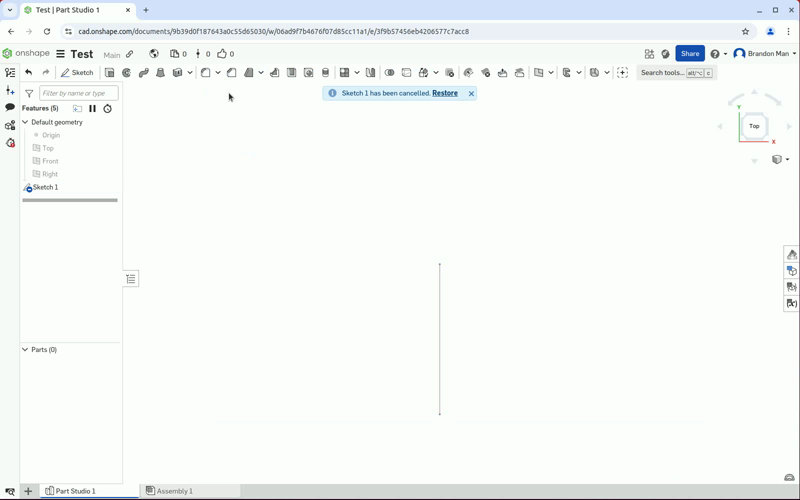
key(shift+s)
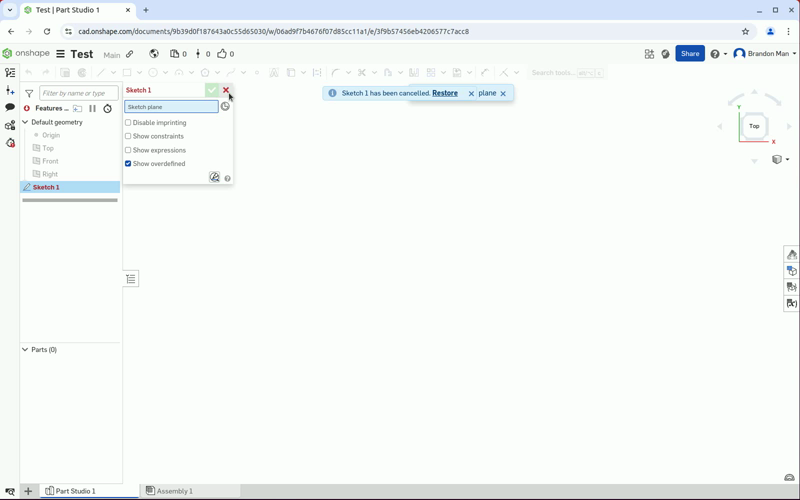
mouse_move(73, 150)
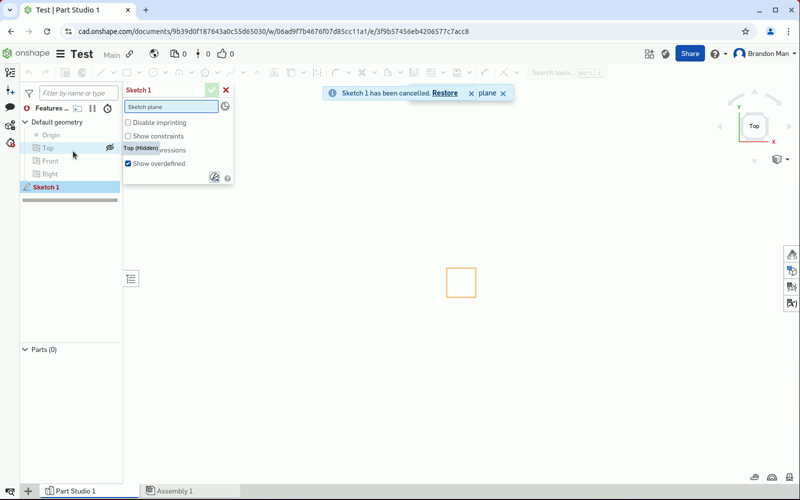
click(73, 150)
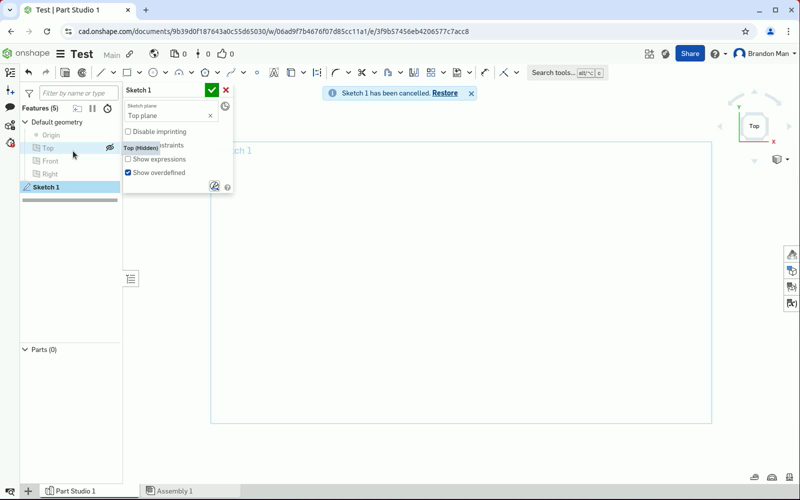
mouse_move(73, 352)
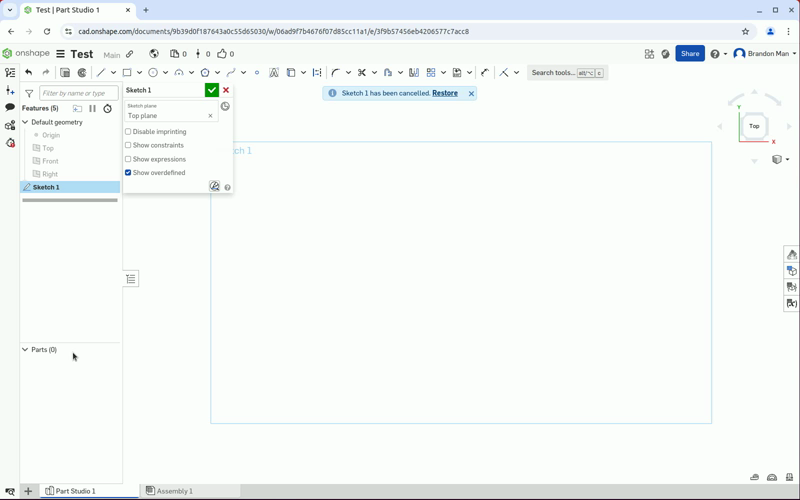
key(y)
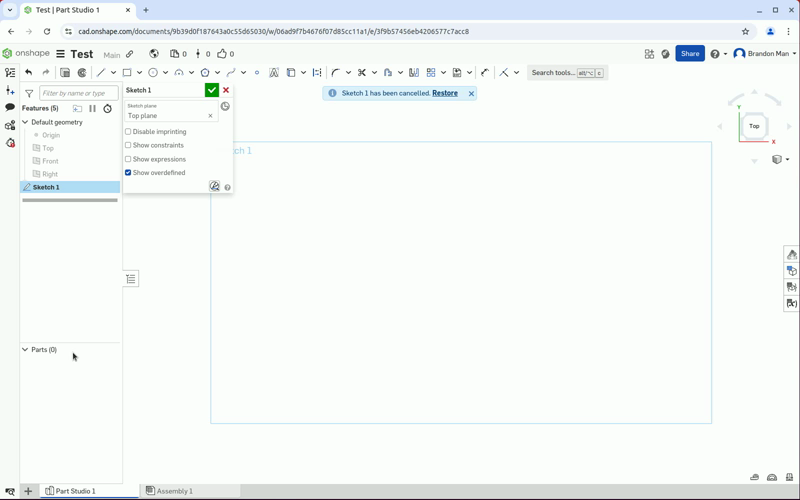
key(l)
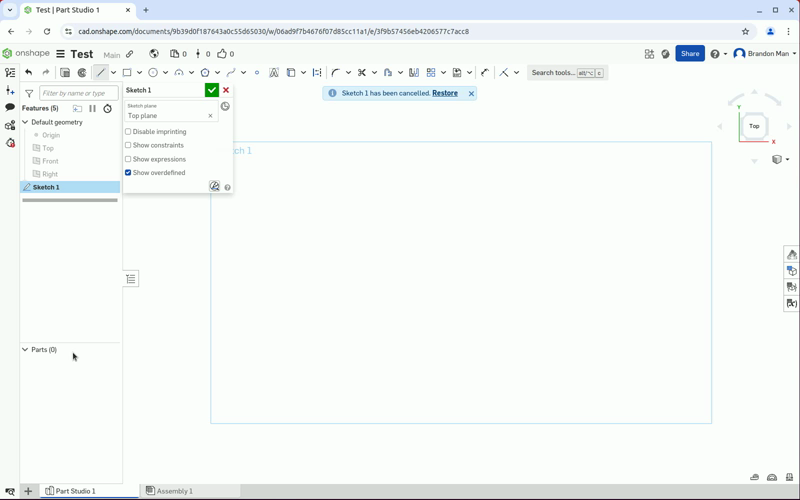
key_down(shift)
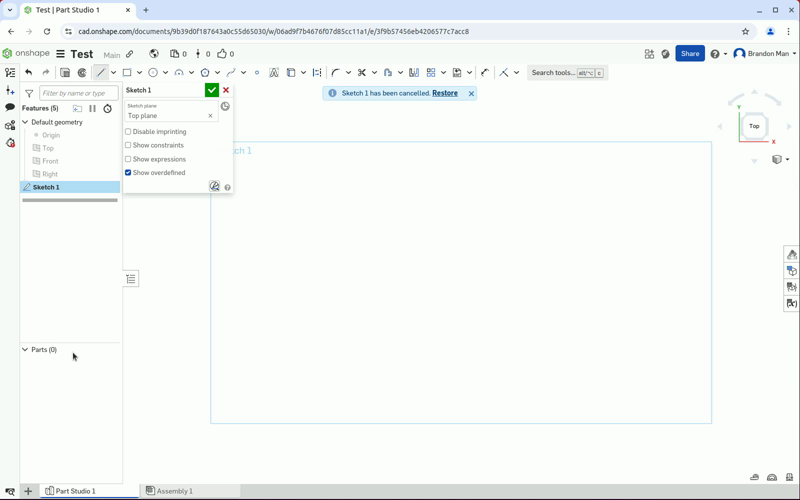
mouse_move(348, 345)
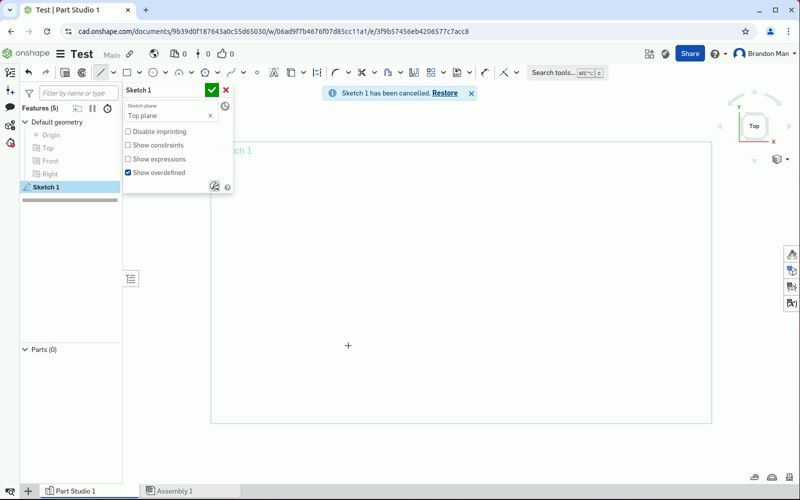
click(348, 345)
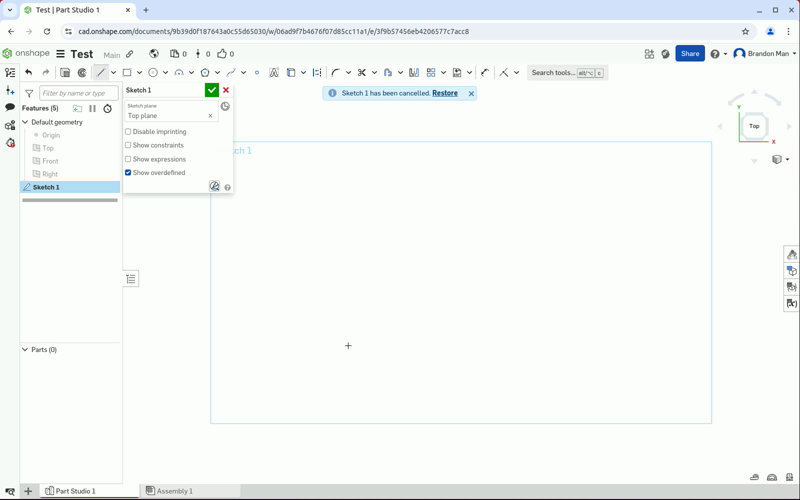
key_up(shift)
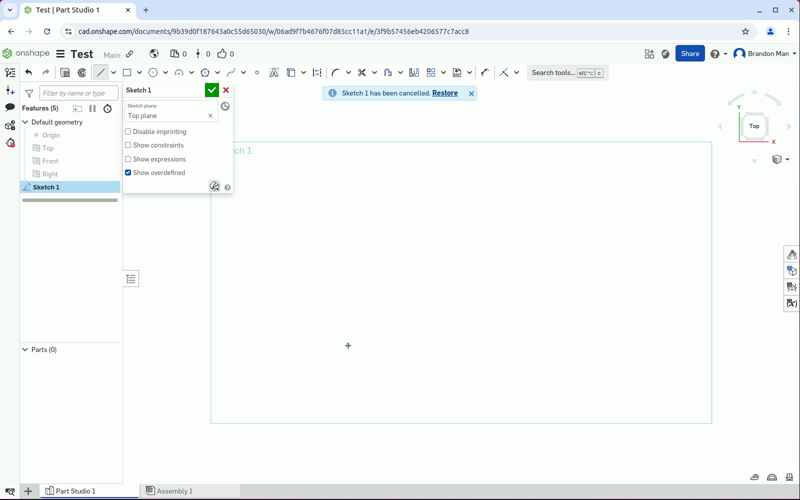
key_down(shift)
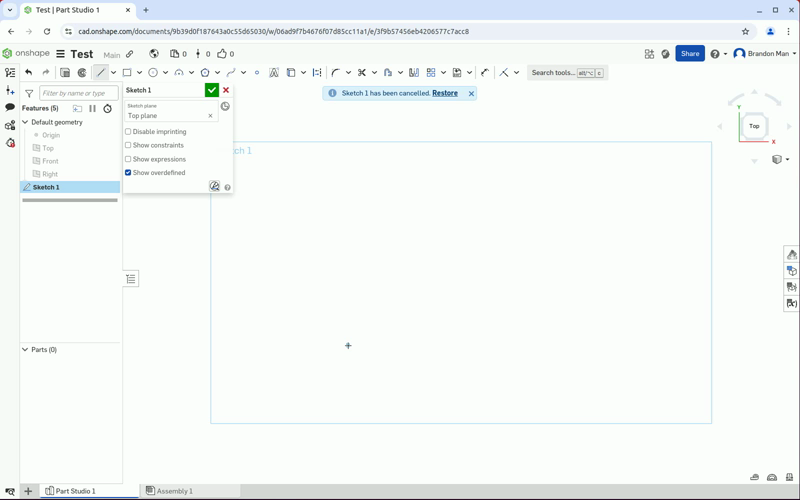
mouse_move(424, 345)
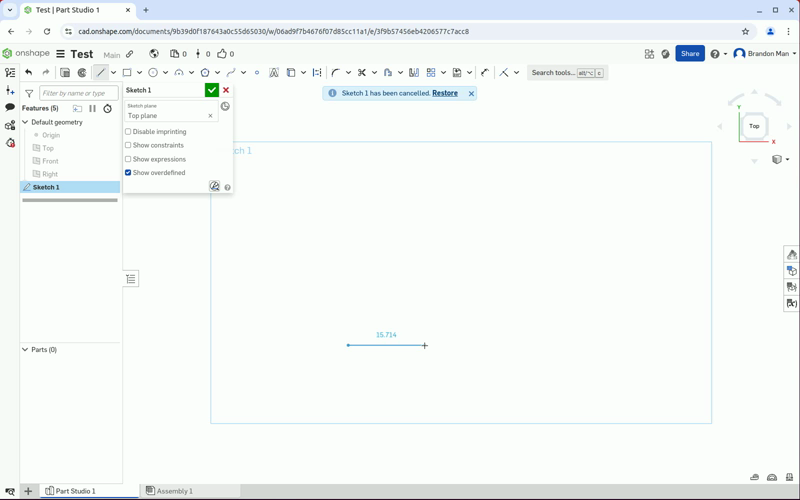
click(424, 345)
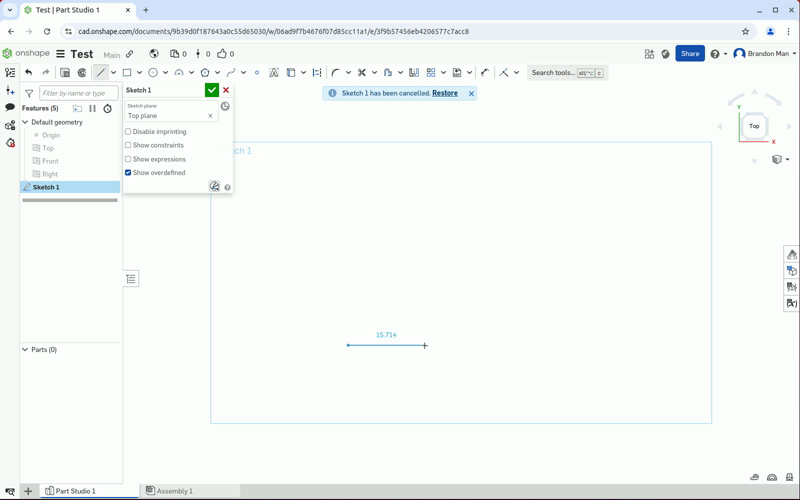
key_up(shift)
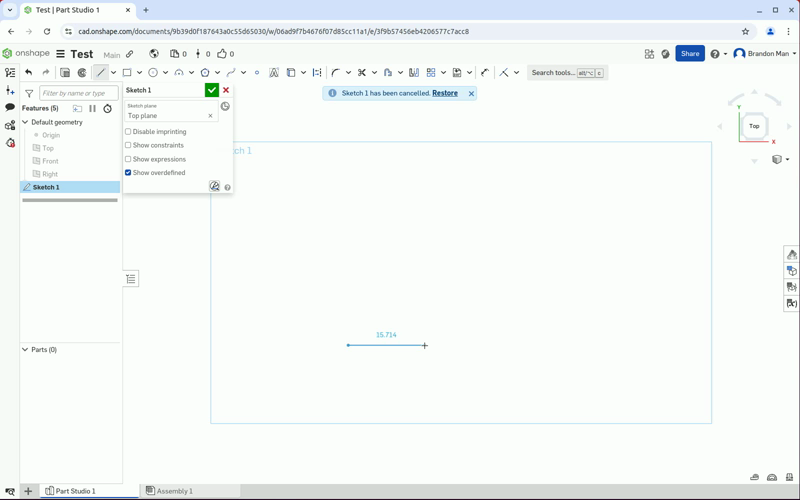
key_down(shift)
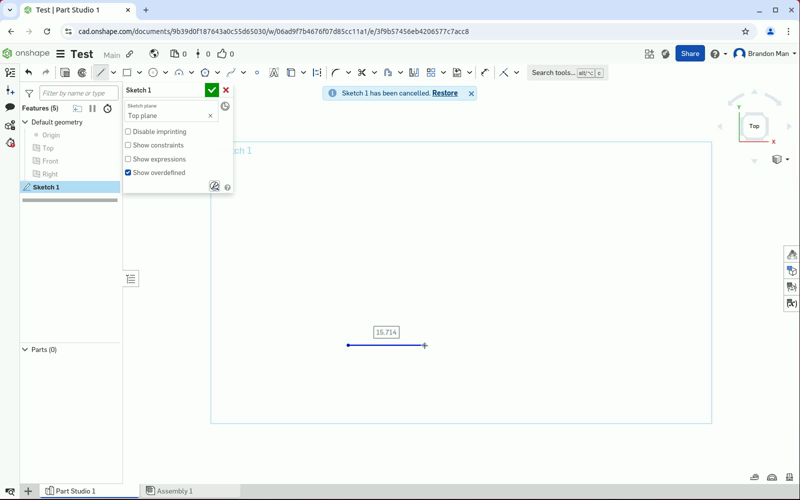
mouse_move(454, 345)
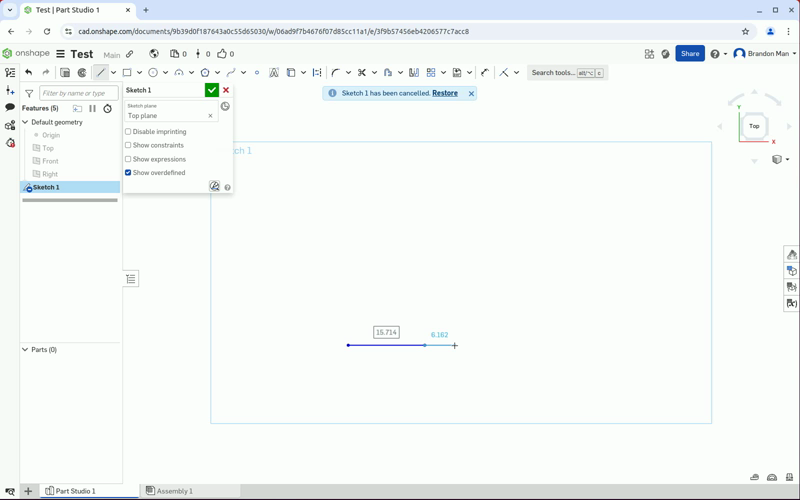
mouse_move(424, 327)
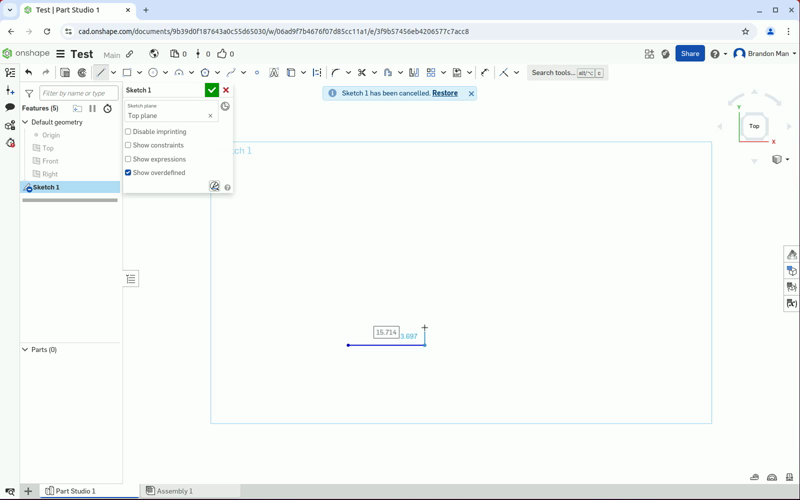
click(424, 327)
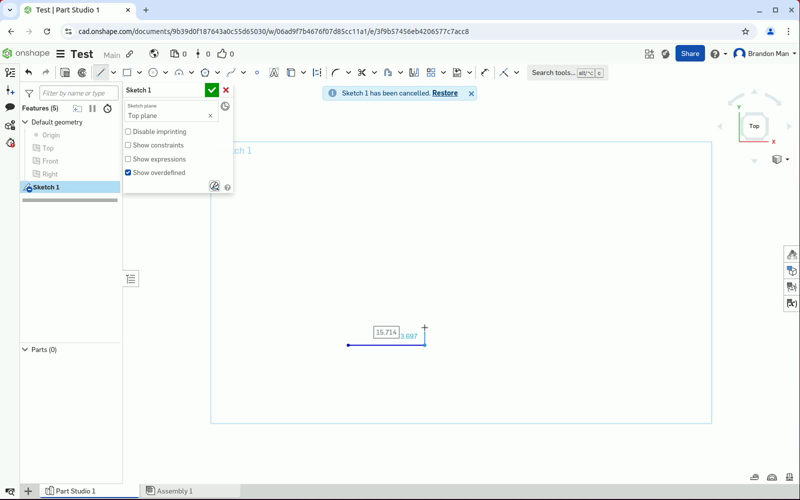
key_up(shift)
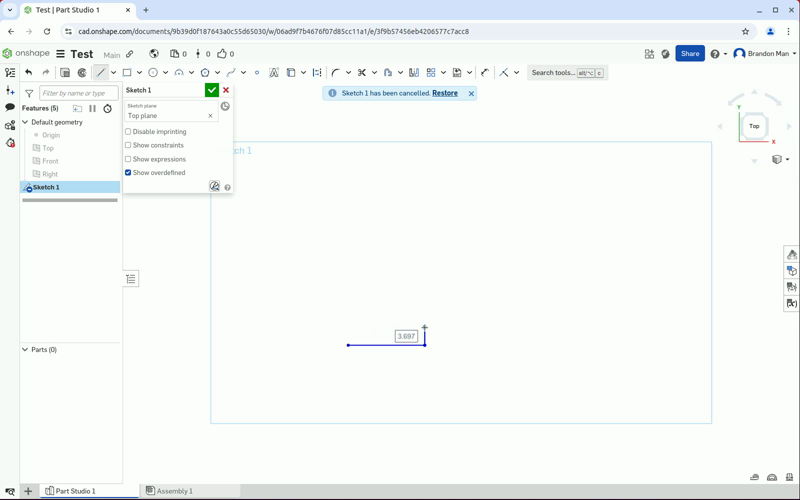
key_down(shift)
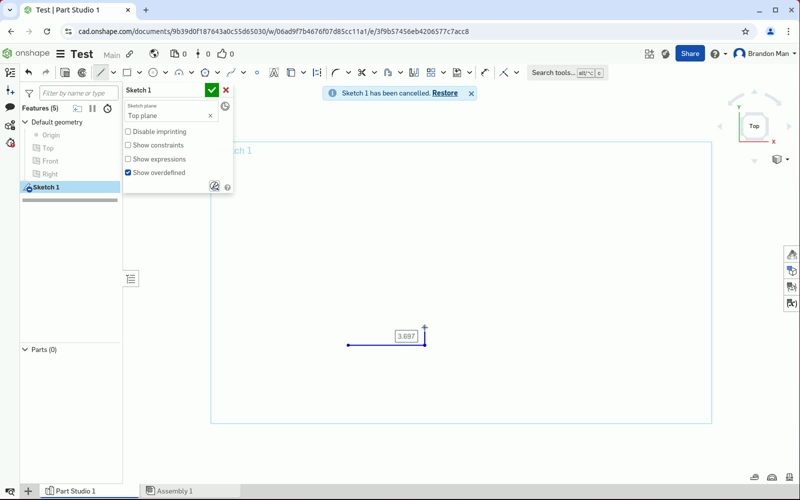
mouse_move(517, 327)
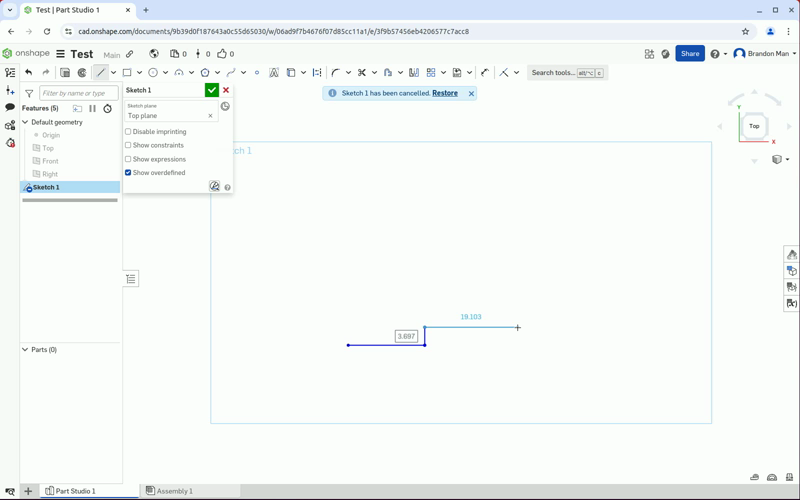
click(517, 327)
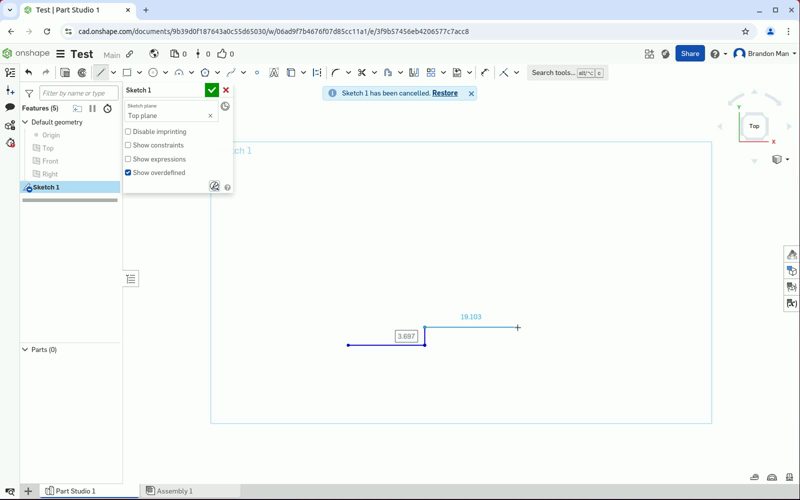
key_up(shift)
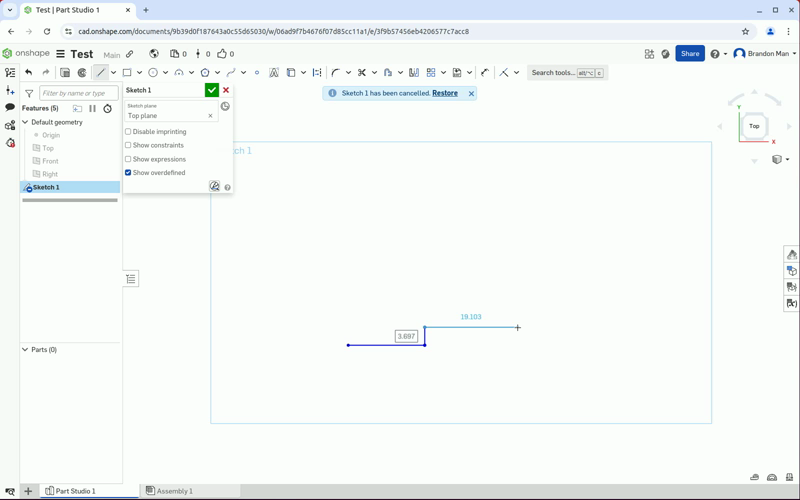
key_down(shift)
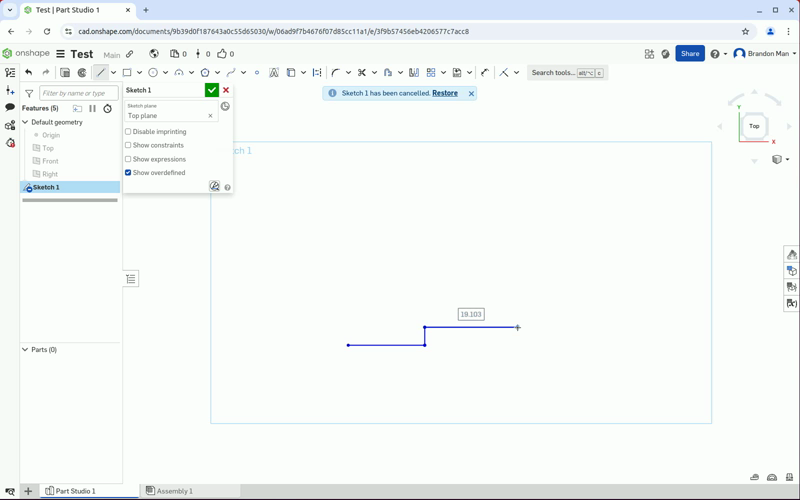
mouse_move(517, 241)
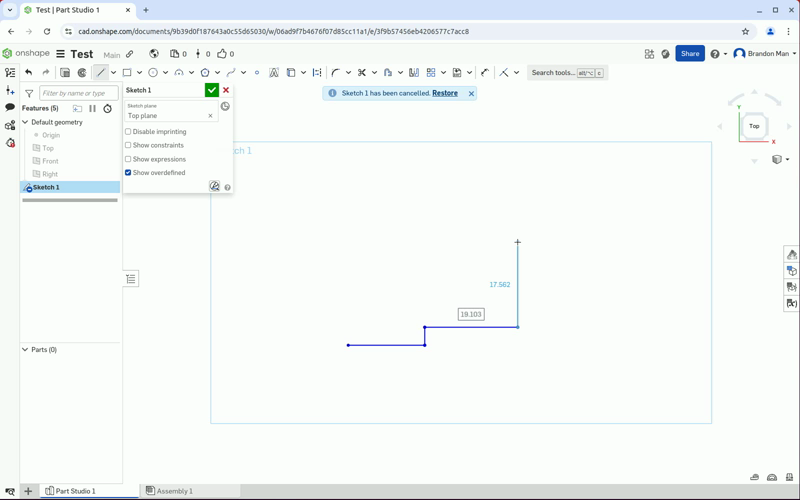
click(517, 241)
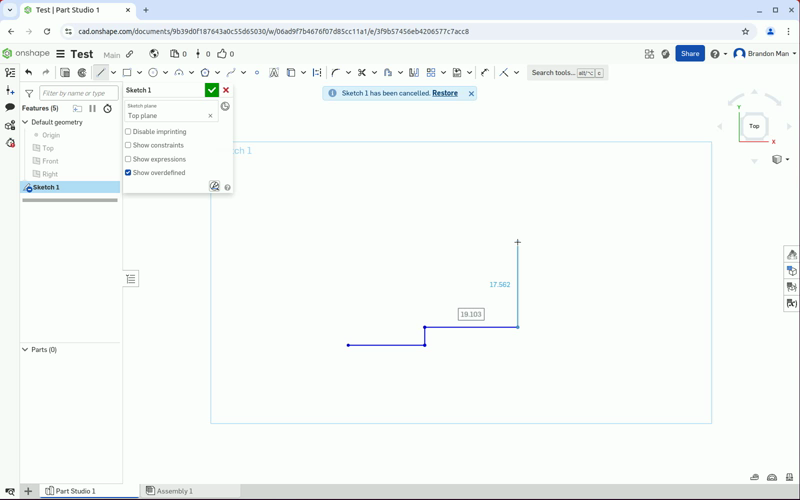
key_up(shift)
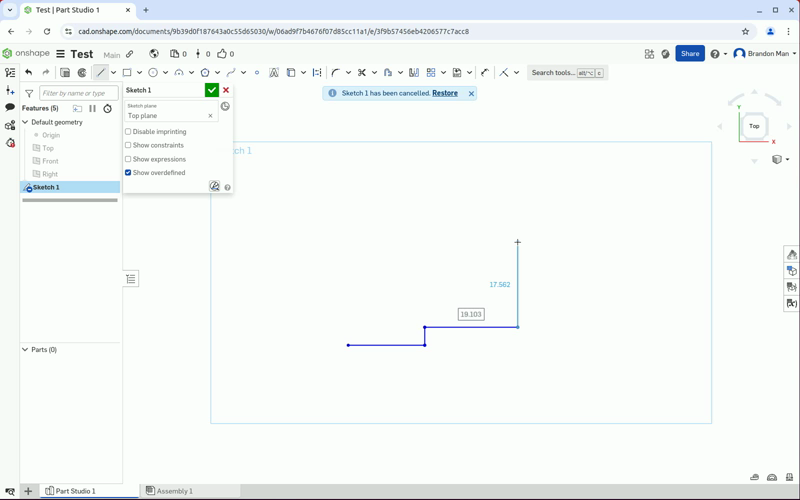
key_down(shift)
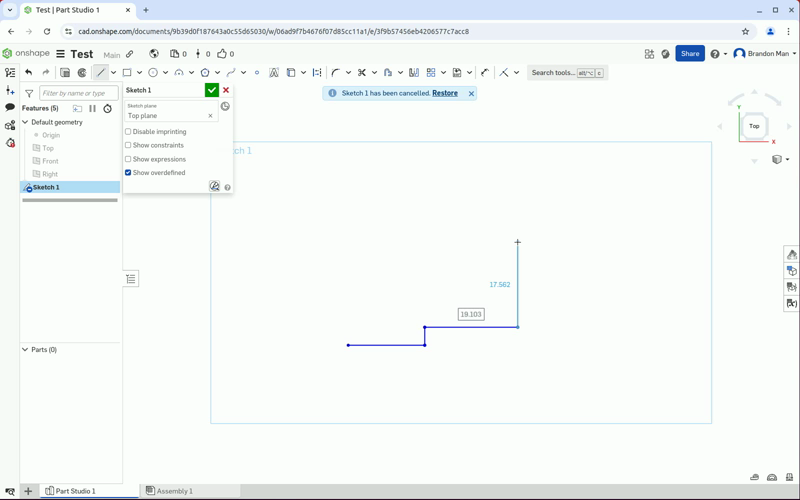
mouse_move(387, 241)
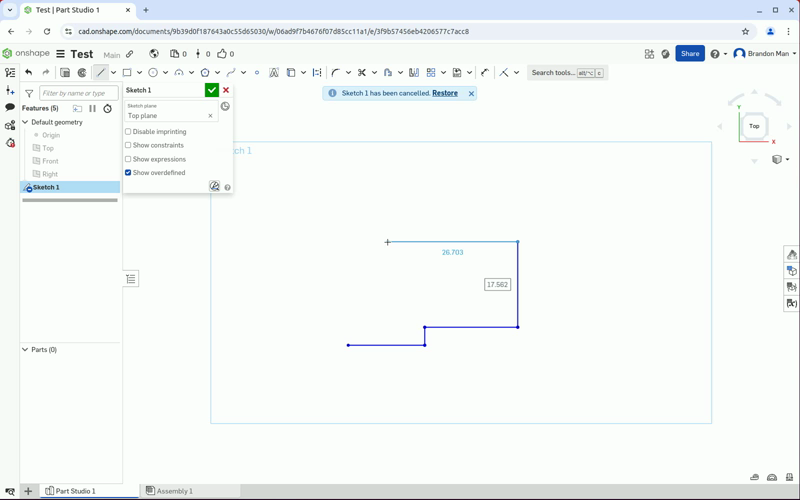
click(387, 241)
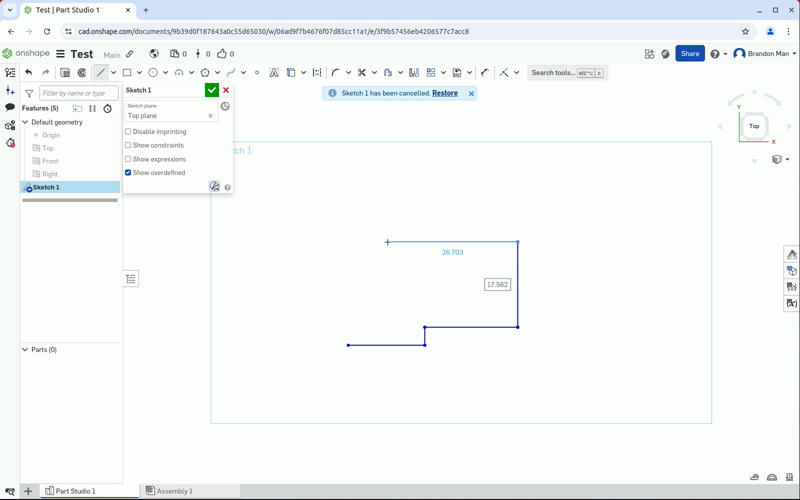
key_up(shift)
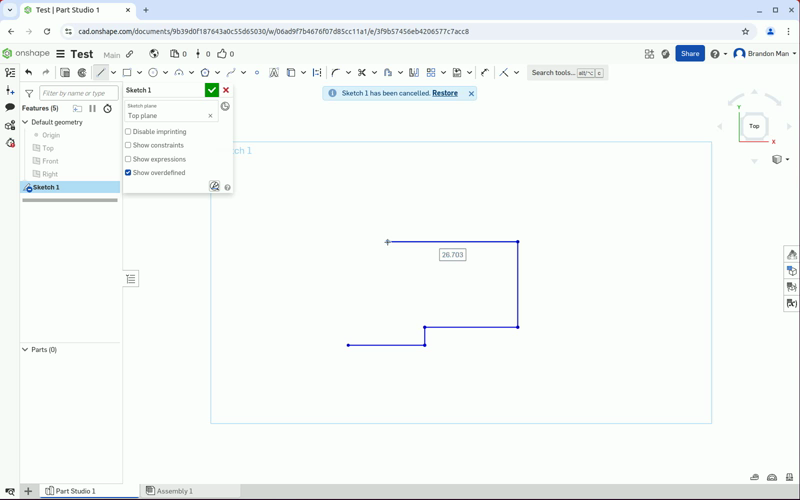
key_down(shift)
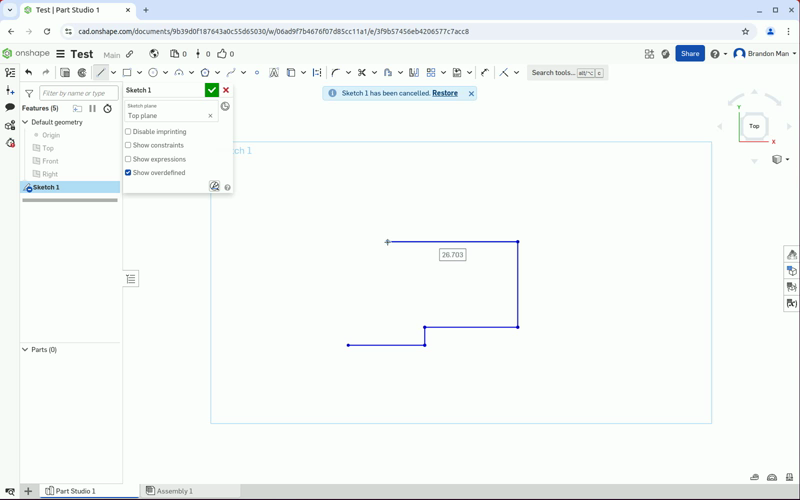
mouse_move(387, 318)
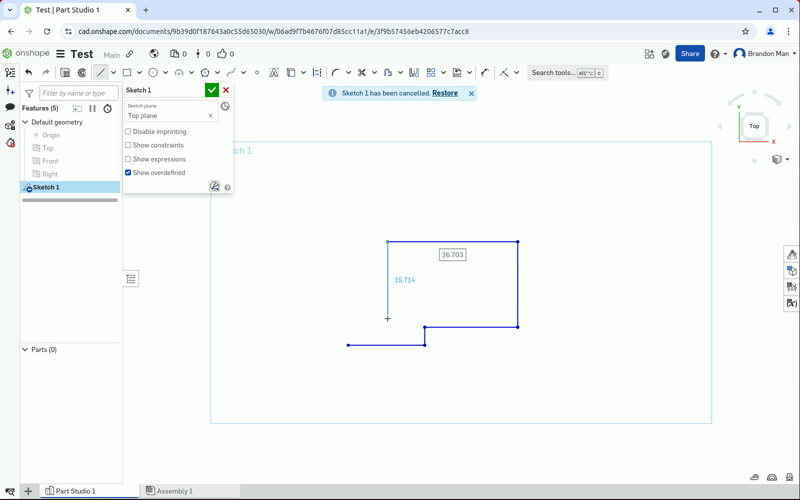
click(387, 318)
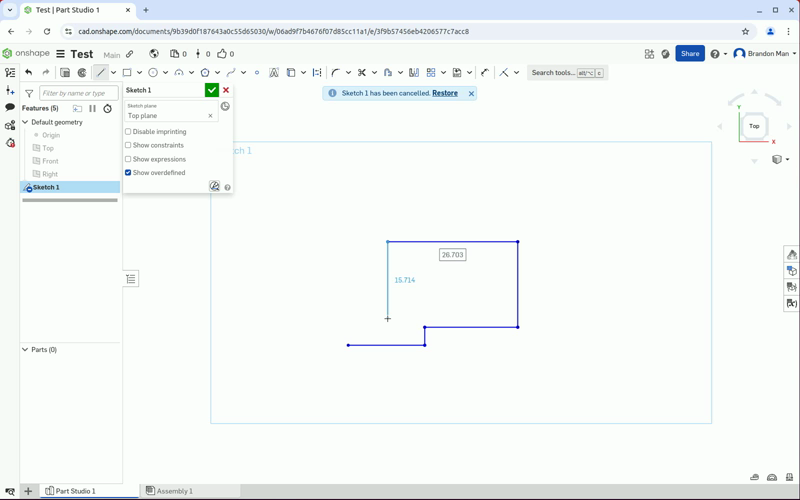
key_up(shift)
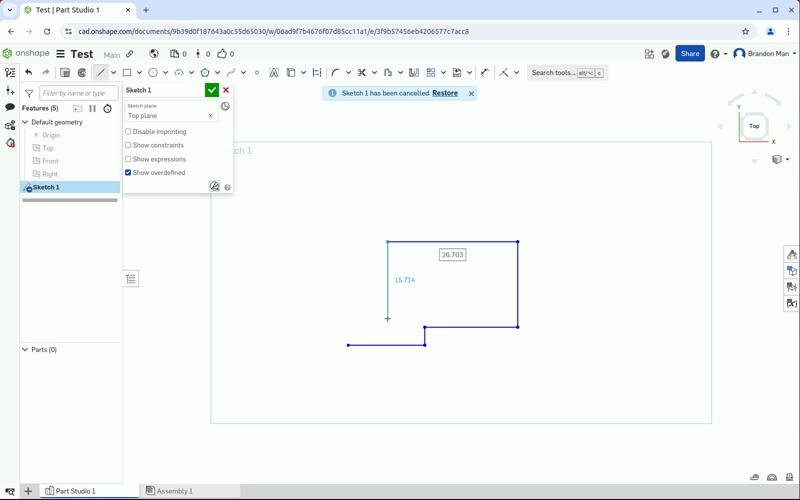
key_down(shift)
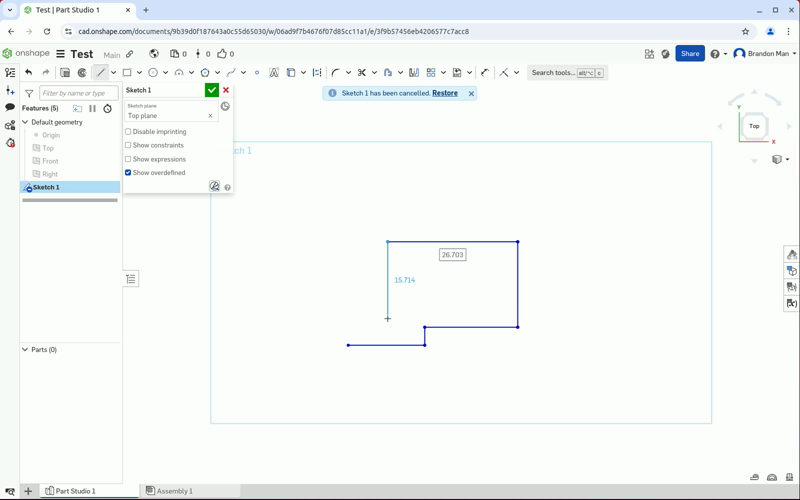
mouse_move(417, 318)
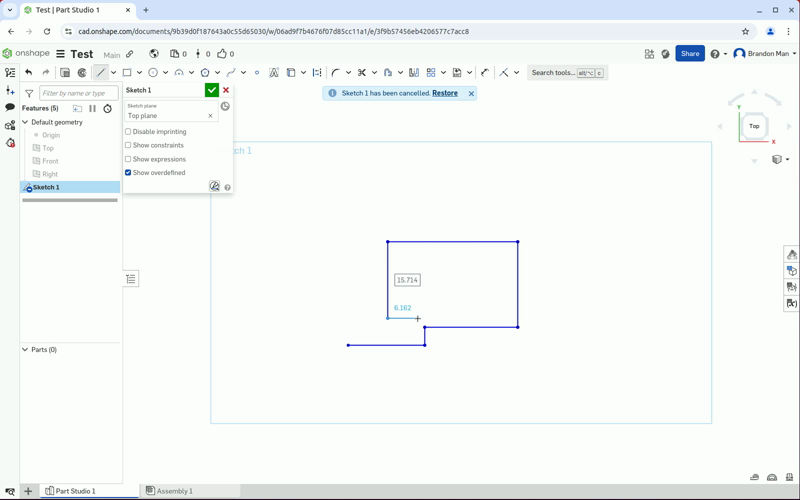
mouse_move(348, 318)
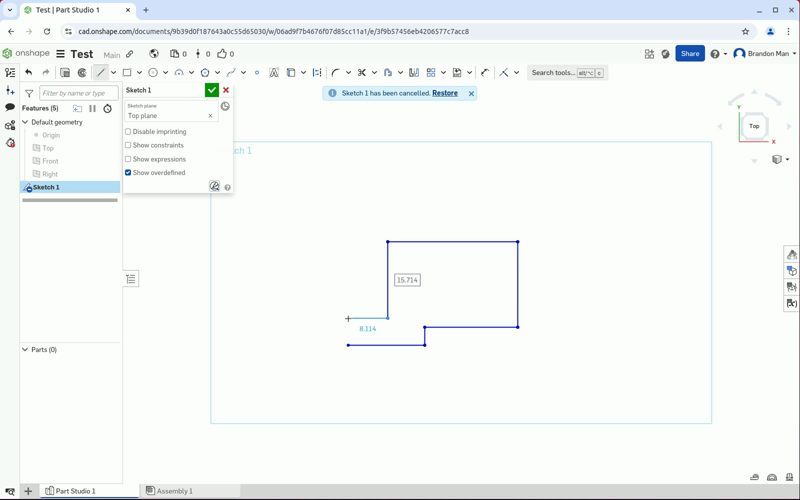
click(348, 318)
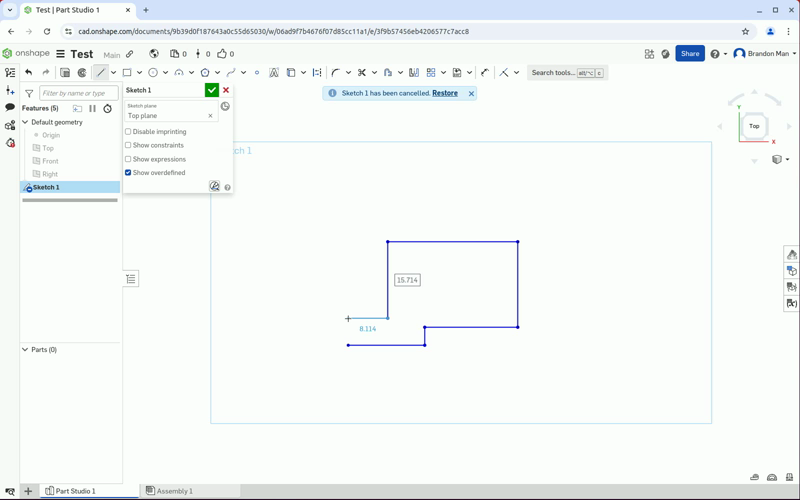
key_up(shift)
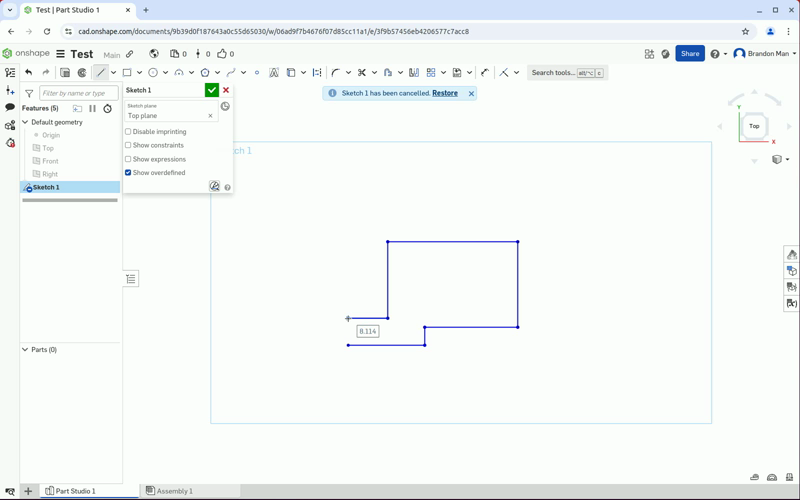
mouse_move(378, 318)
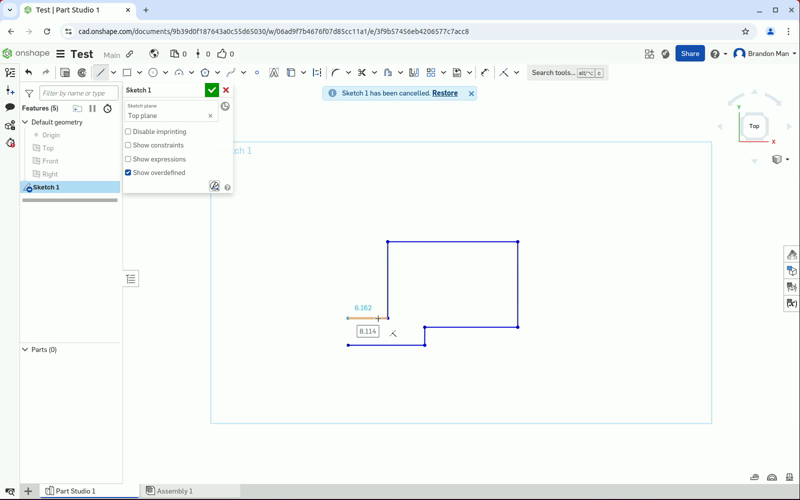
key_down(shift)
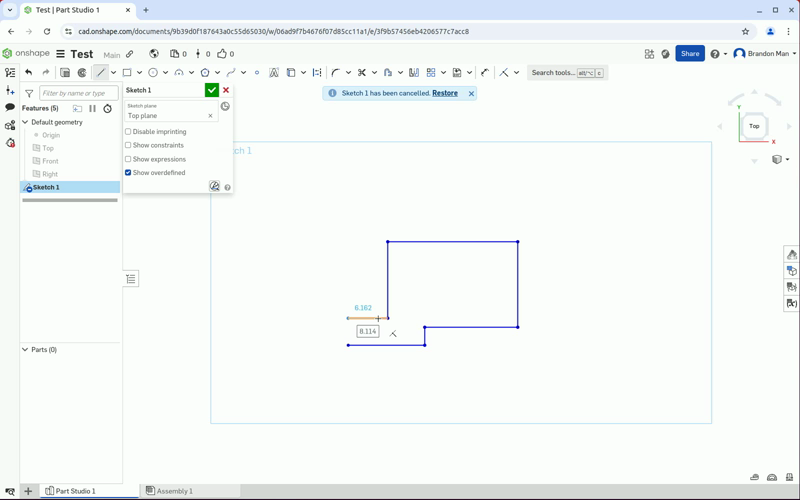
mouse_move(348, 345)
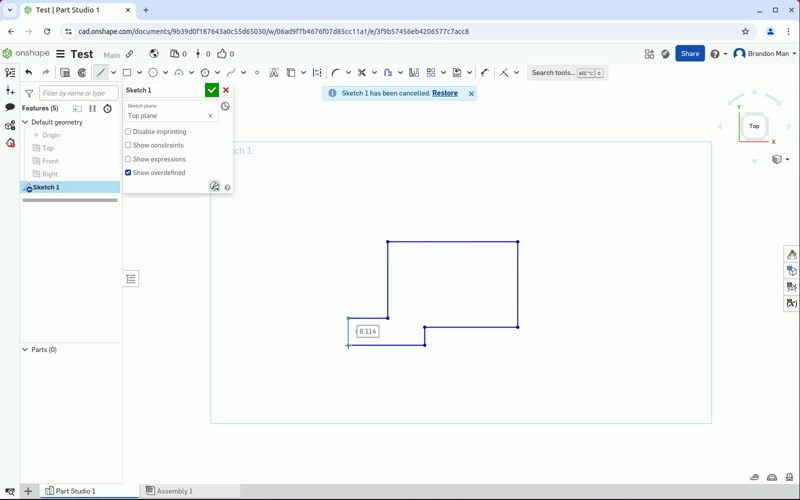
key_up(shift)
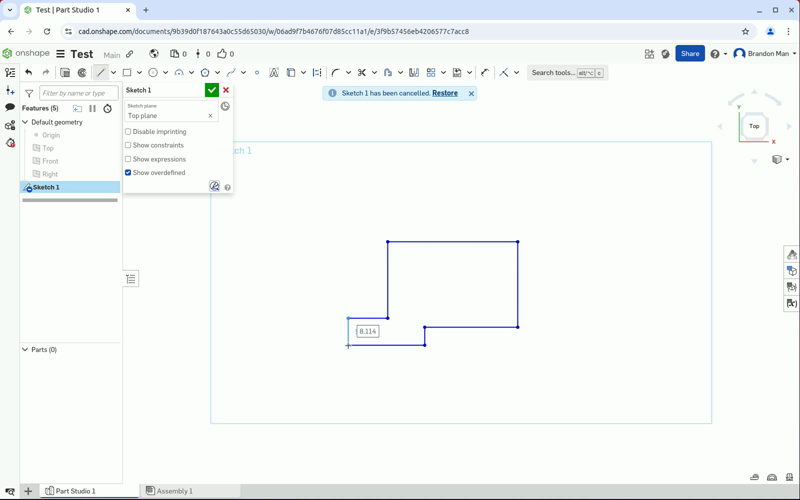
click(348, 345)
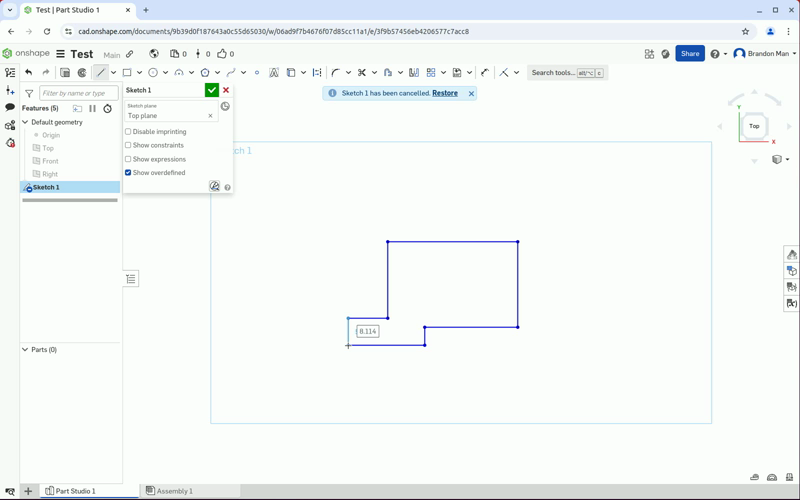
key(esc)
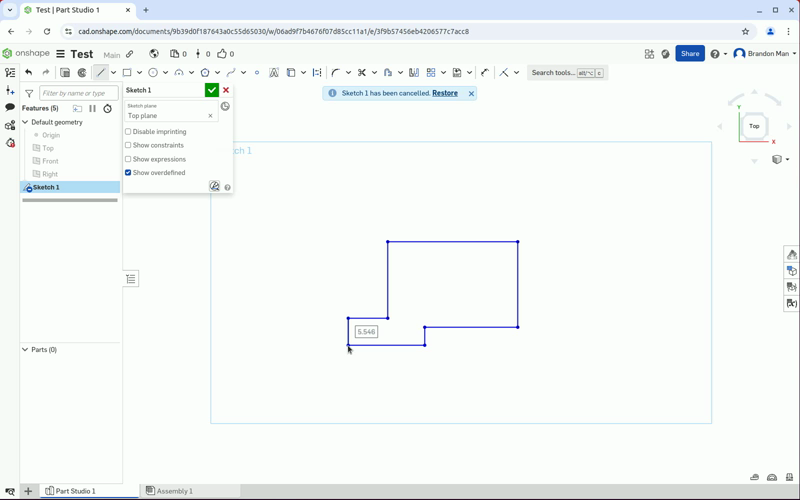
key(c)
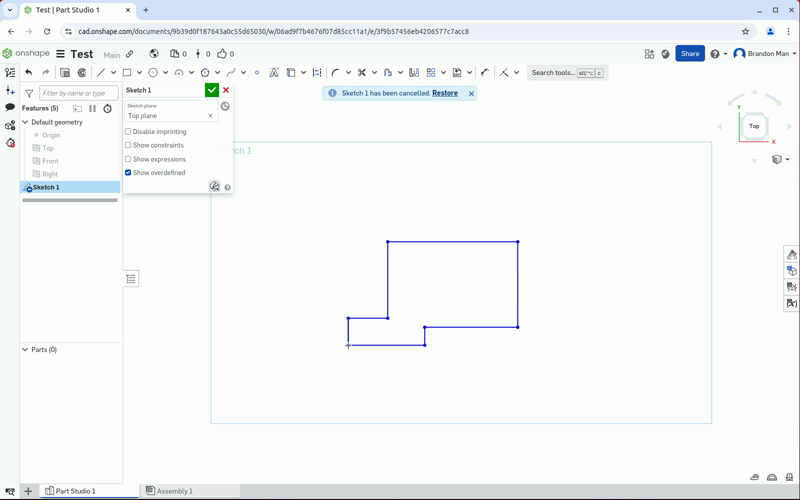
key_down(shift)
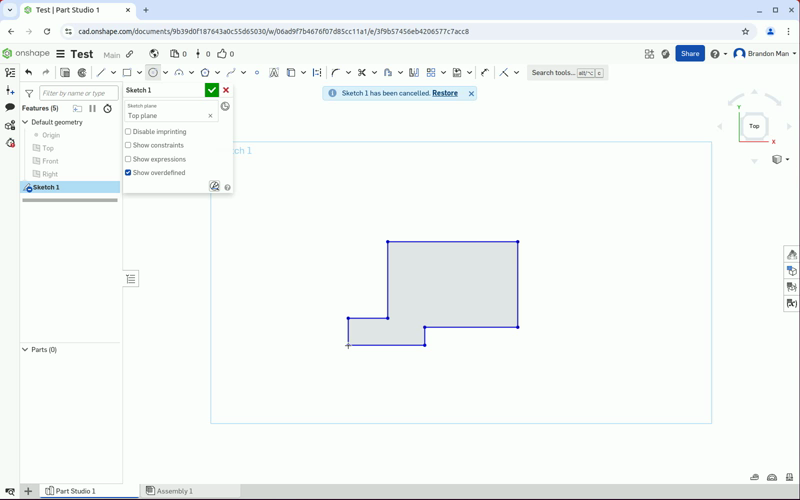
mouse_move(416, 266)
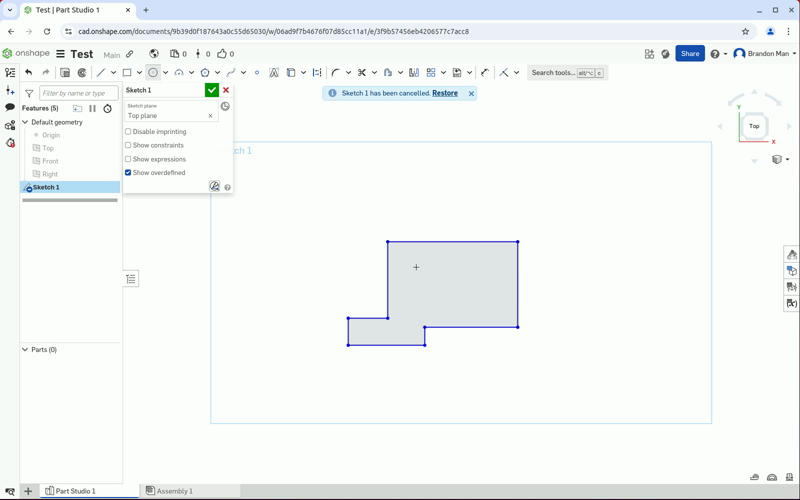
click(416, 266)
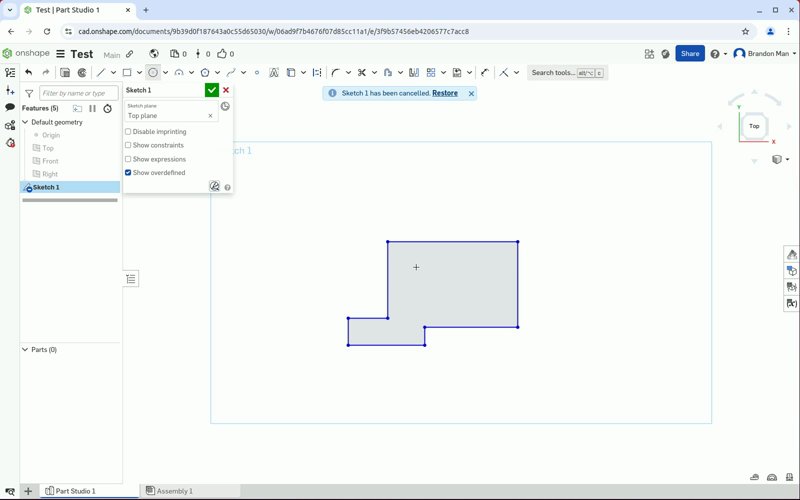
key_up(shift)
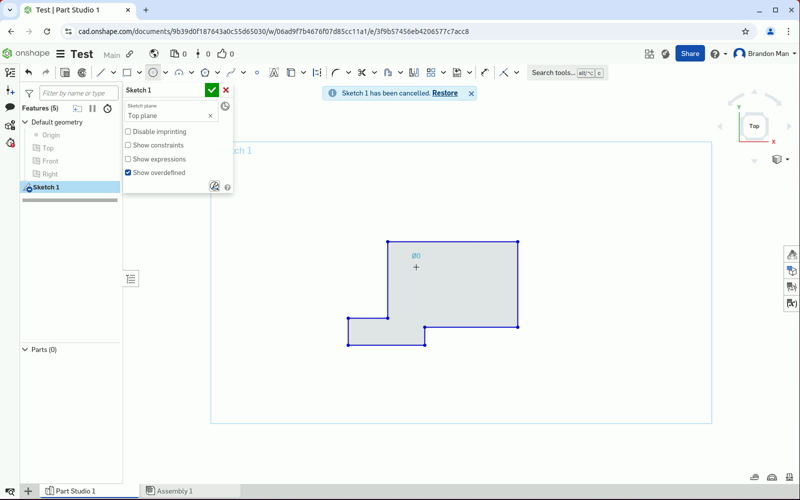
mouse_move(433, 266)
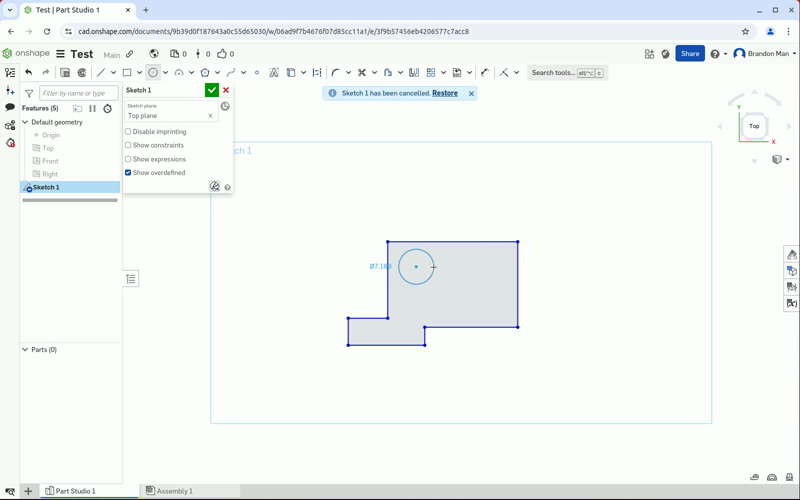
click(433, 266)
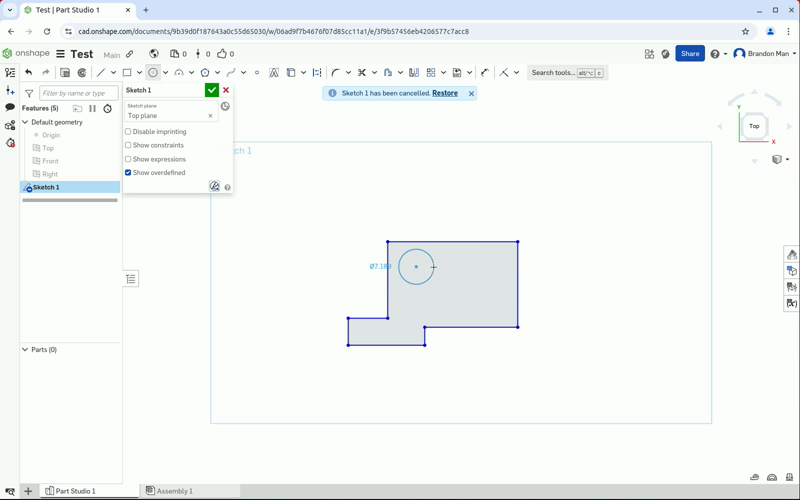
key(esc)
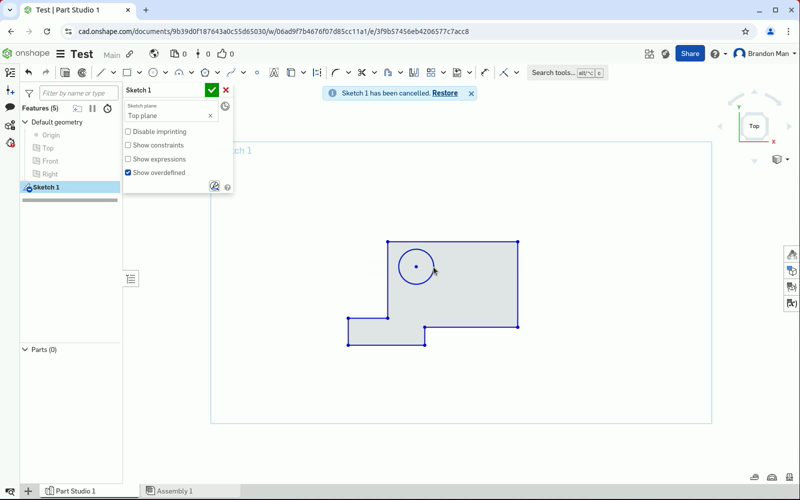
key(c)
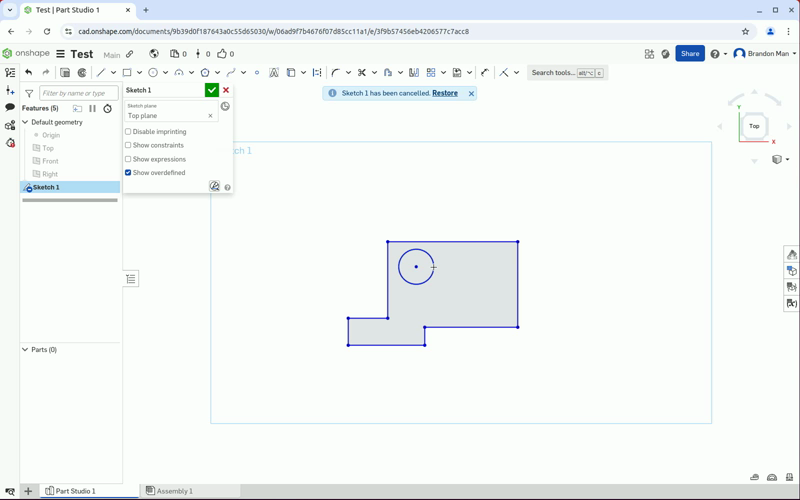
key_down(shift)
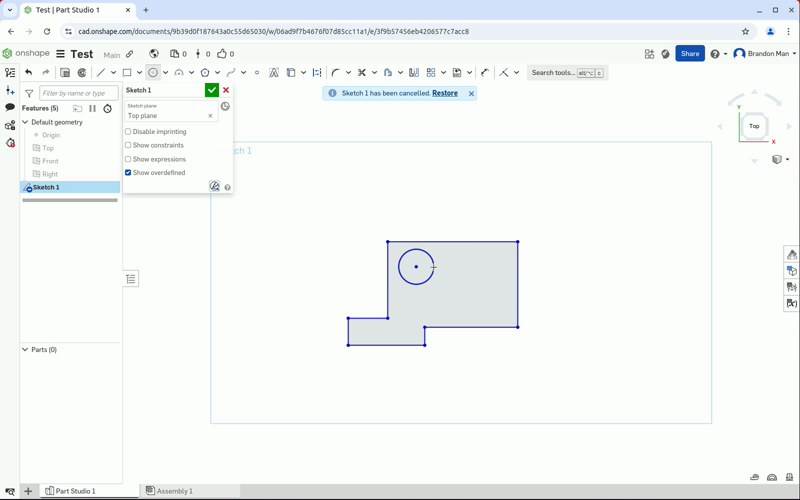
mouse_move(471, 297)
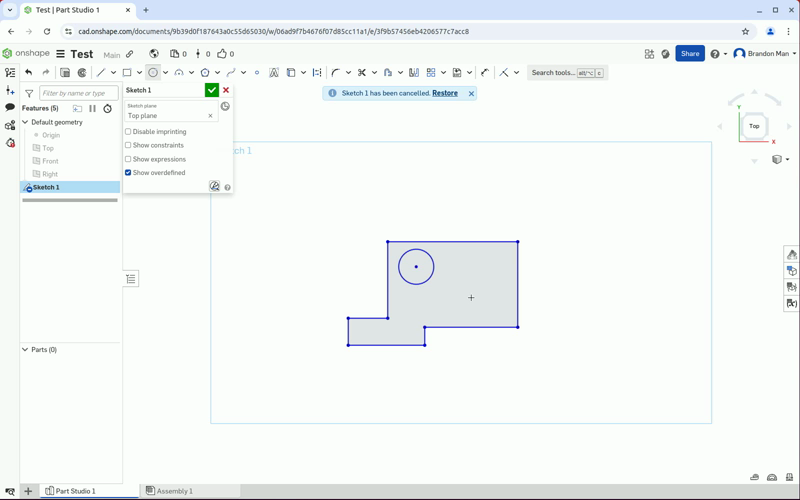
click(471, 297)
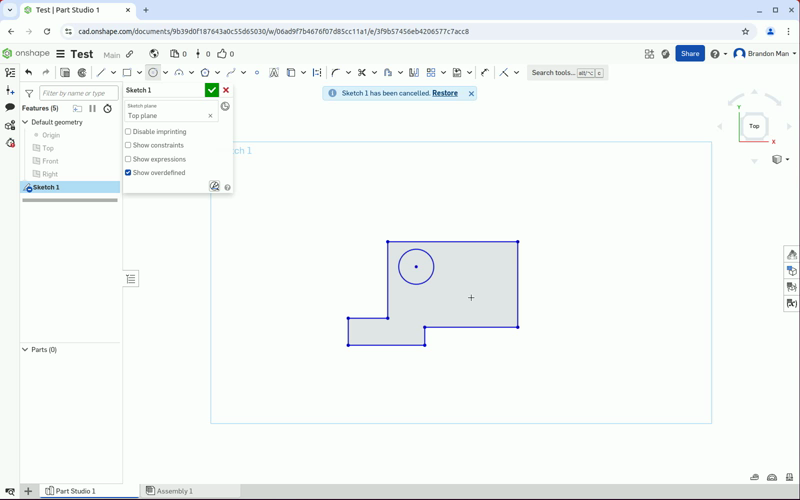
key_up(shift)
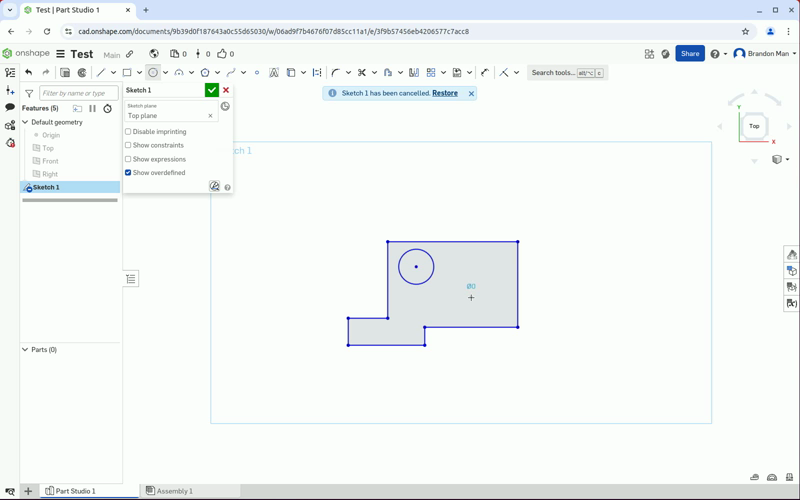
mouse_move(492, 297)
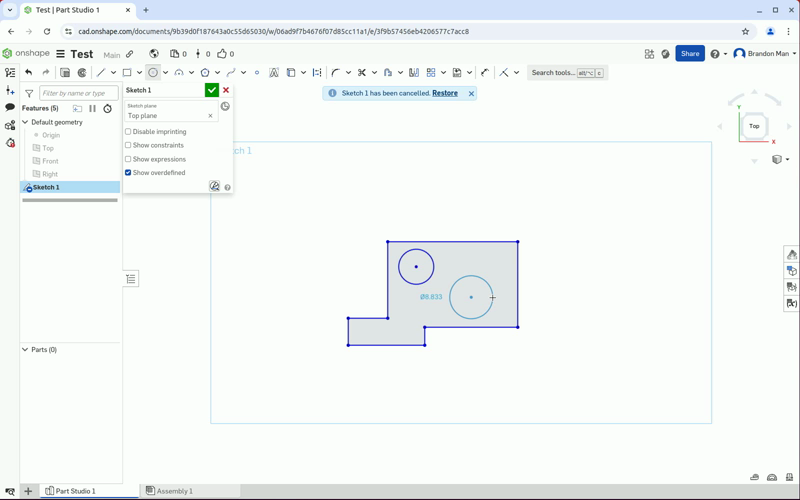
click(492, 297)
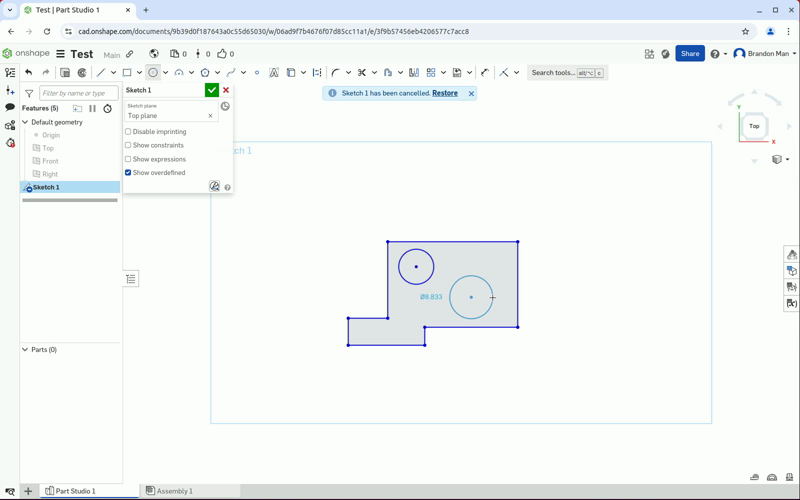
key(esc)
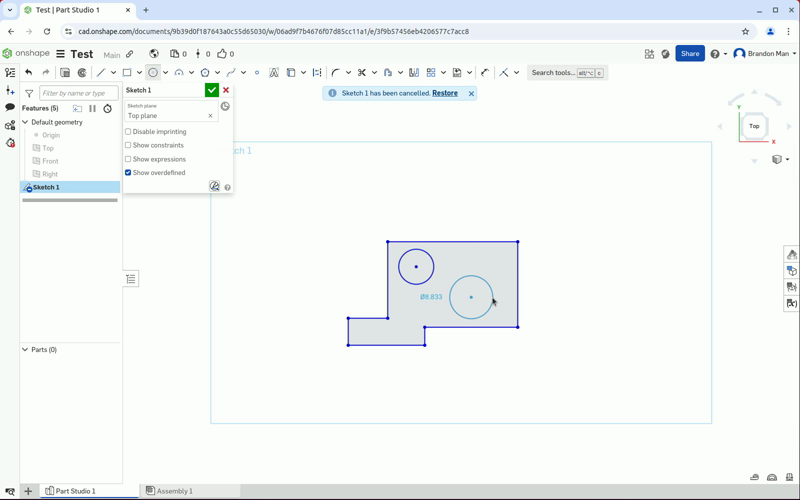
mouse_move(413, 292)
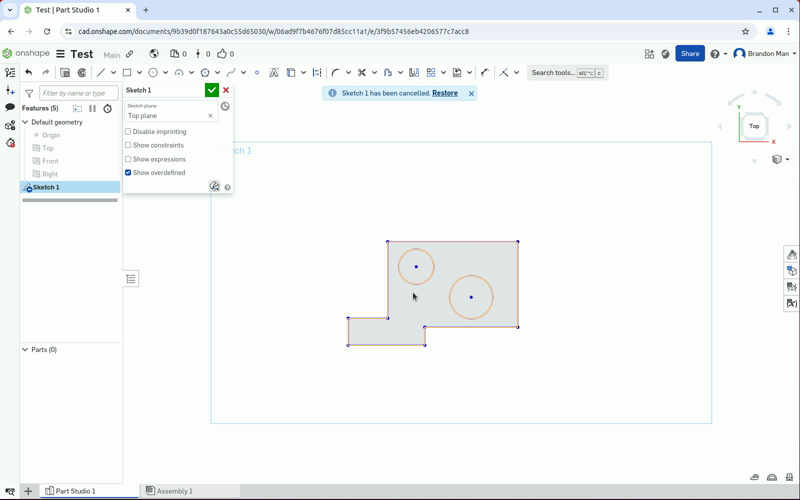
click(413, 292)
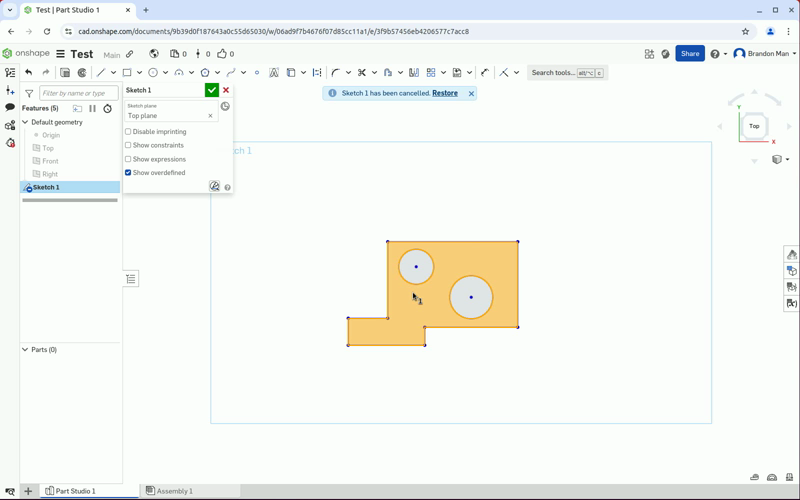
mouse_move(73, 352)
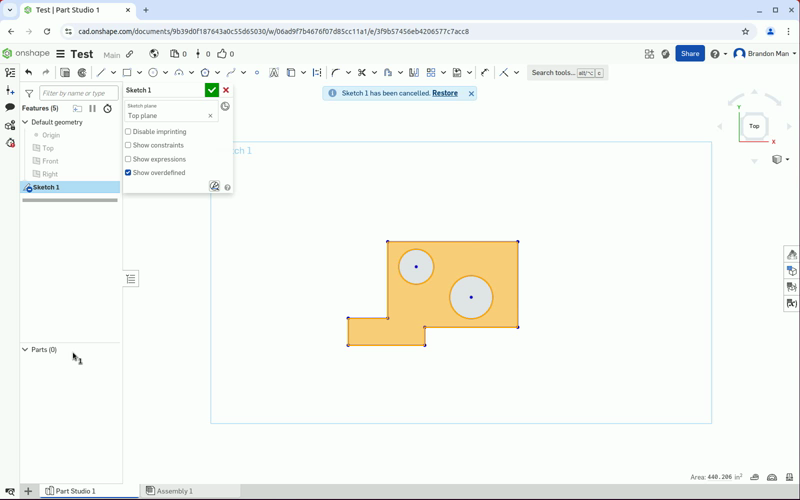
key(shift+y)
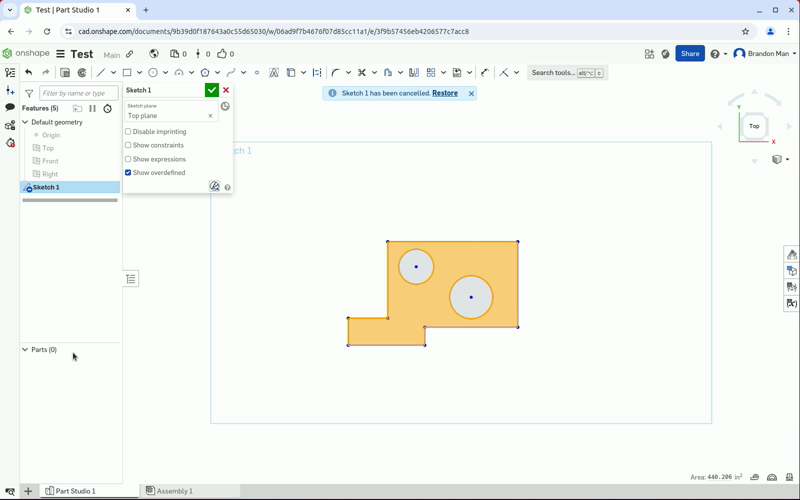
key(shift+e)
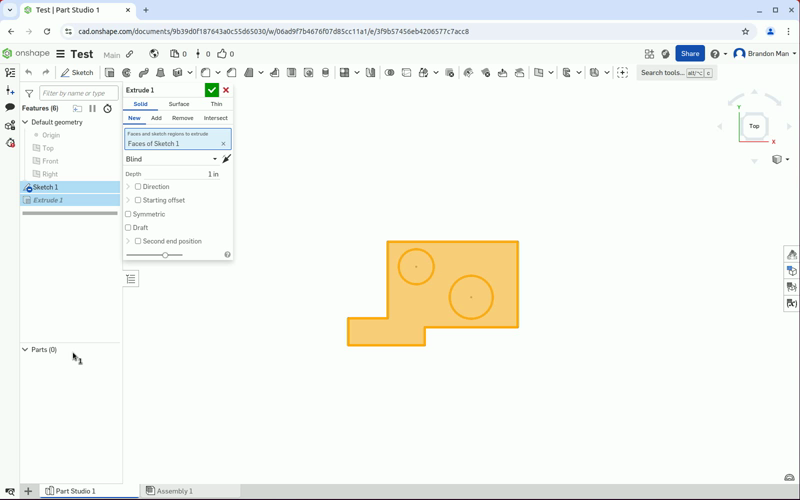
mouse_move(143, 106)
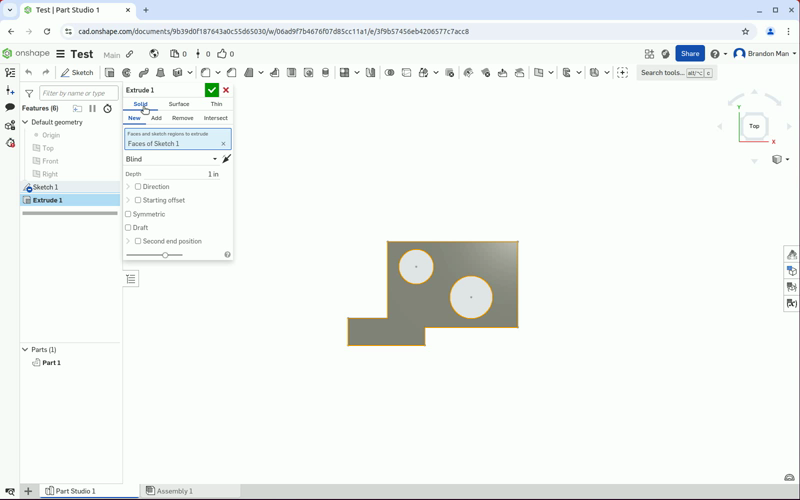
click(143, 106)
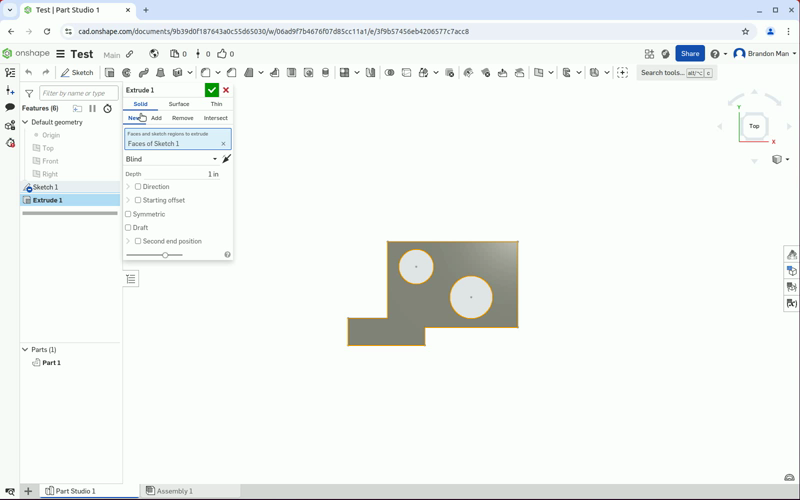
mouse_move(137, 120)
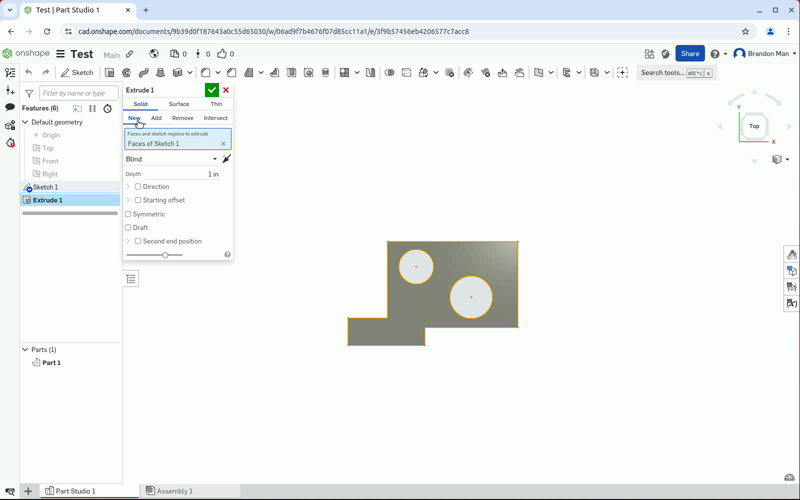
click(137, 120)
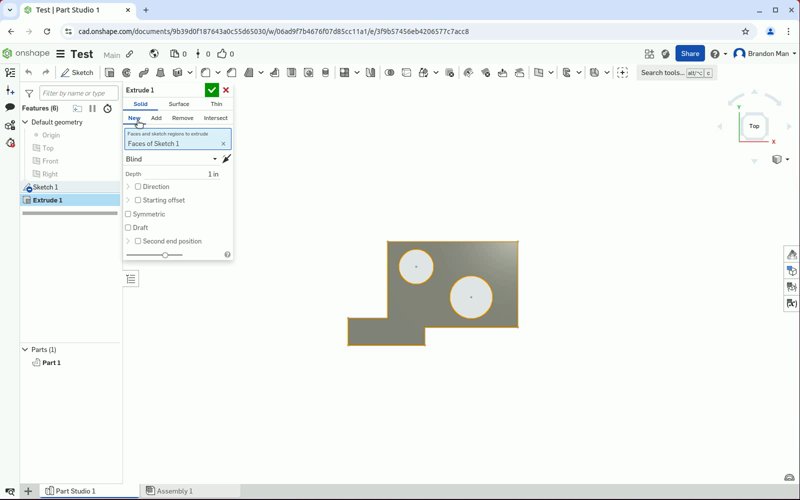
key(tab, 4)
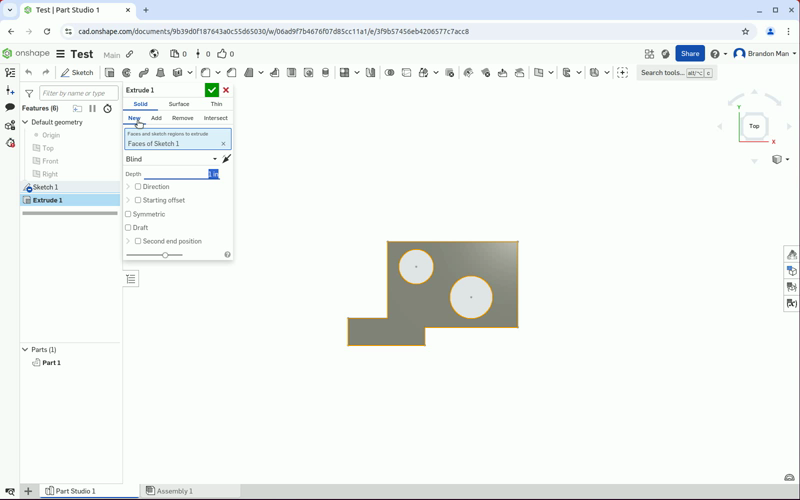
text(-20.942)
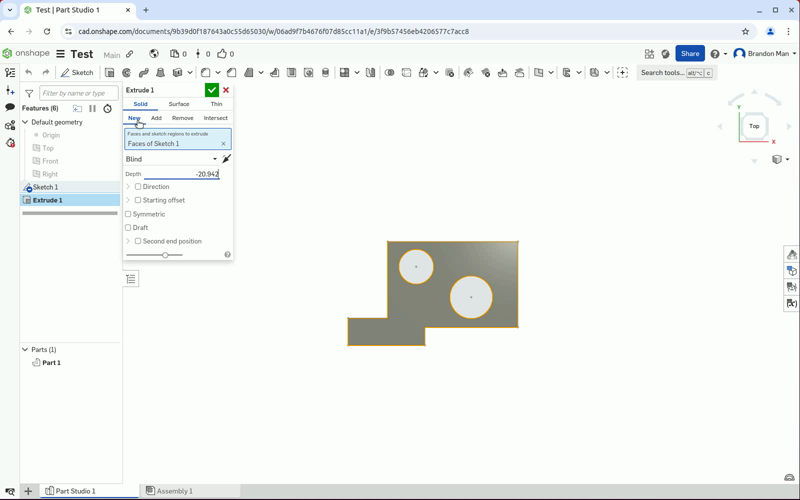
key(enter)
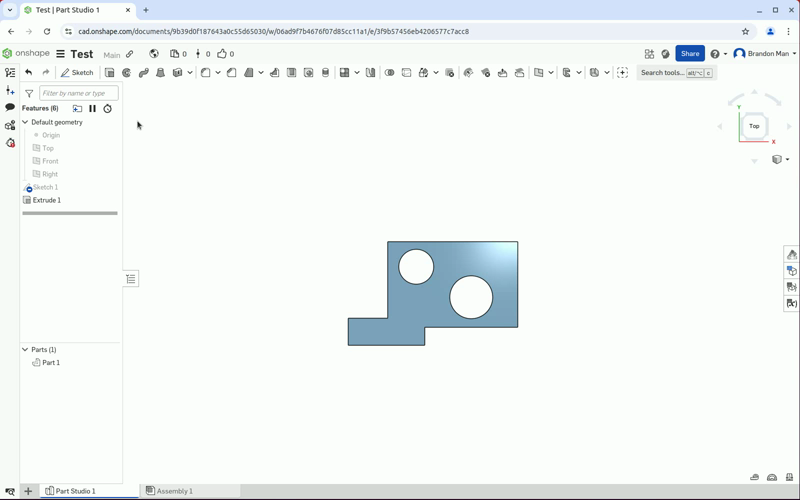
key(shift+h)
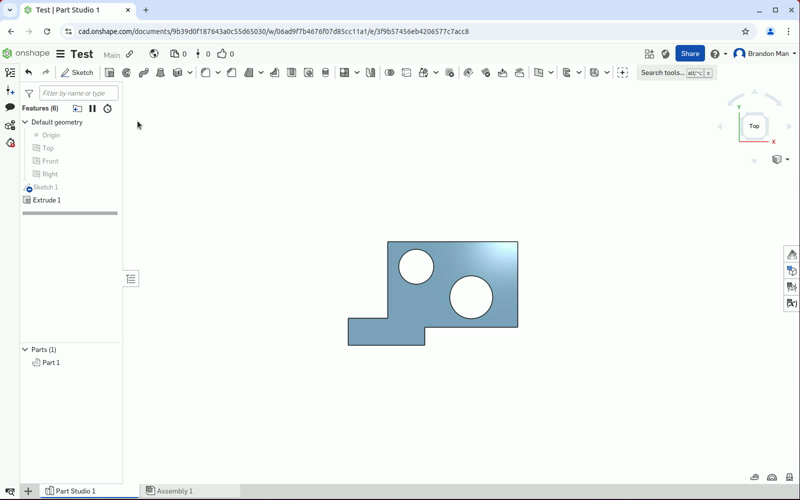
key(shift+h)
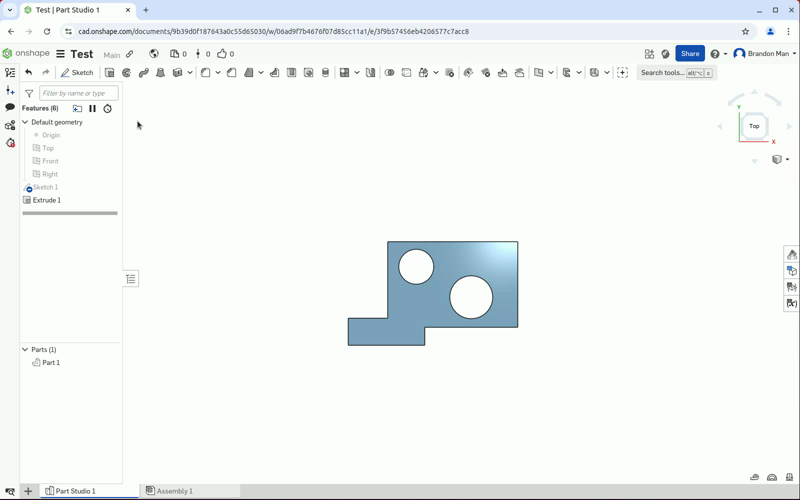
mouse_move(73, 189)
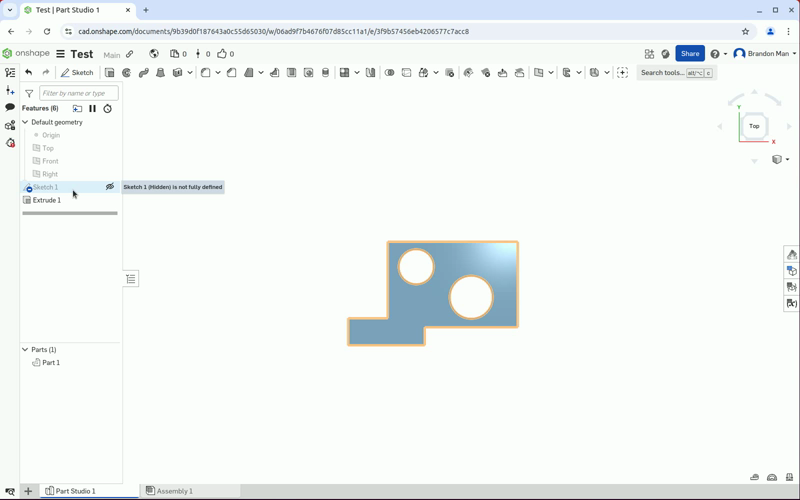
click(73, 189)
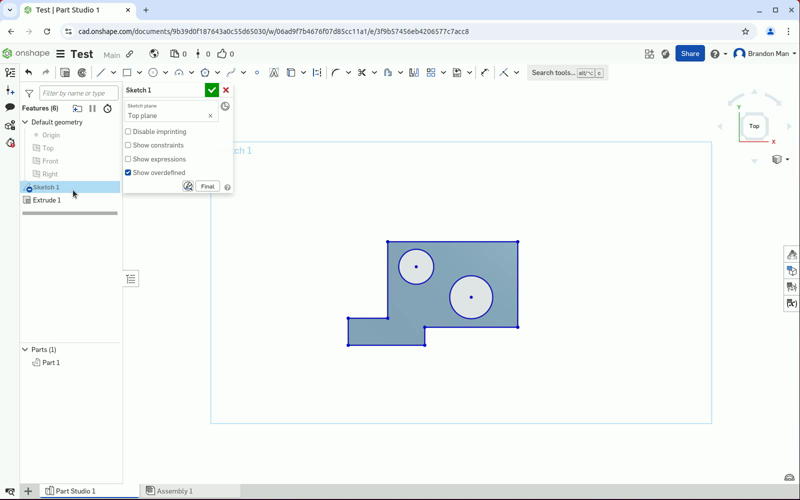
mouse_move(229, 92)
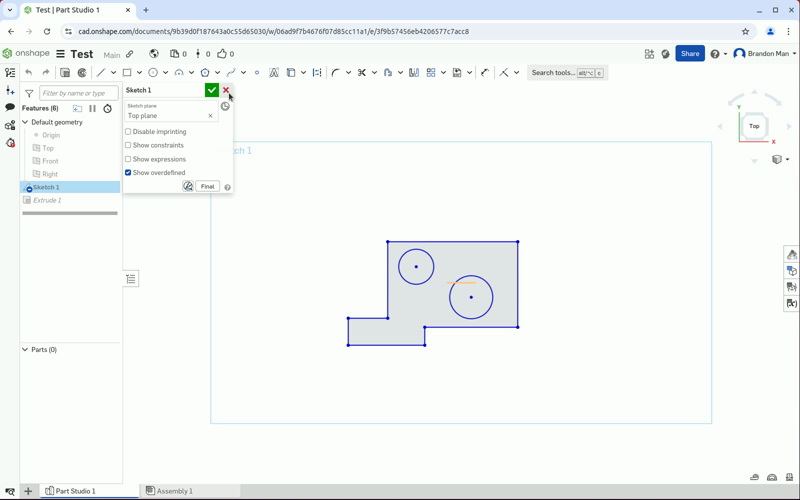
click(229, 92)
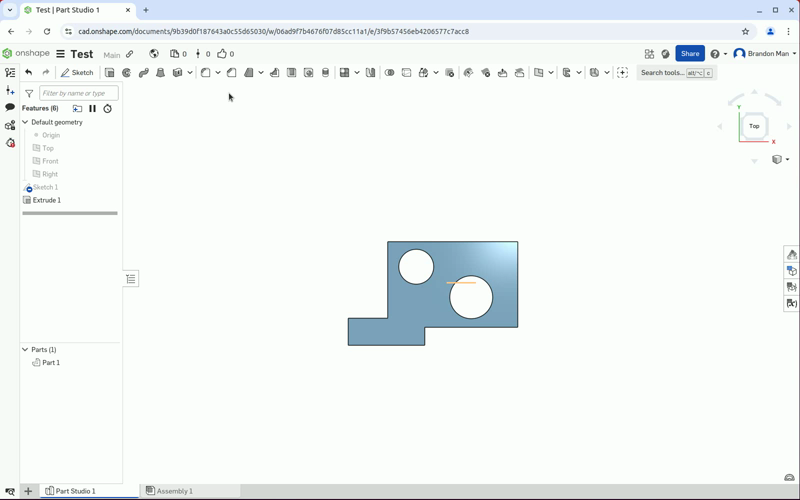
mouse_move(73, 352)
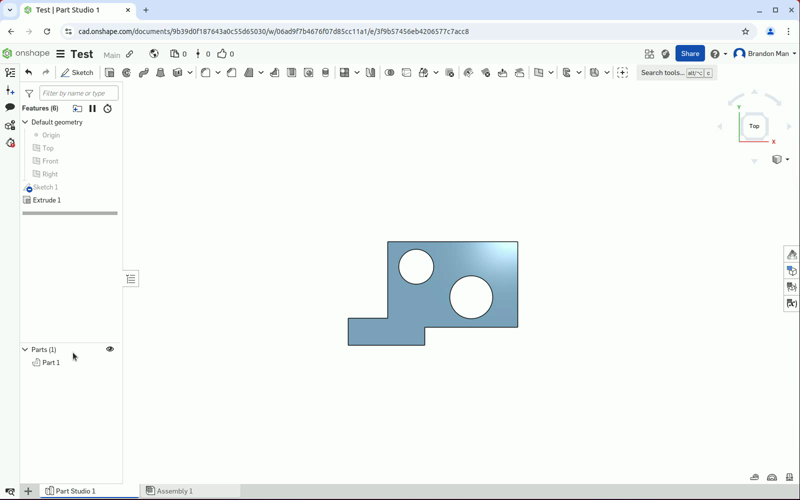
key(y)
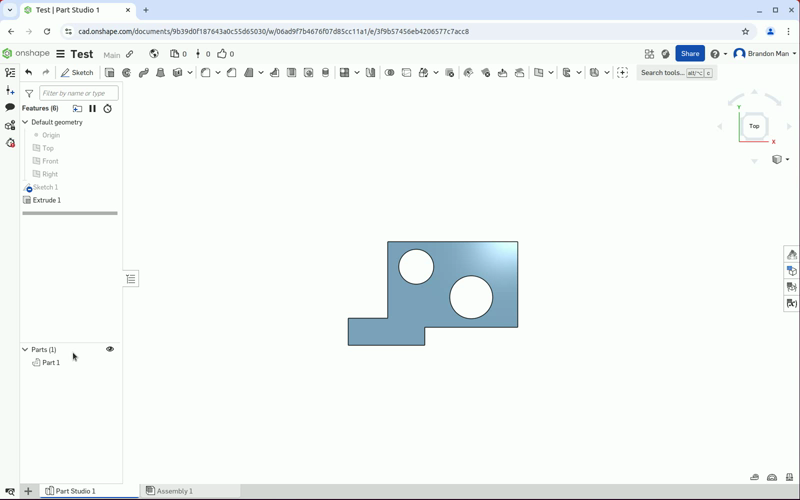
key(shift+p)
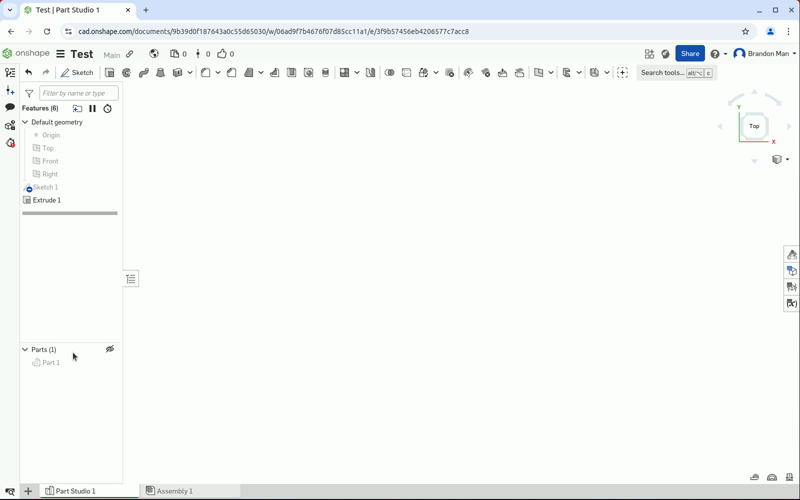
key(space)
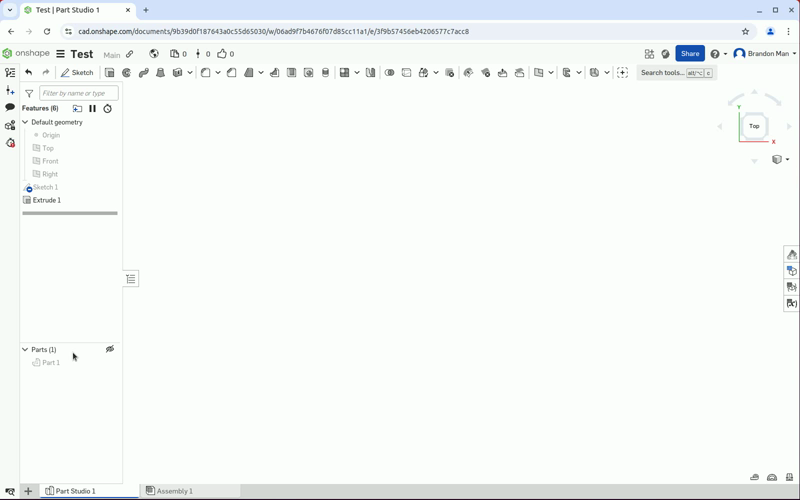
key_down(shift)
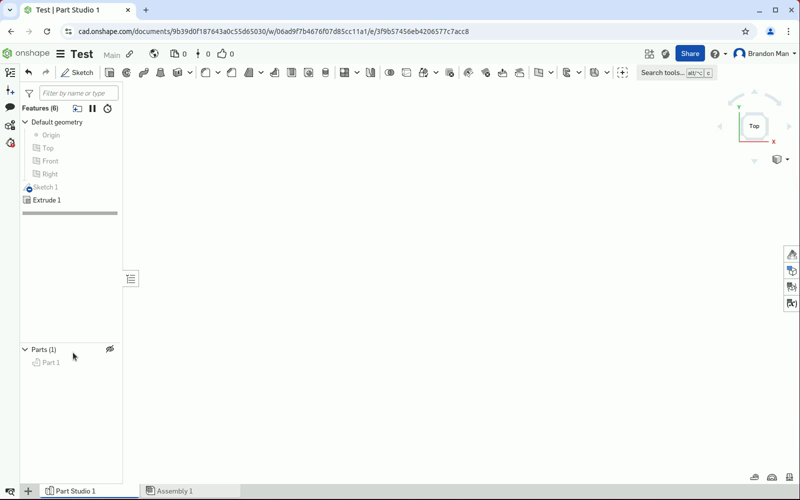
key(up)
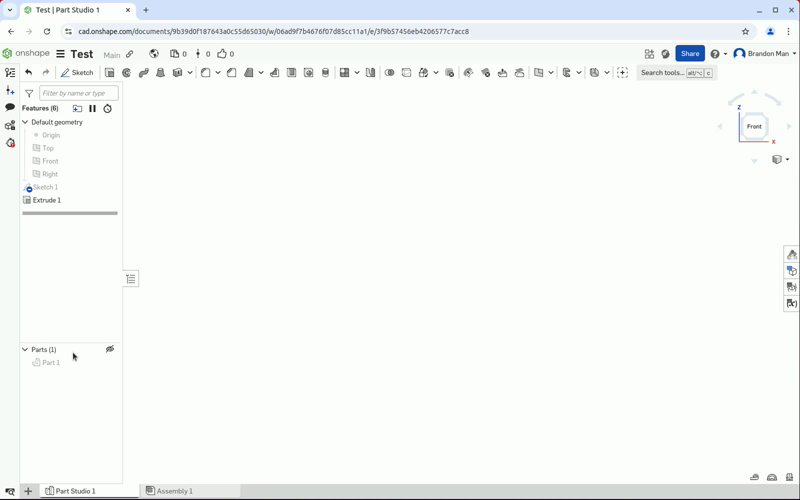
key_up(shift)
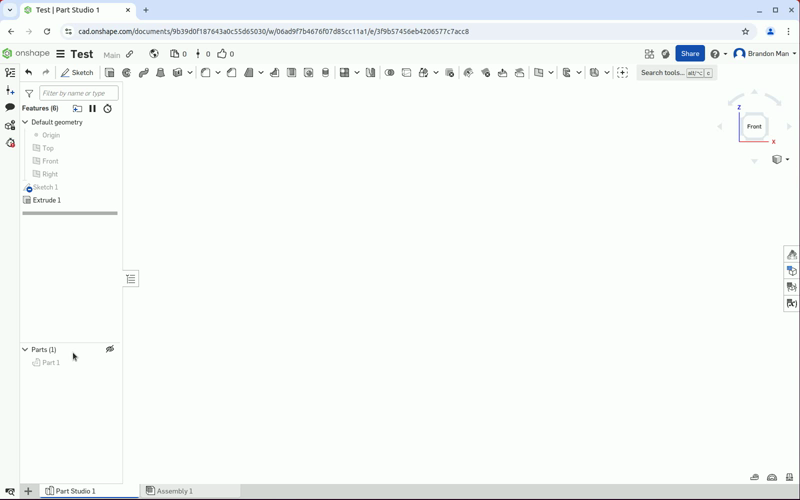
mouse_move(73, 352)
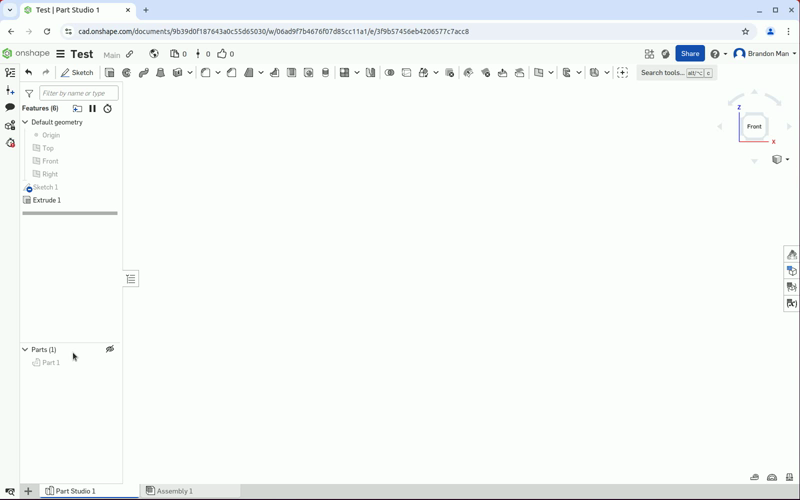
key(shift+y)
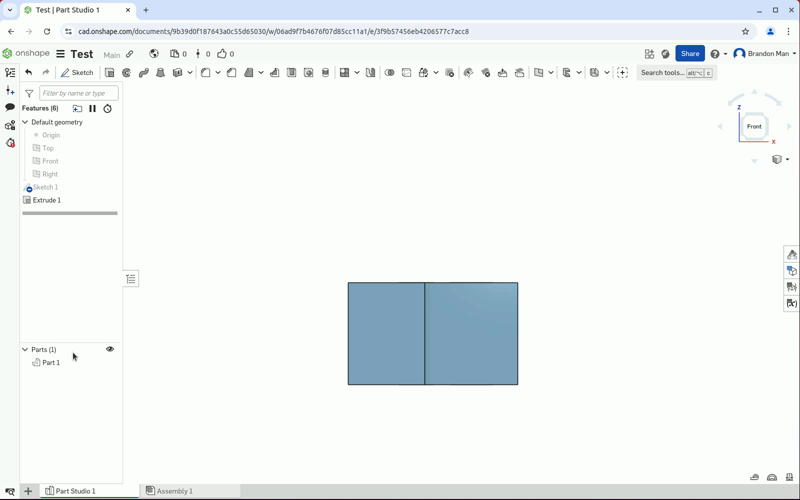
mouse_move(541, 75)
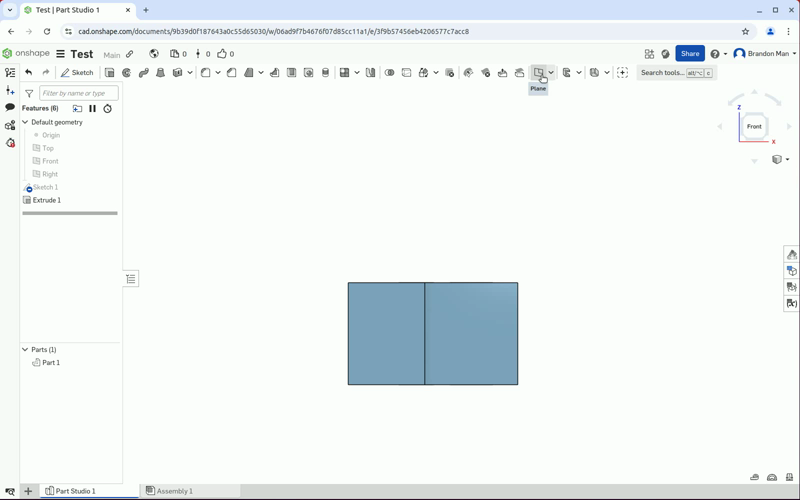
click(541, 75)
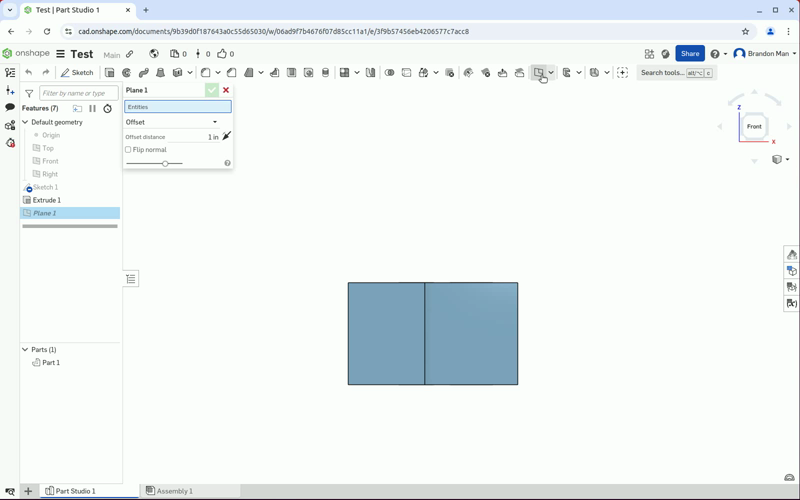
mouse_move(73, 163)
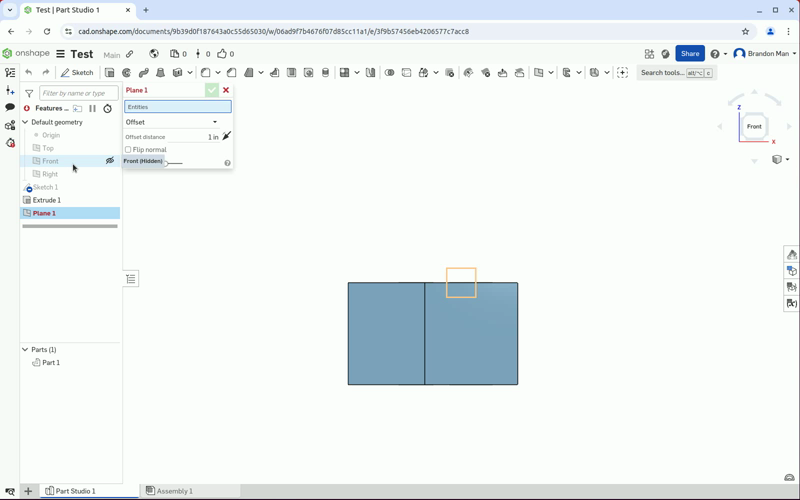
click(73, 163)
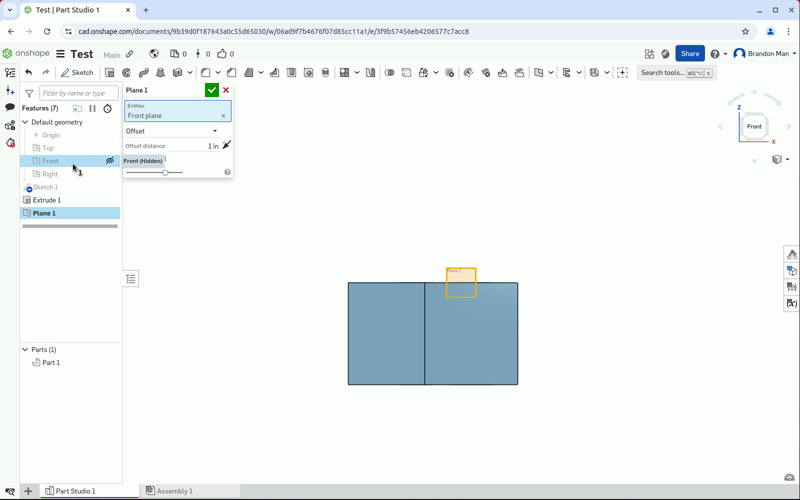
key(tab, 2)
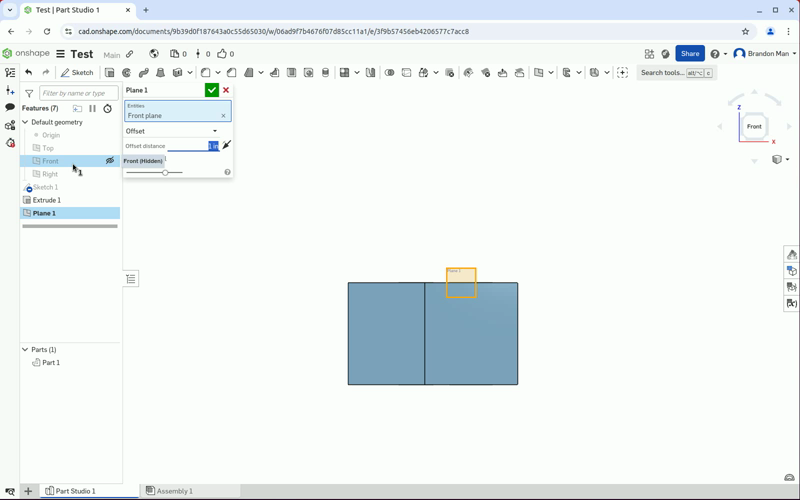
text(12.756)
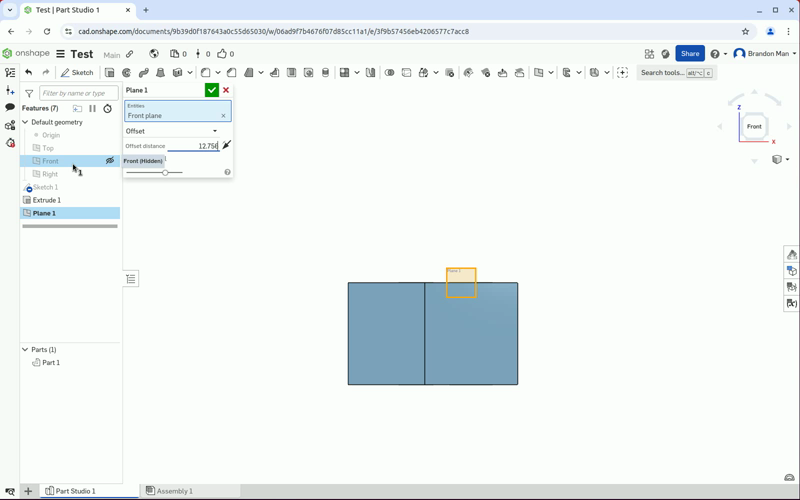
key(enter, 2)
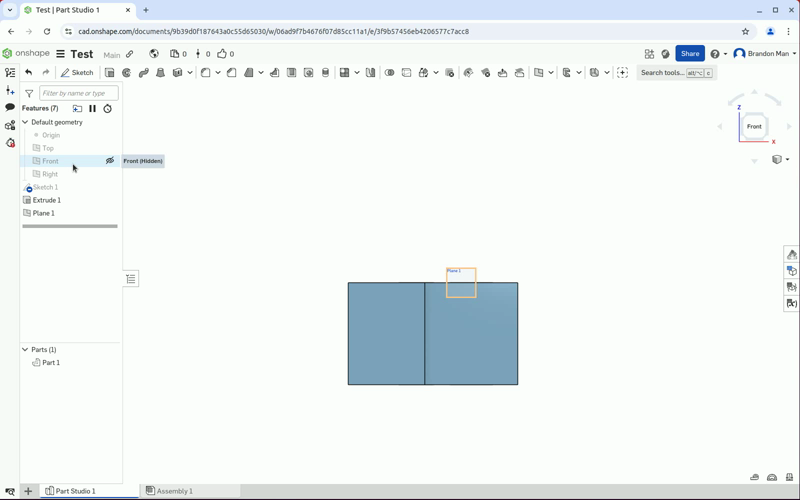
key(shift+s)
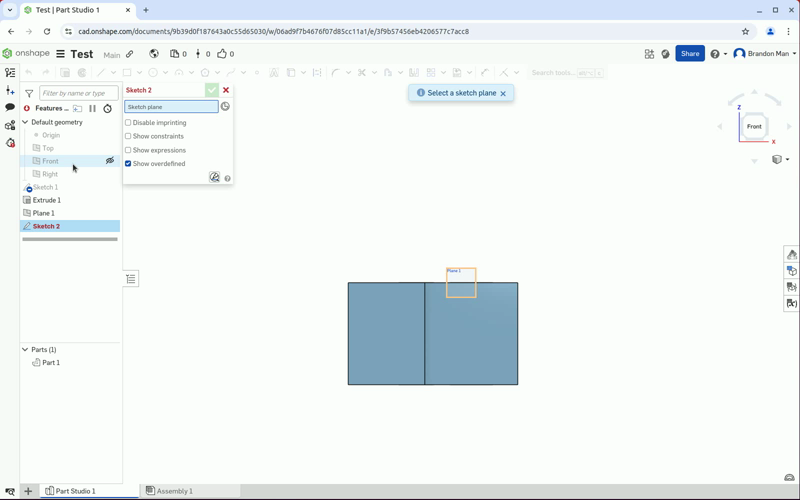
mouse_move(73, 215)
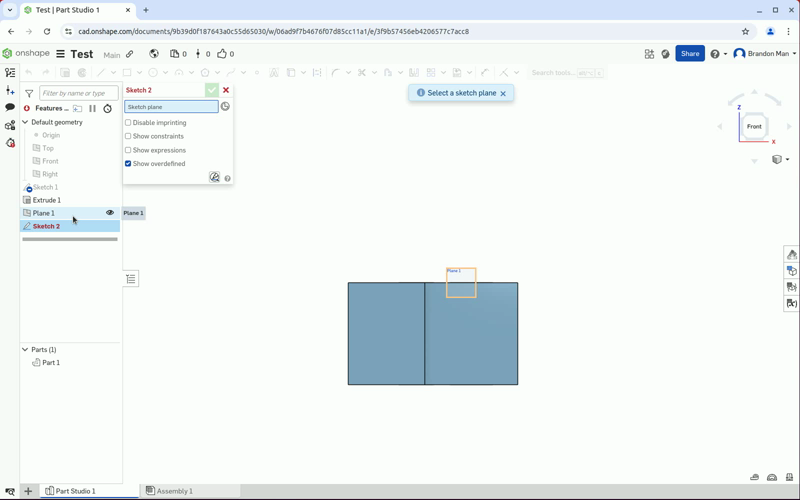
click(73, 215)
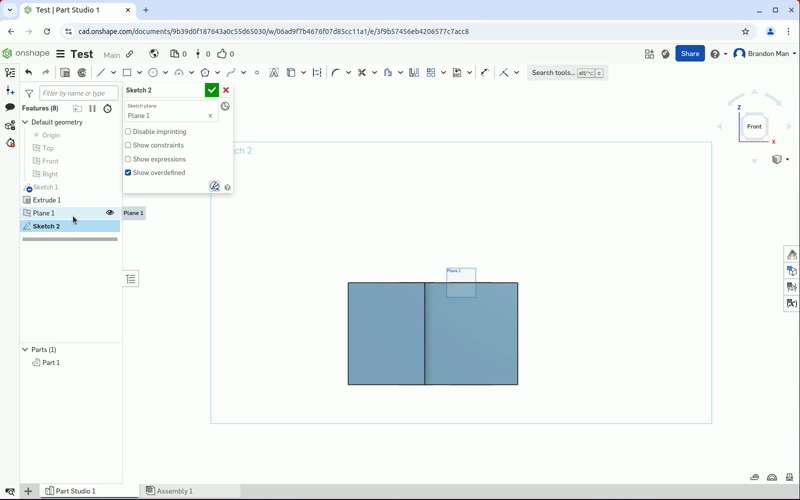
mouse_move(73, 352)
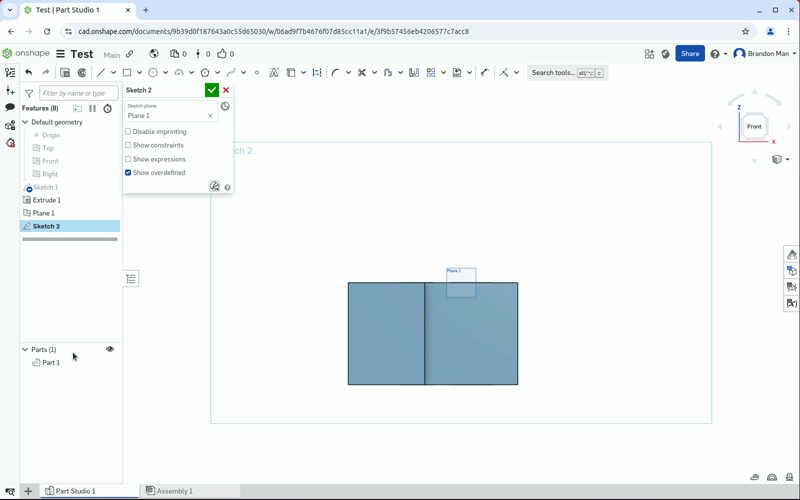
key(y)
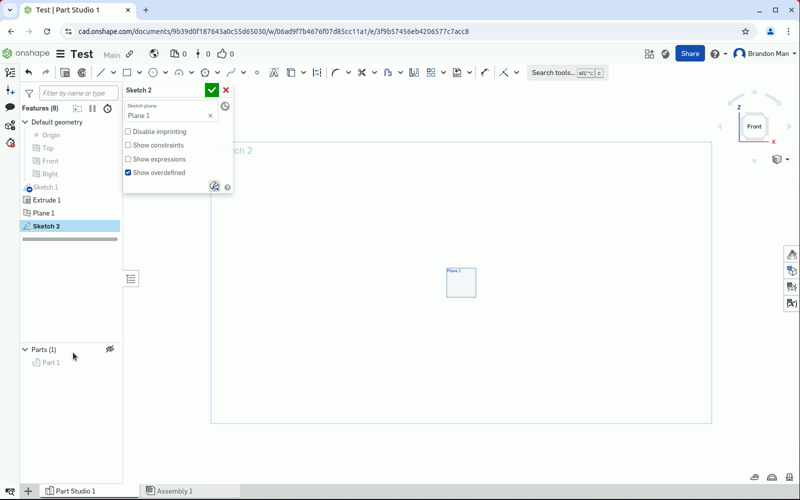
key(l)
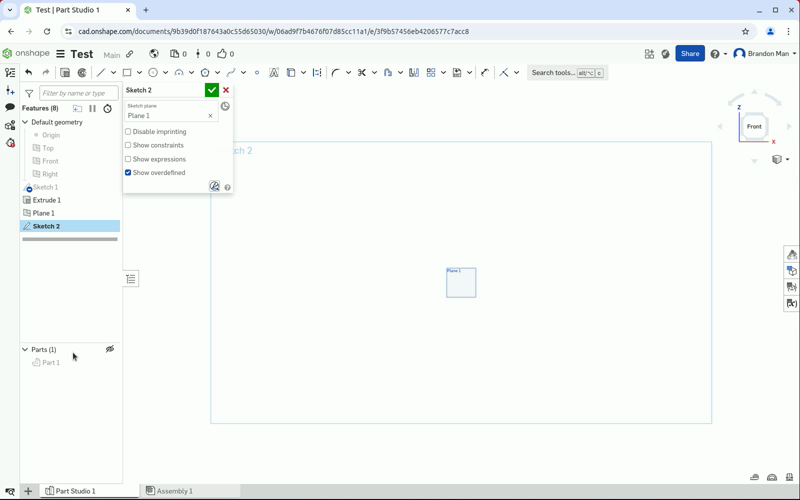
key_down(shift)
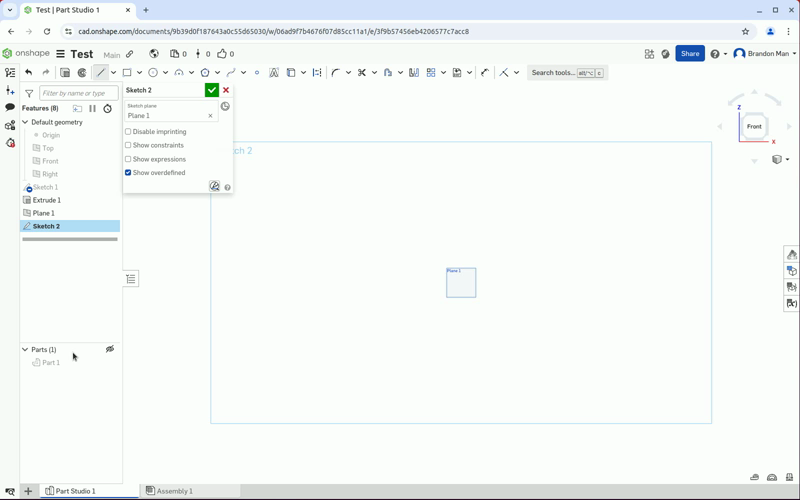
mouse_move(355, 324)
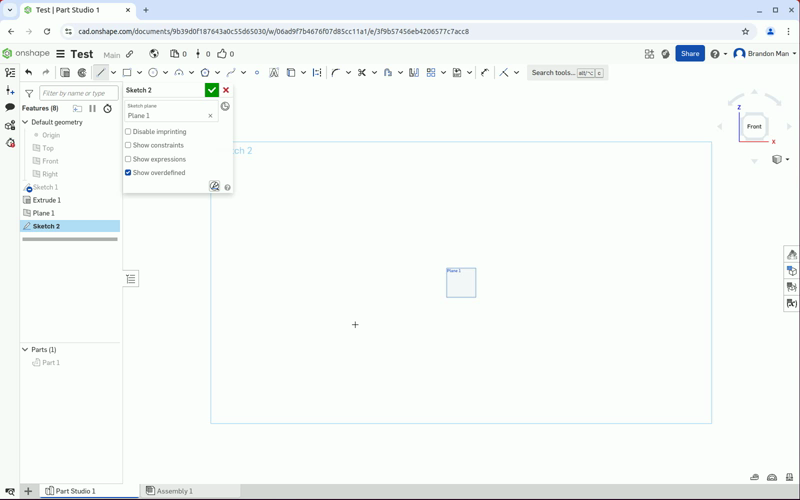
click(355, 324)
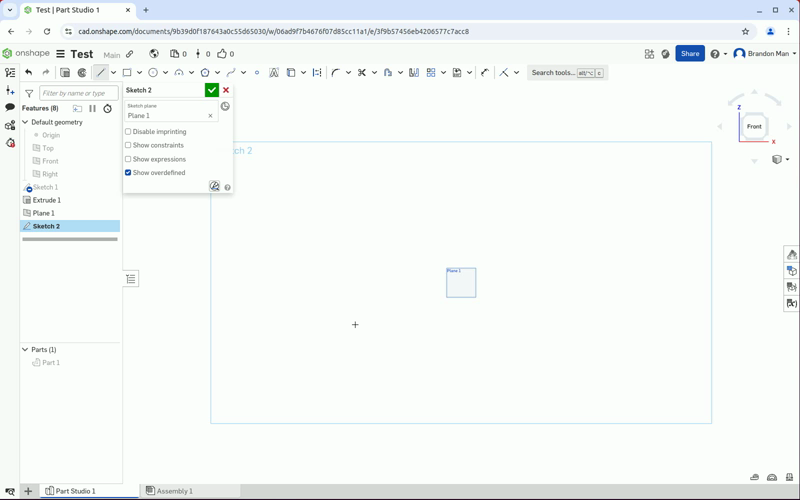
key_up(shift)
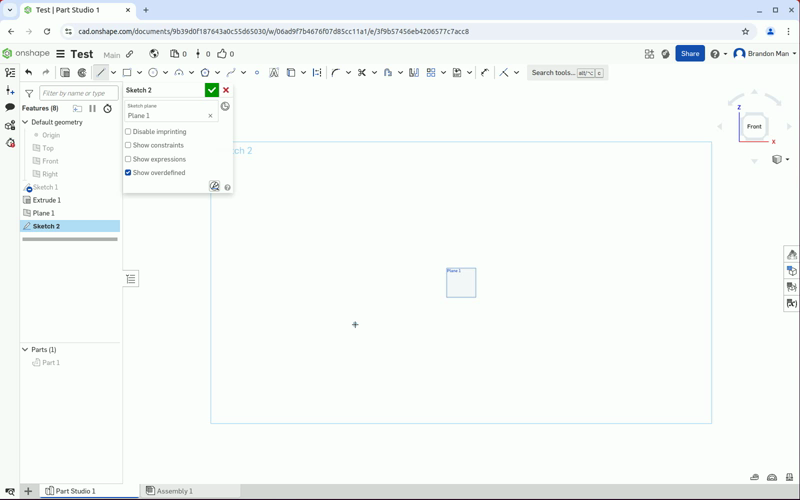
key_down(shift)
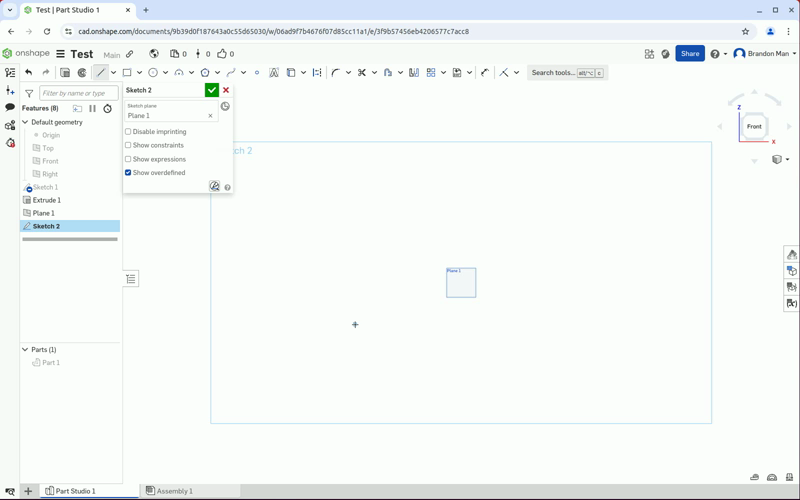
mouse_move(385, 324)
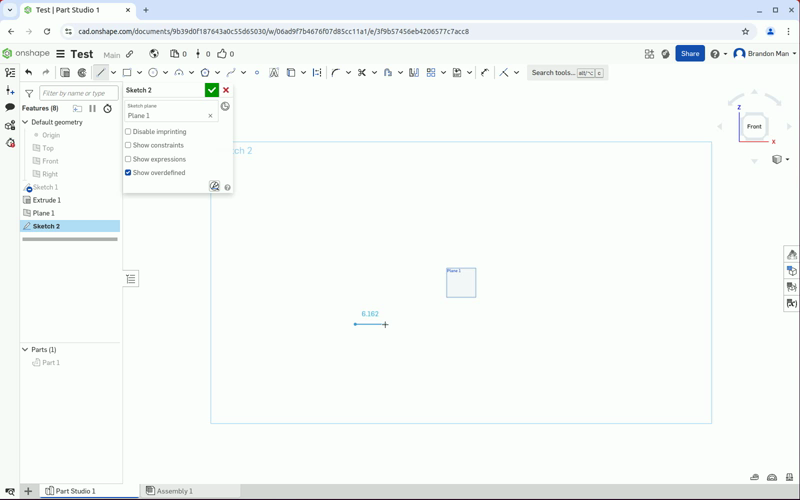
mouse_move(374, 339)
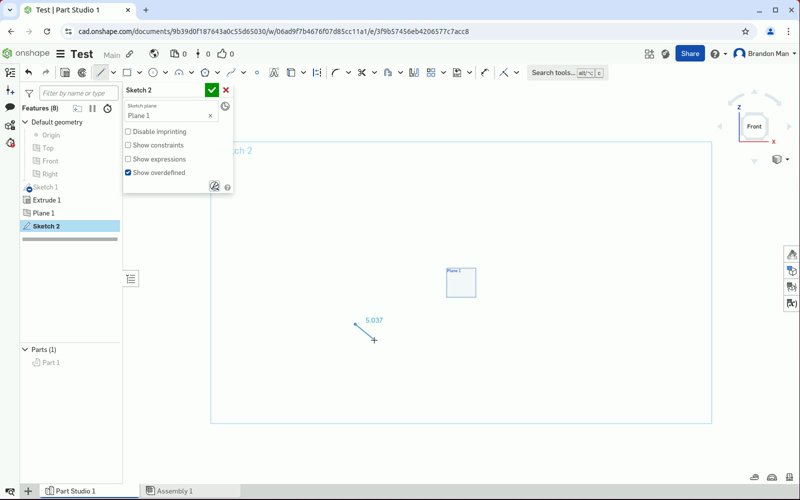
click(374, 339)
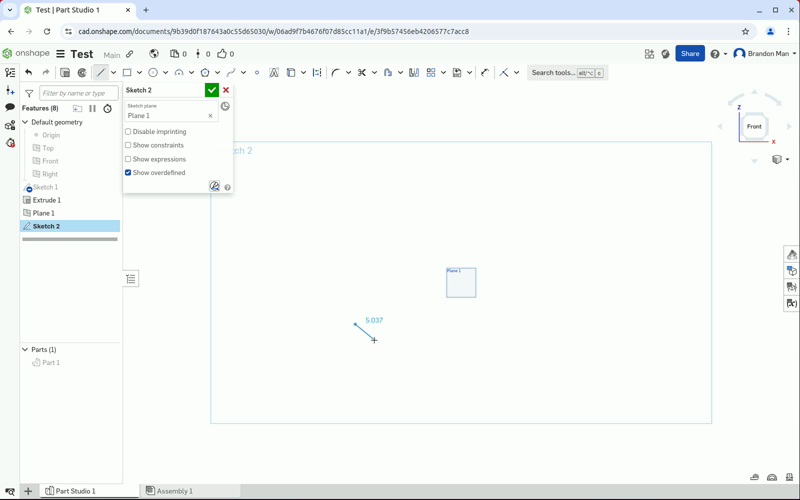
key_up(shift)
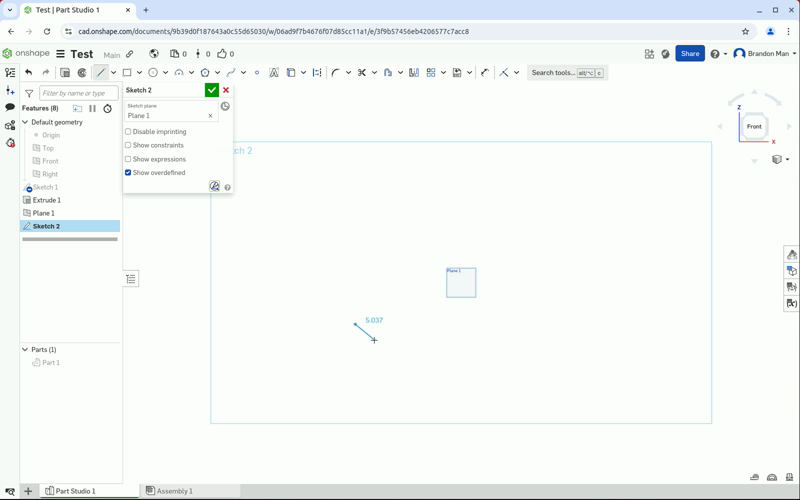
key_down(shift)
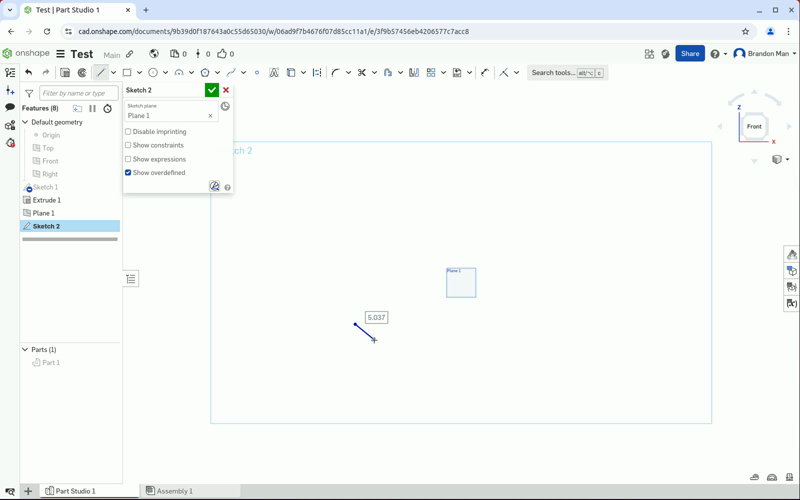
mouse_move(404, 339)
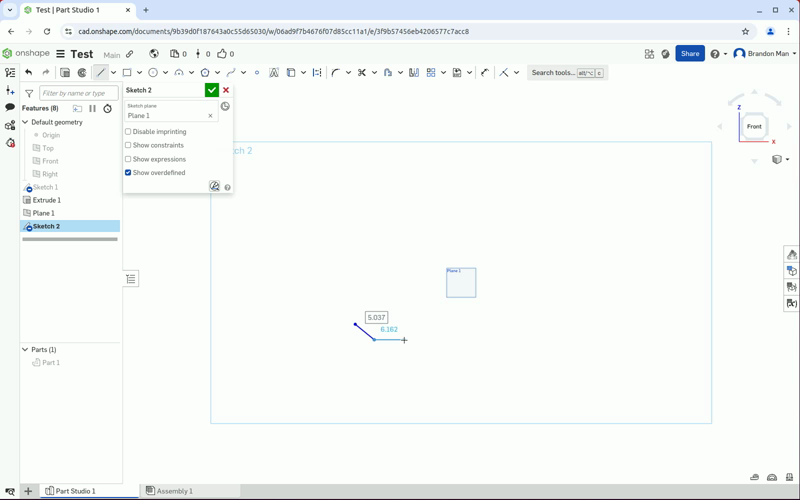
mouse_move(394, 326)
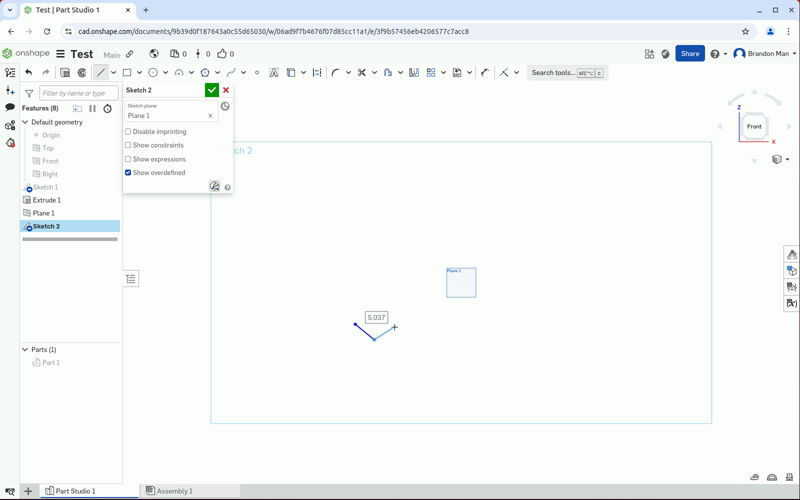
click(394, 326)
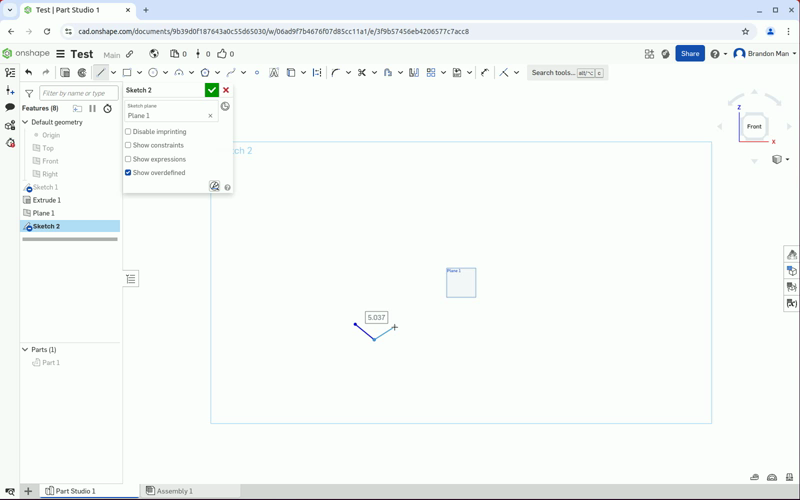
key_up(shift)
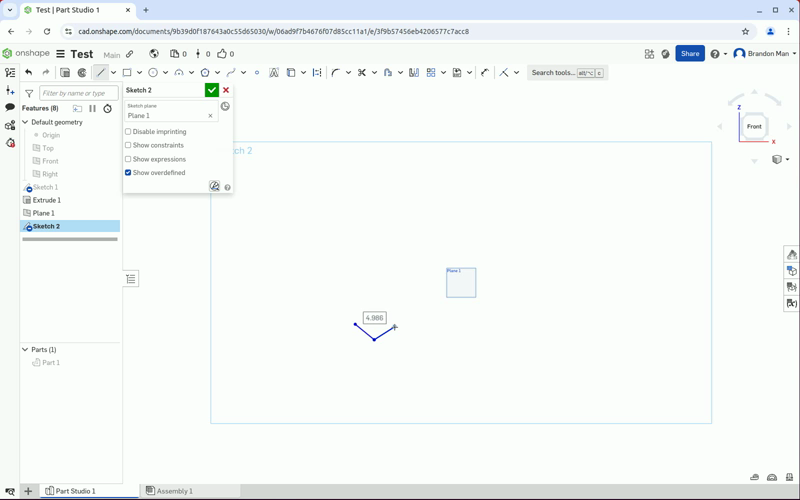
key_down(shift)
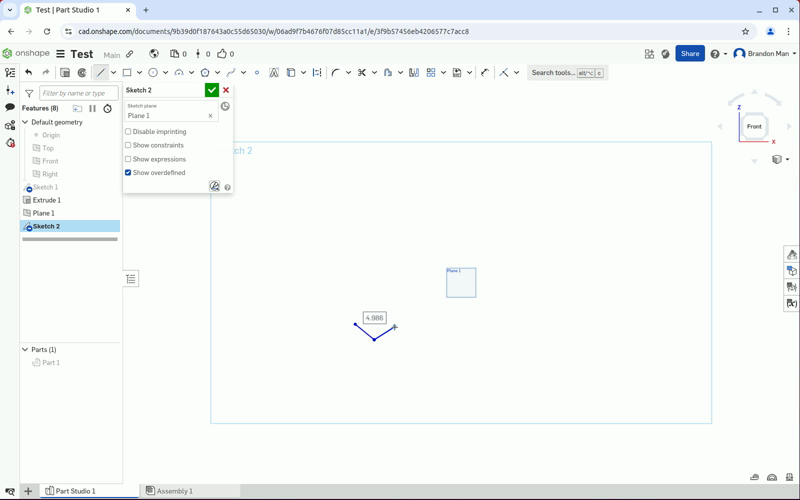
mouse_move(424, 326)
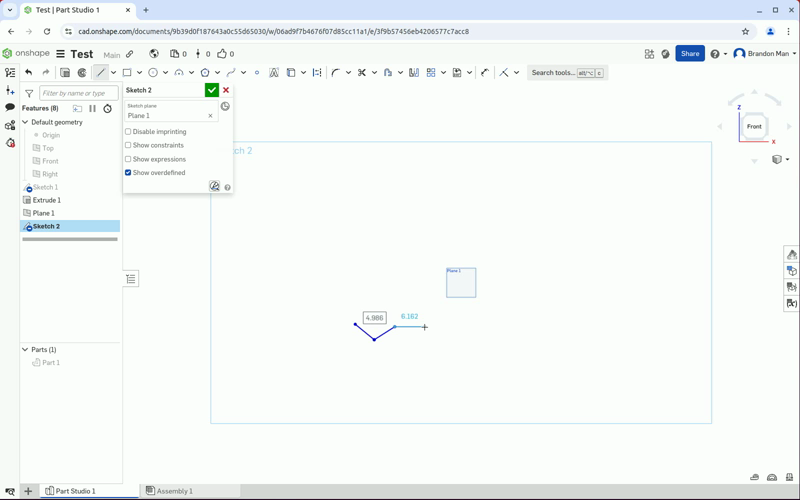
mouse_move(389, 303)
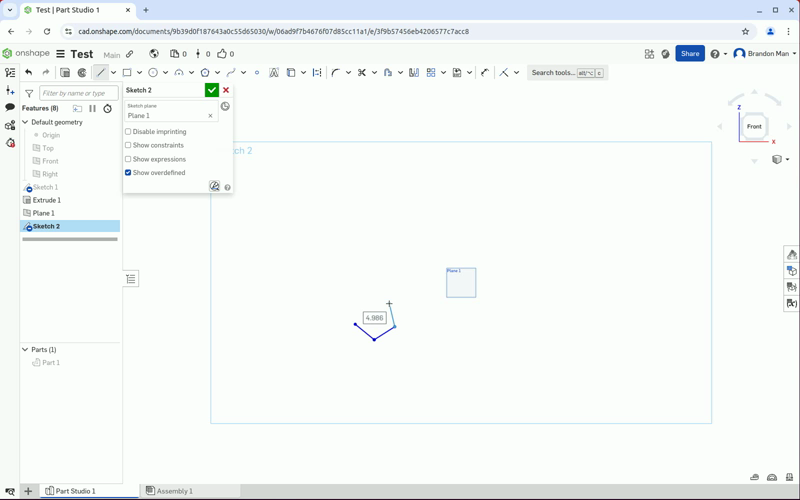
click(389, 303)
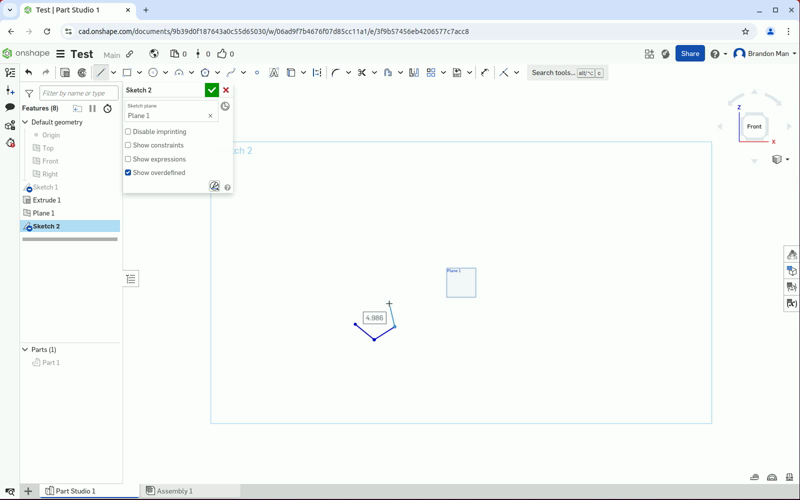
key_up(shift)
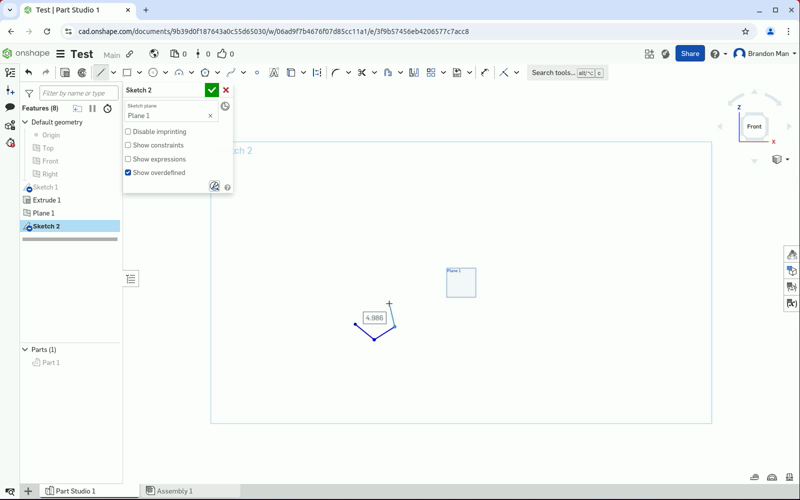
key_down(shift)
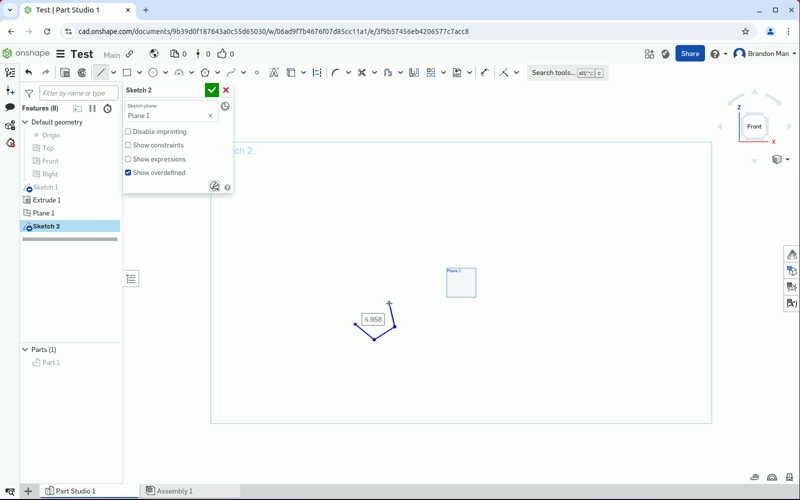
mouse_move(419, 303)
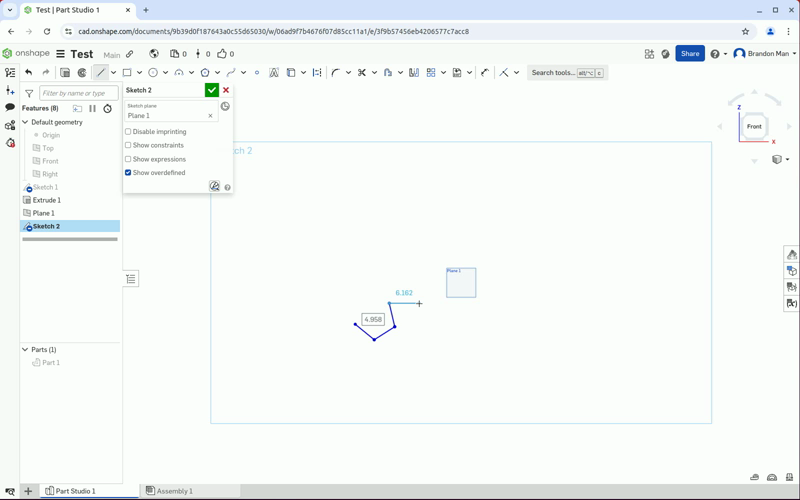
mouse_move(364, 301)
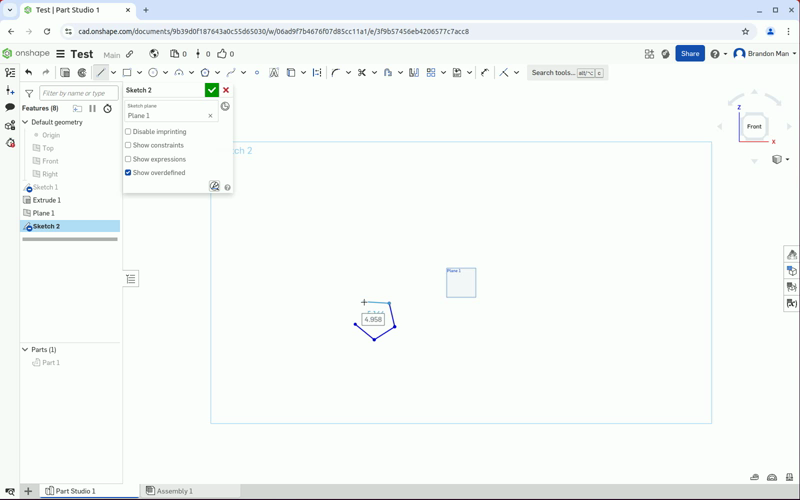
click(364, 301)
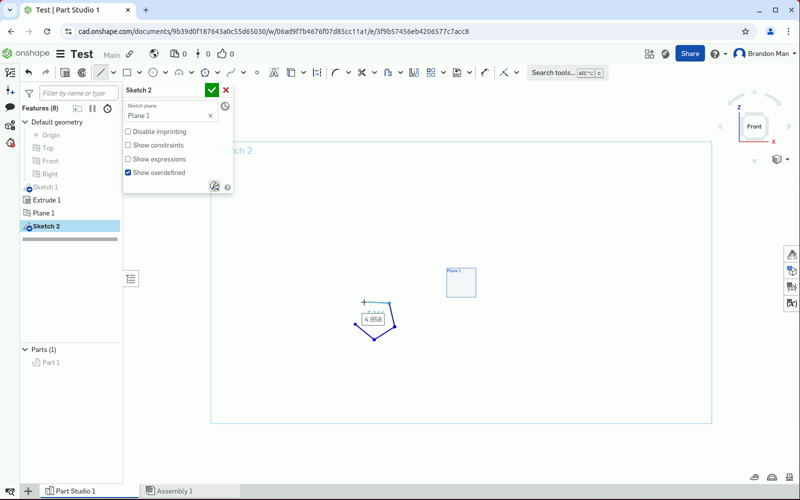
key_up(shift)
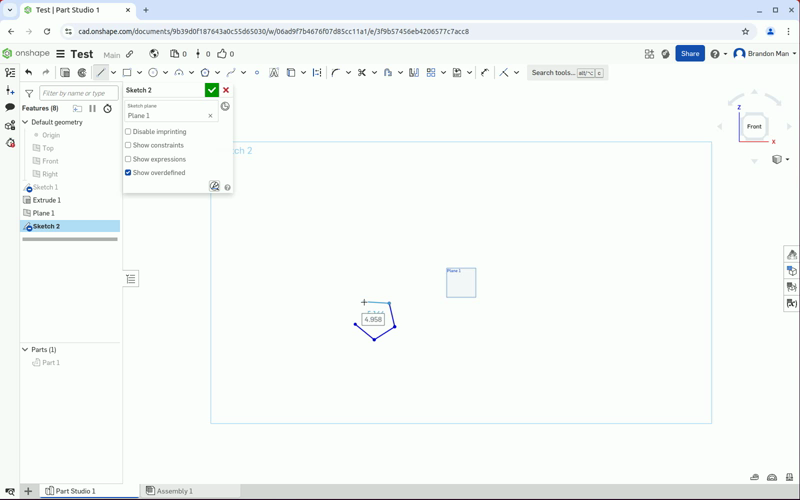
mouse_move(394, 301)
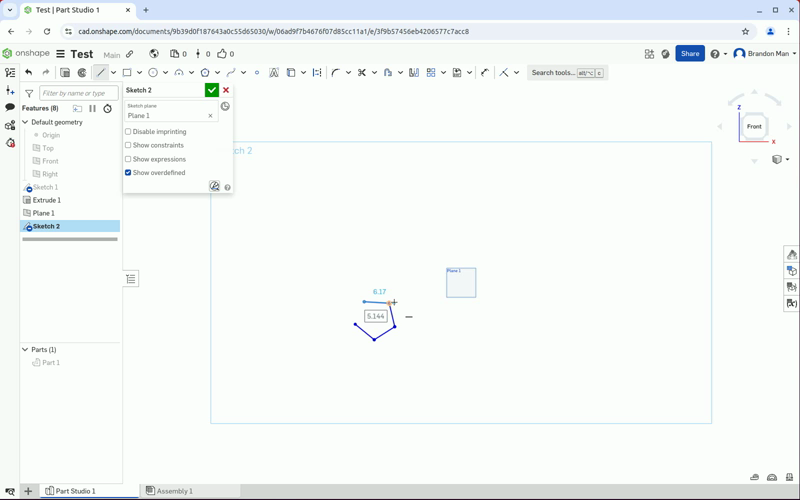
key_down(shift)
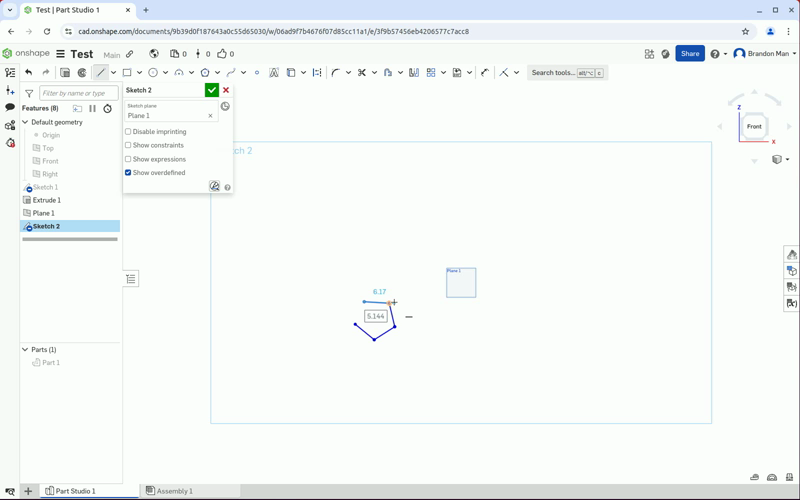
mouse_move(355, 324)
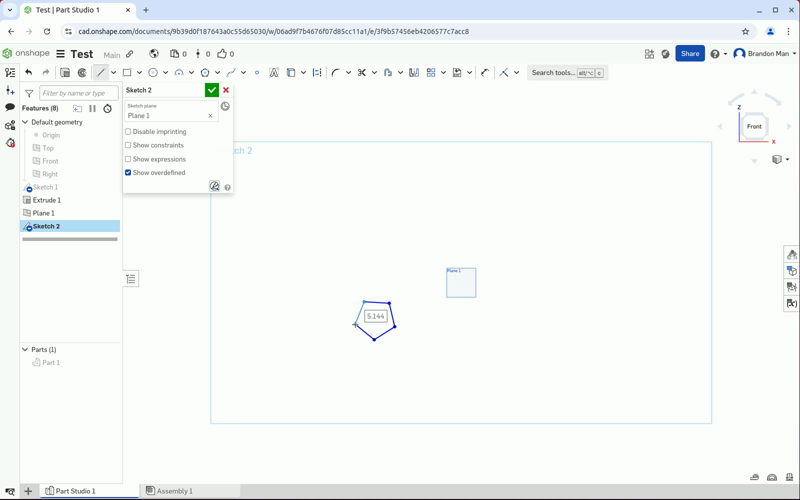
key_up(shift)
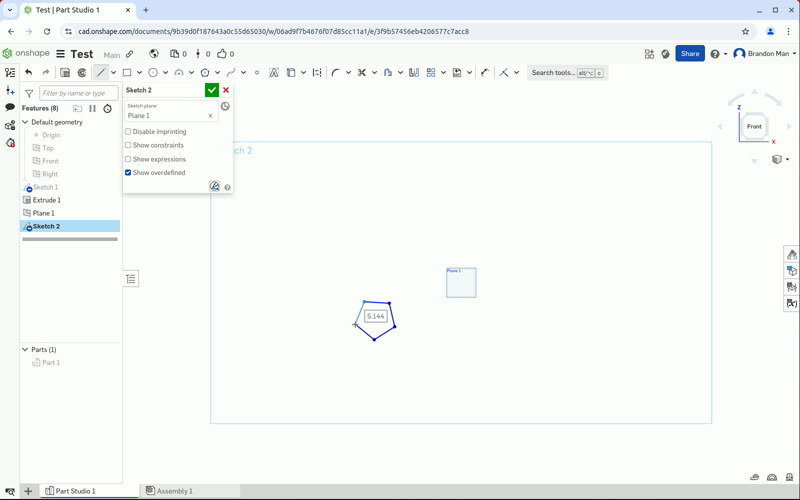
click(355, 324)
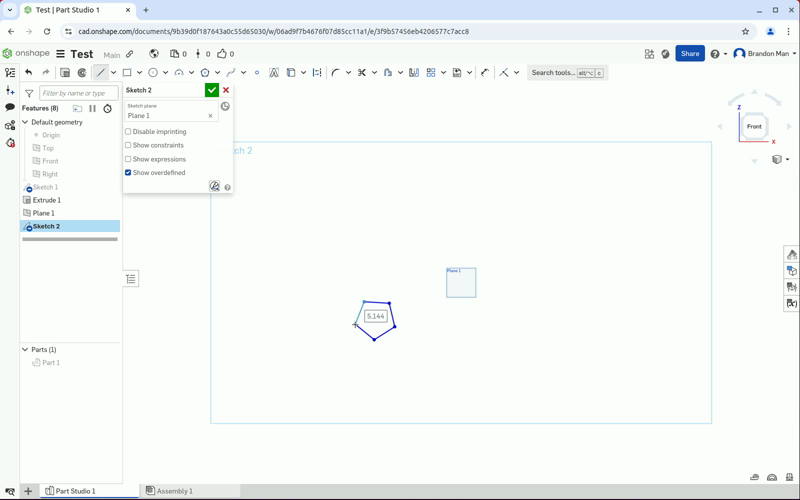
key(esc)
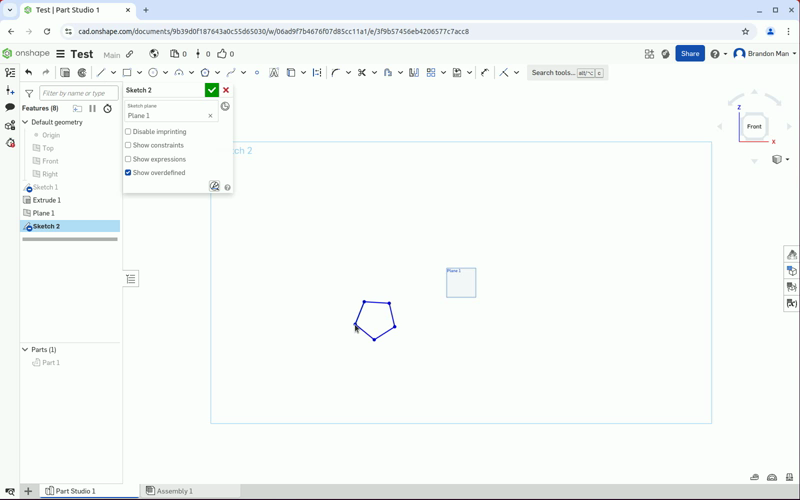
key(l)
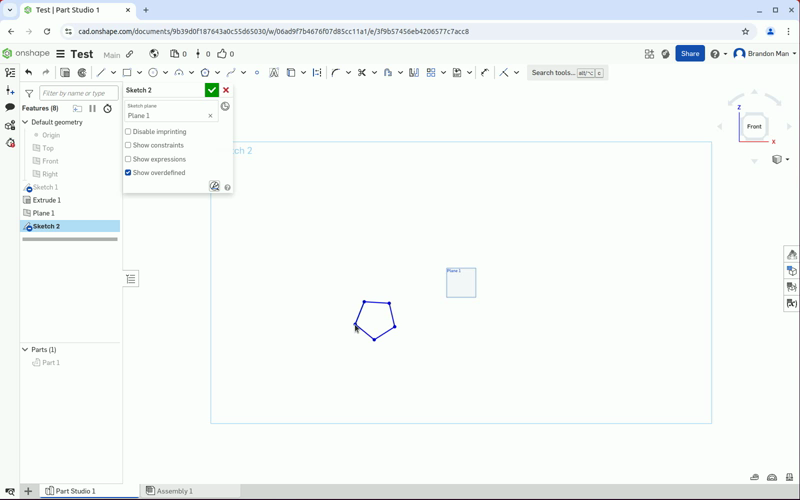
key_down(shift)
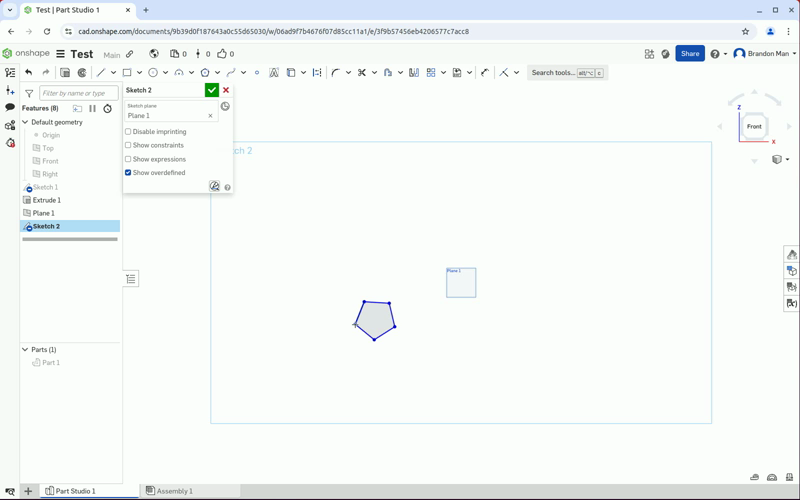
mouse_move(364, 318)
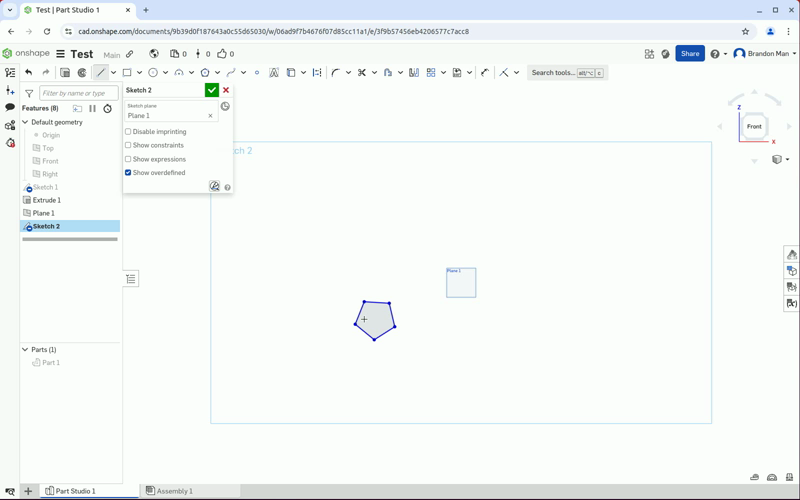
click(364, 318)
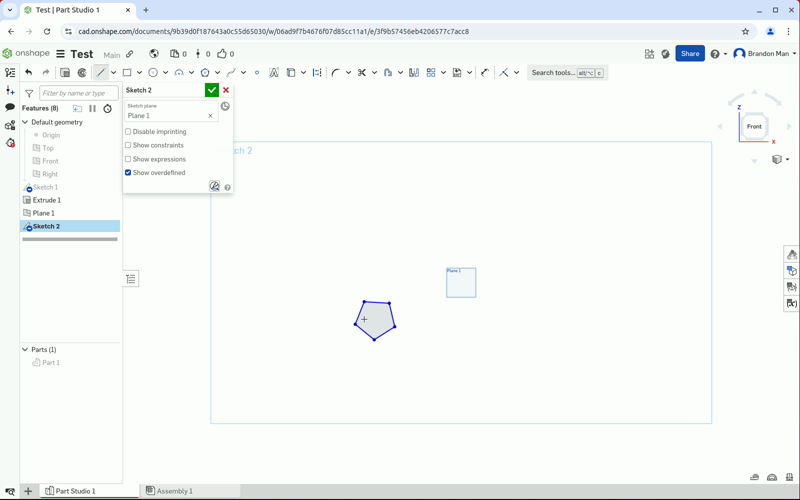
key_up(shift)
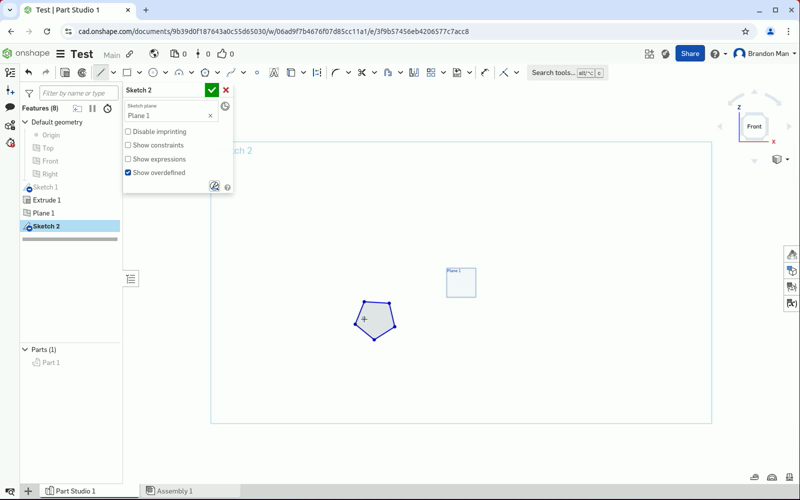
key_down(shift)
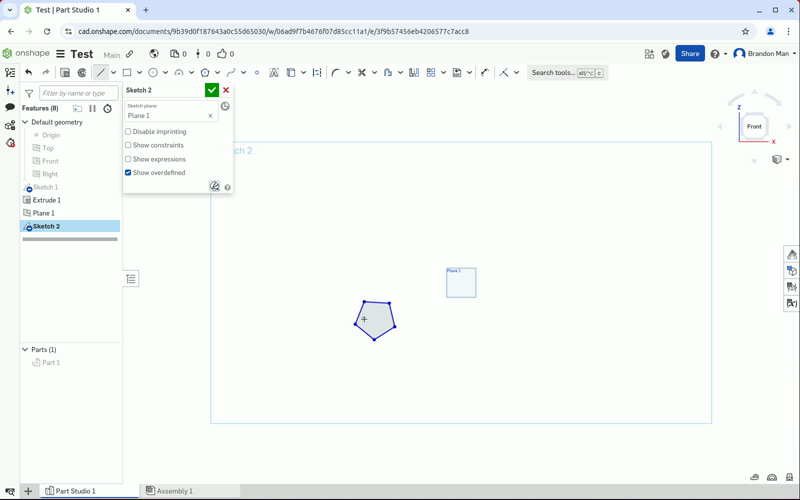
mouse_move(394, 318)
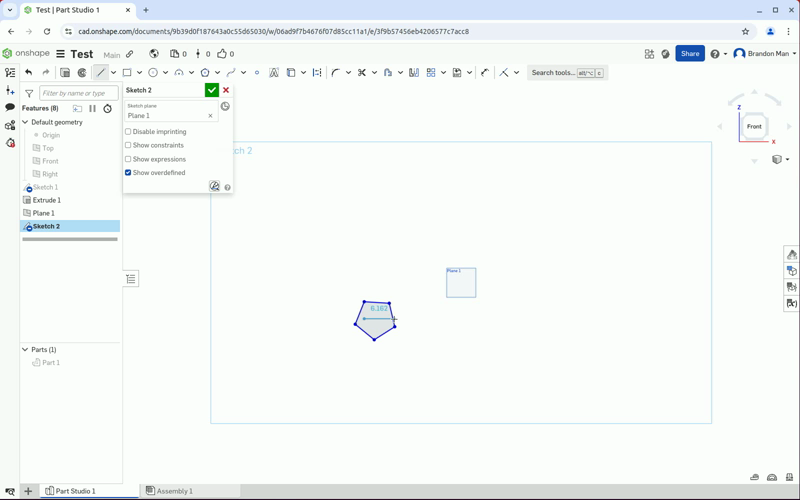
mouse_move(372, 329)
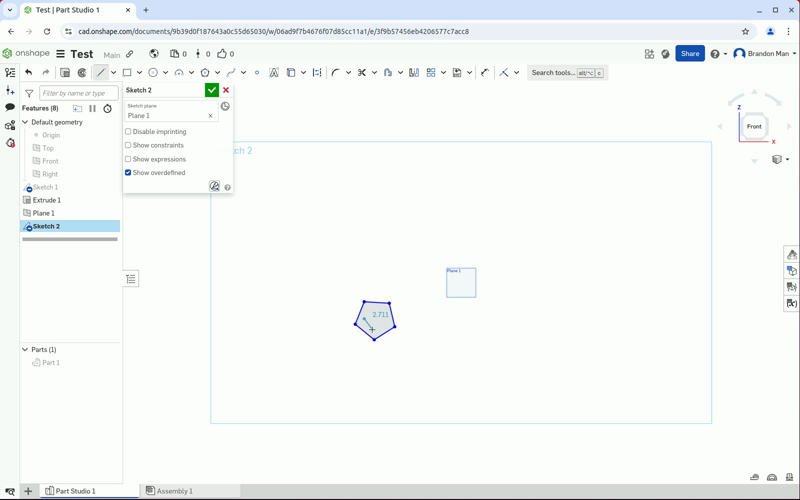
click(372, 329)
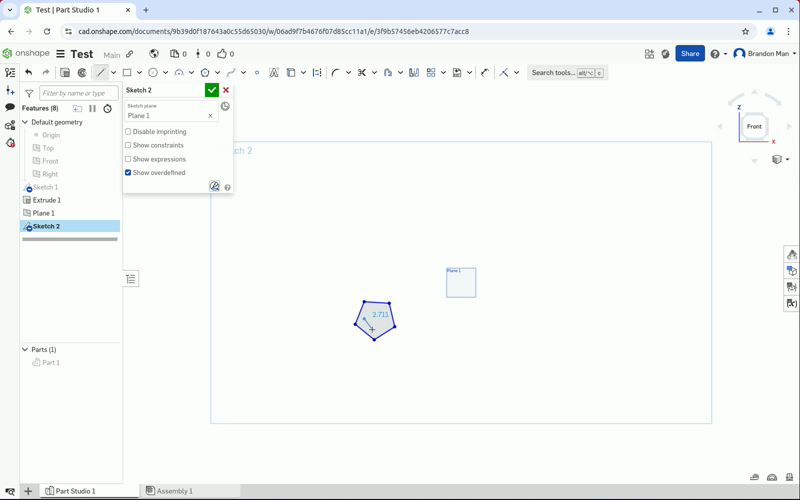
key_up(shift)
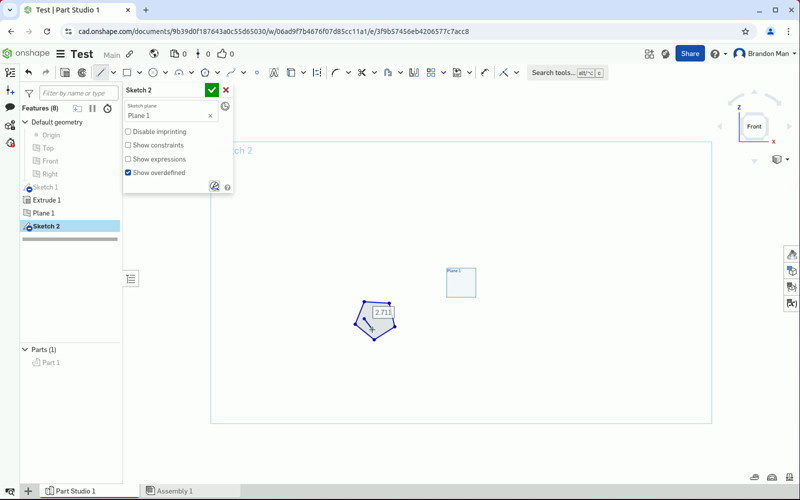
key_down(shift)
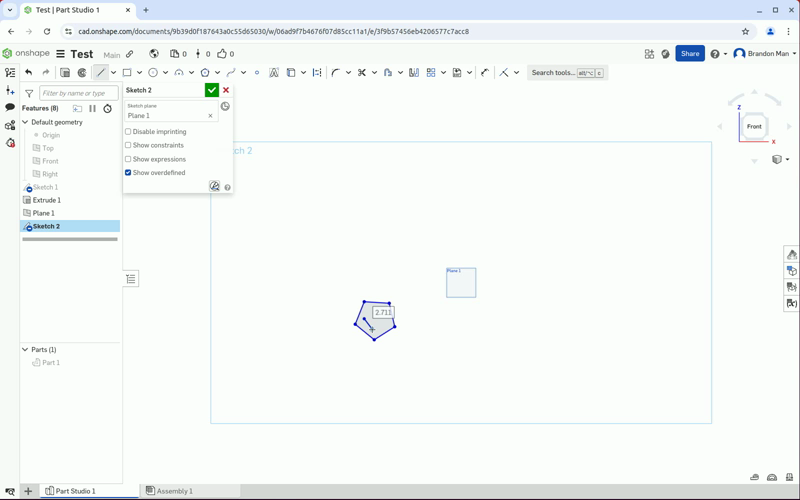
mouse_move(402, 329)
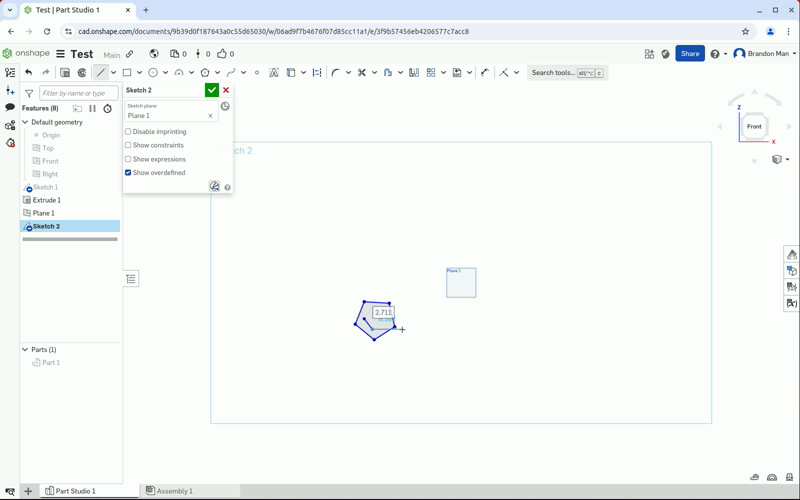
mouse_move(384, 325)
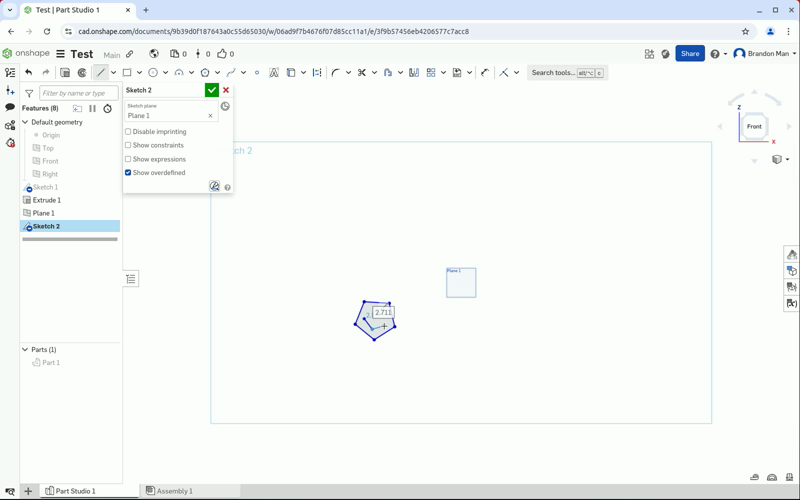
click(384, 325)
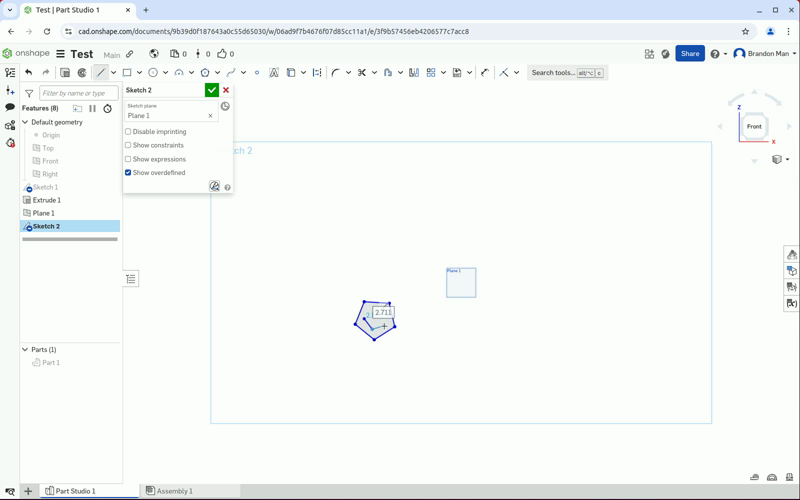
key_up(shift)
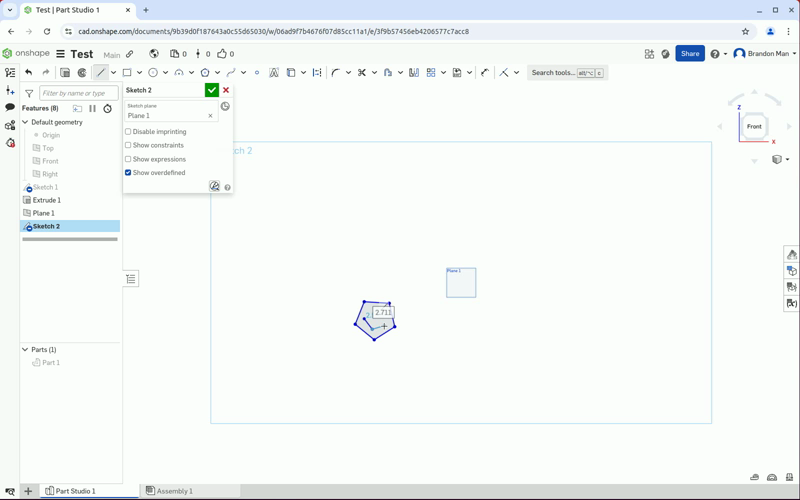
key_down(shift)
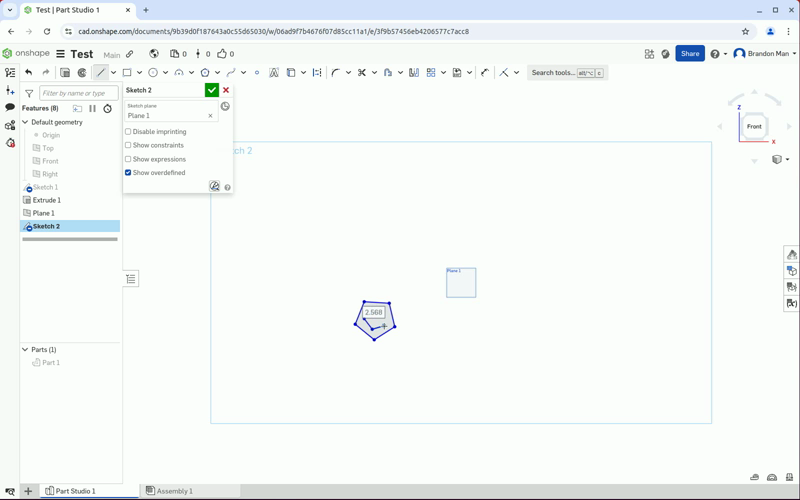
mouse_move(414, 325)
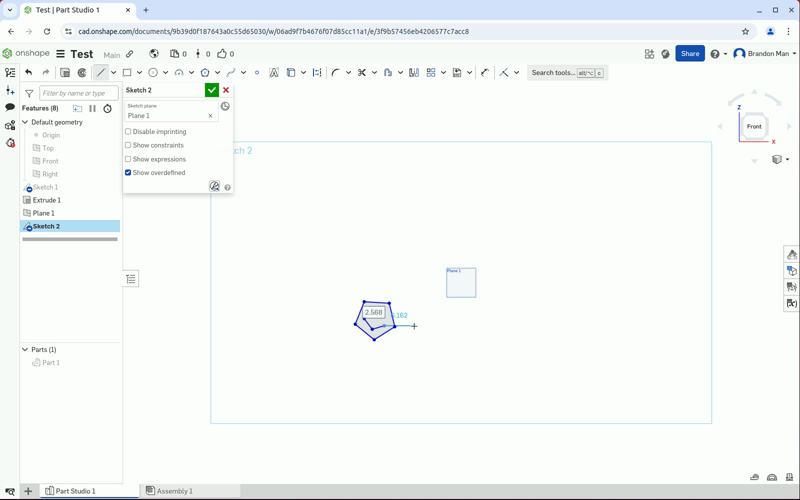
mouse_move(384, 312)
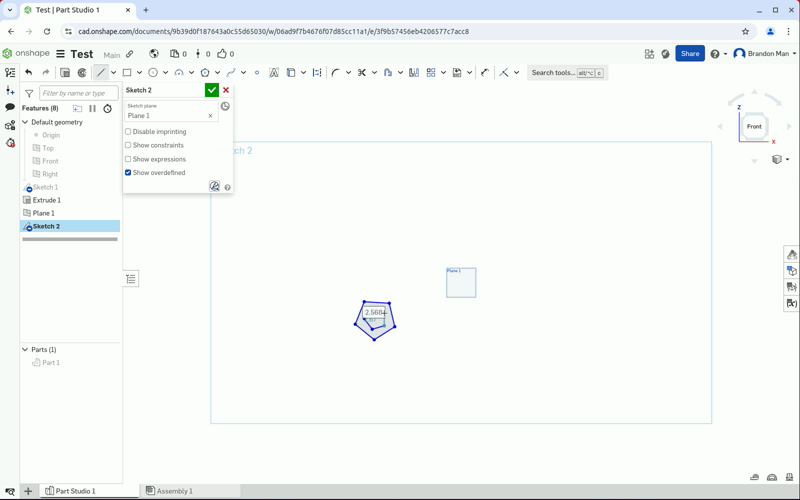
click(384, 312)
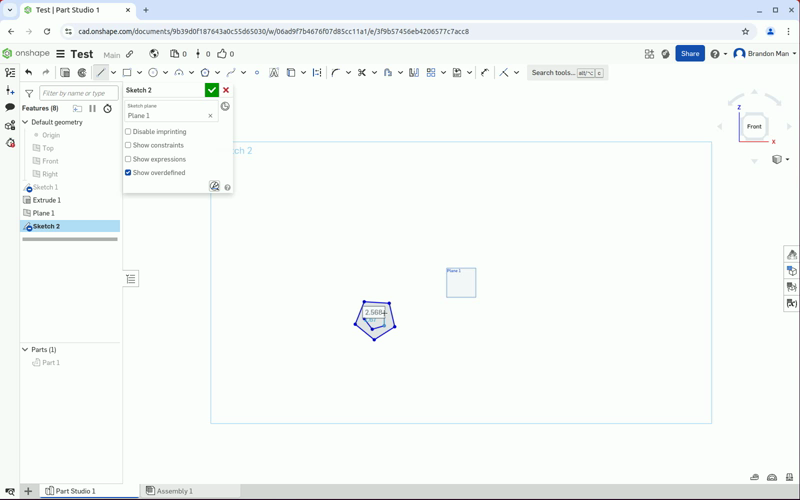
key_up(shift)
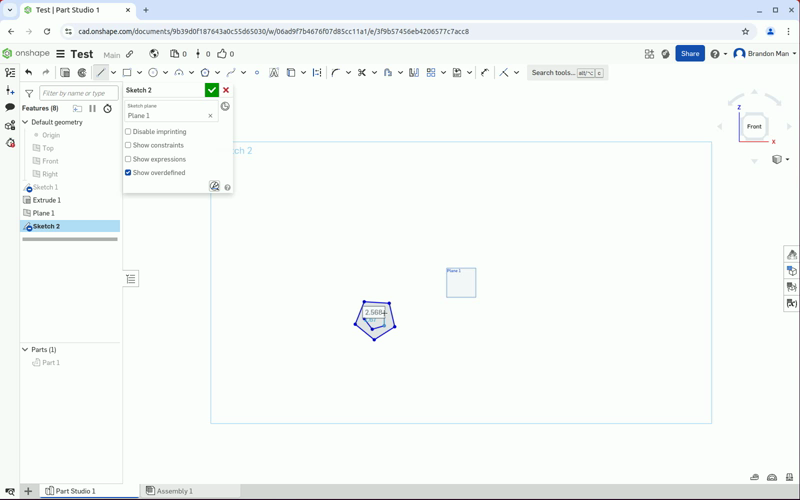
key_down(shift)
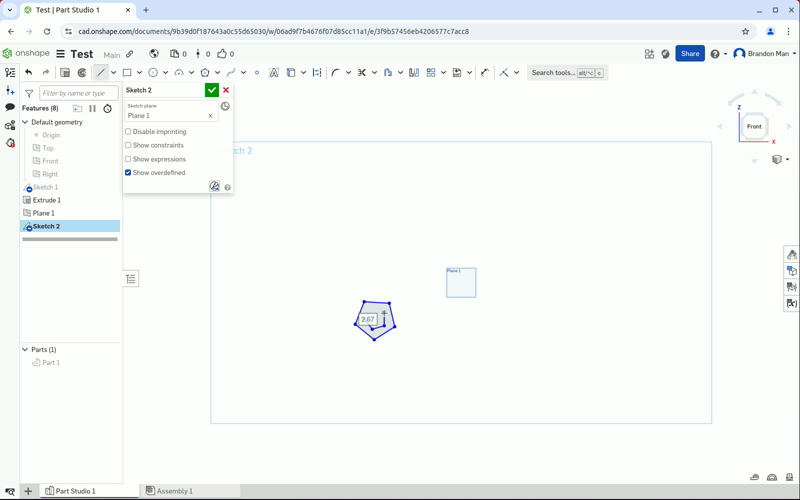
mouse_move(414, 312)
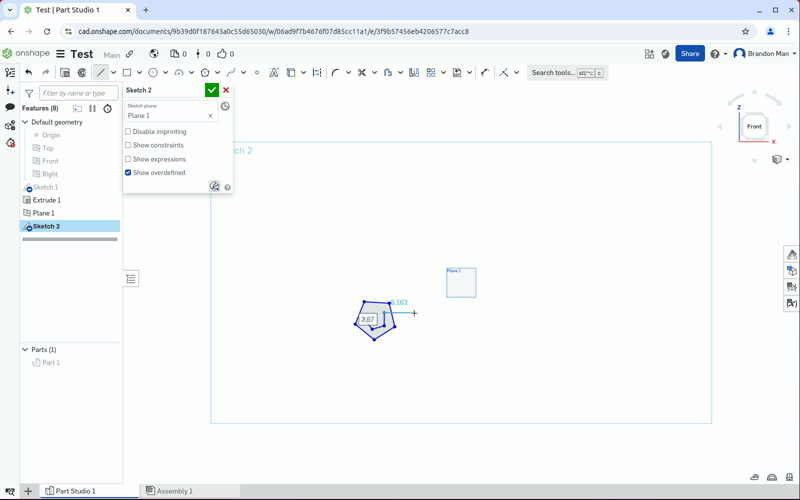
mouse_move(372, 308)
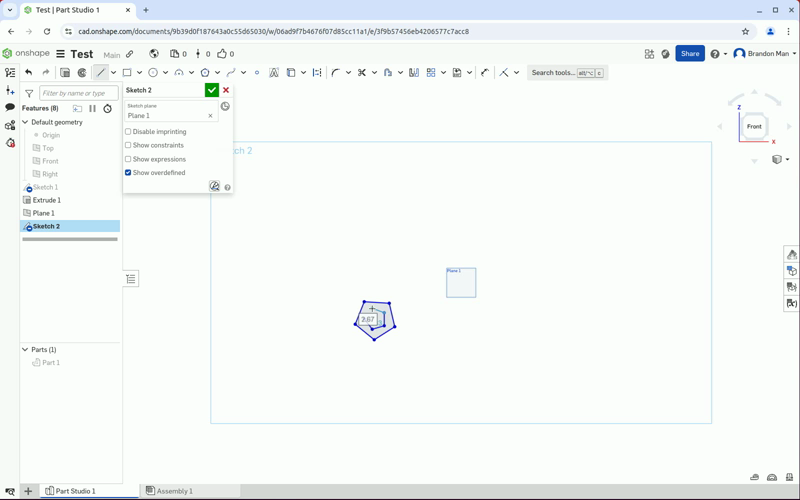
click(372, 308)
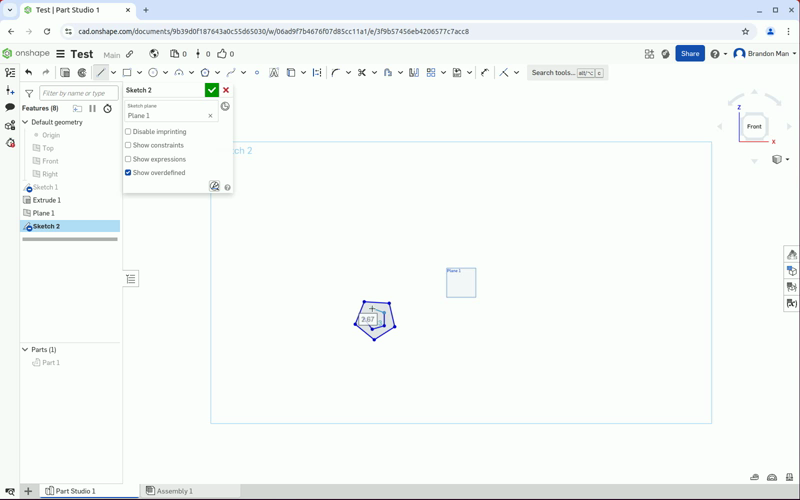
key_up(shift)
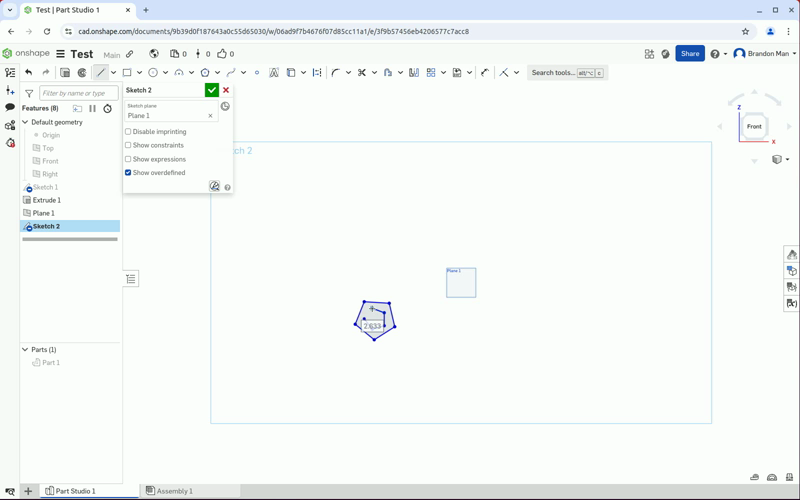
mouse_move(402, 308)
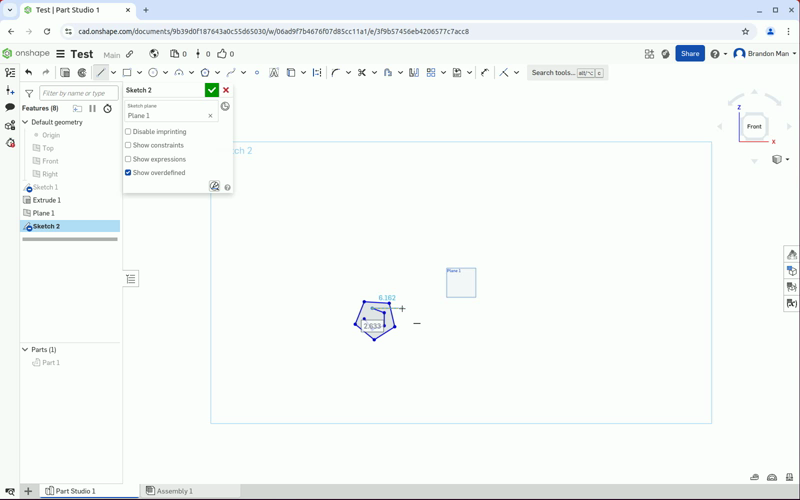
key_down(shift)
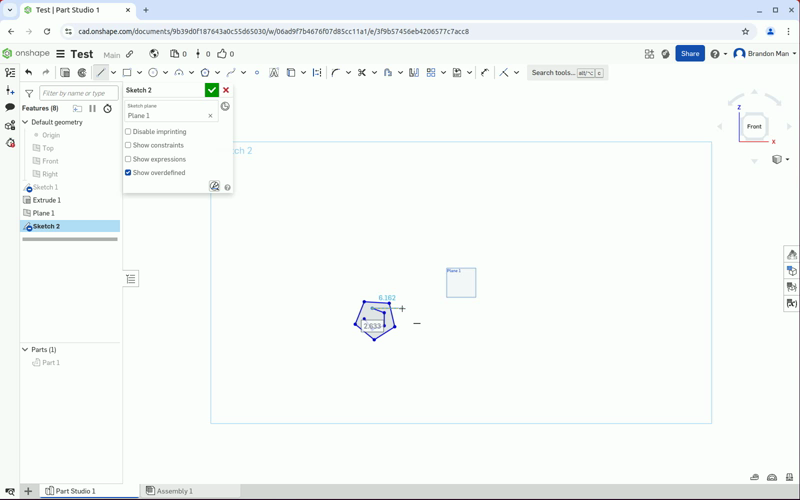
mouse_move(364, 318)
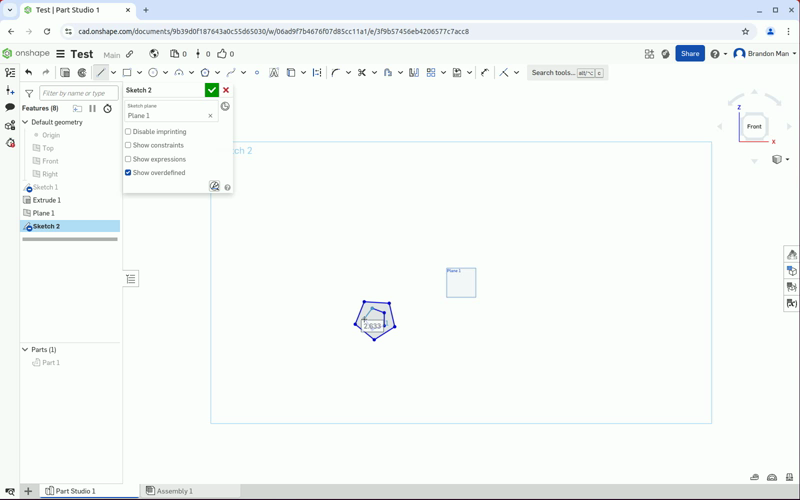
key_up(shift)
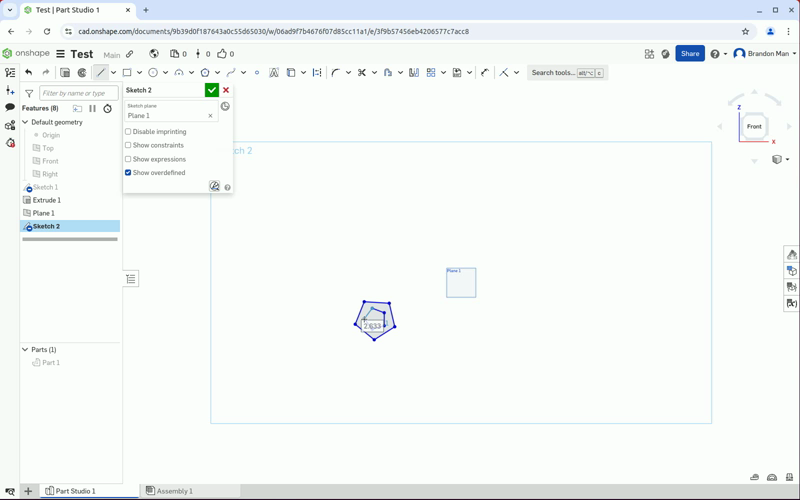
click(364, 318)
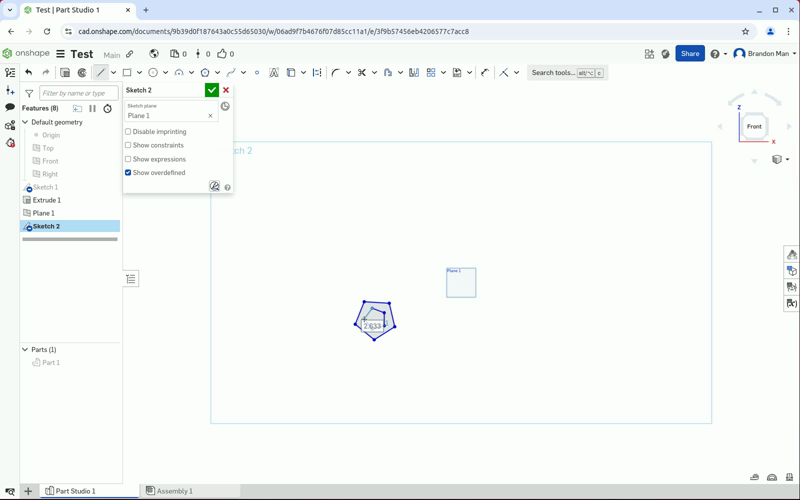
key(esc)
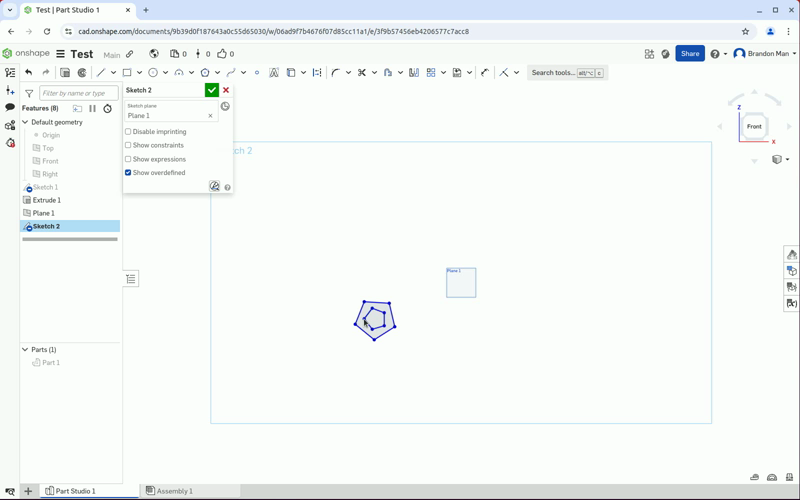
mouse_move(371, 306)
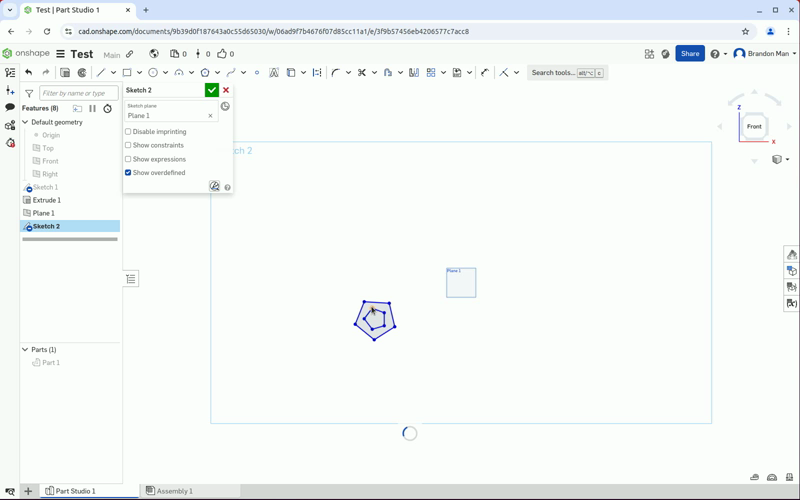
scroll(6)
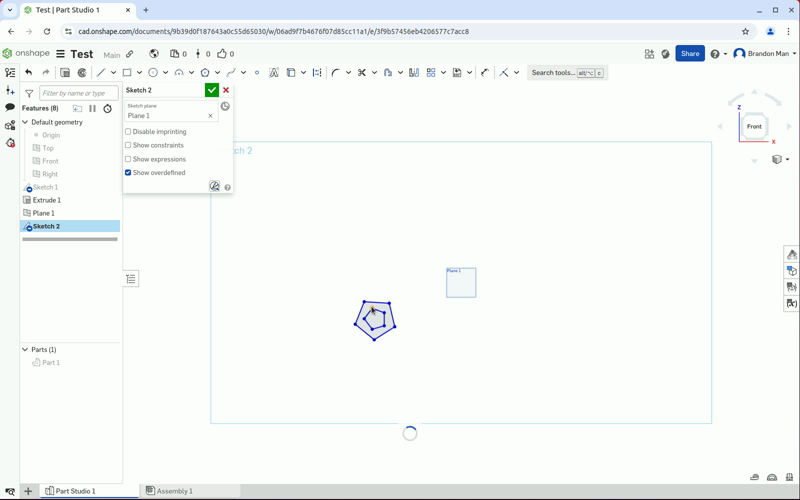
scroll(6)
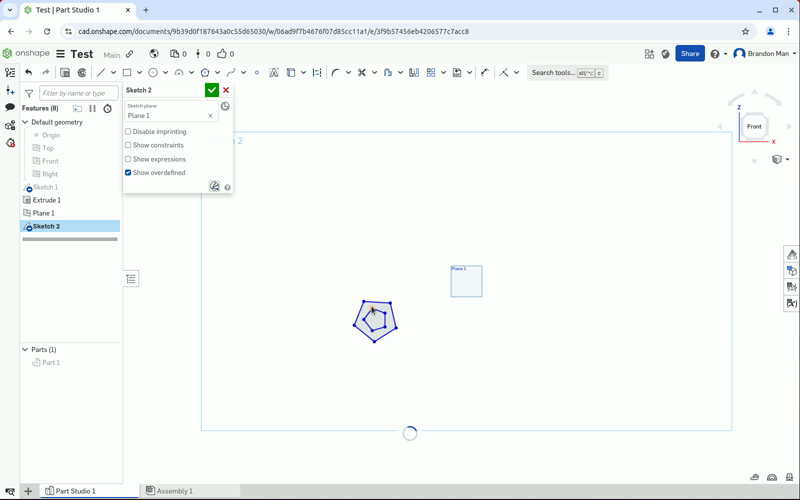
scroll(6)
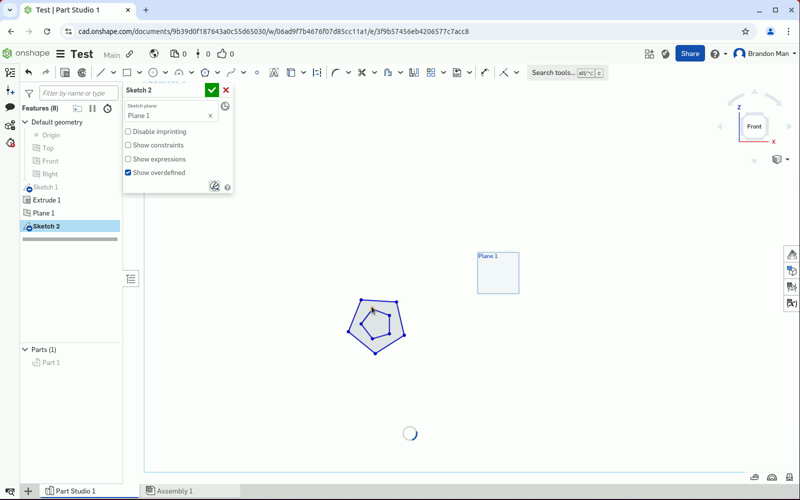
scroll(6)
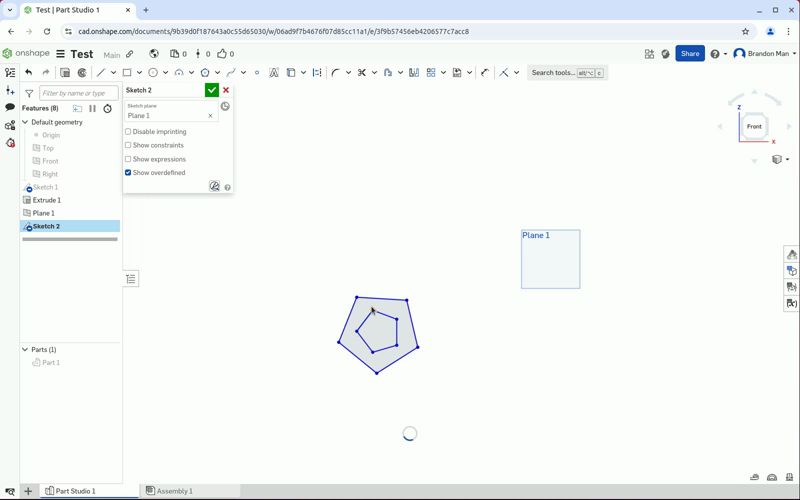
scroll(6)
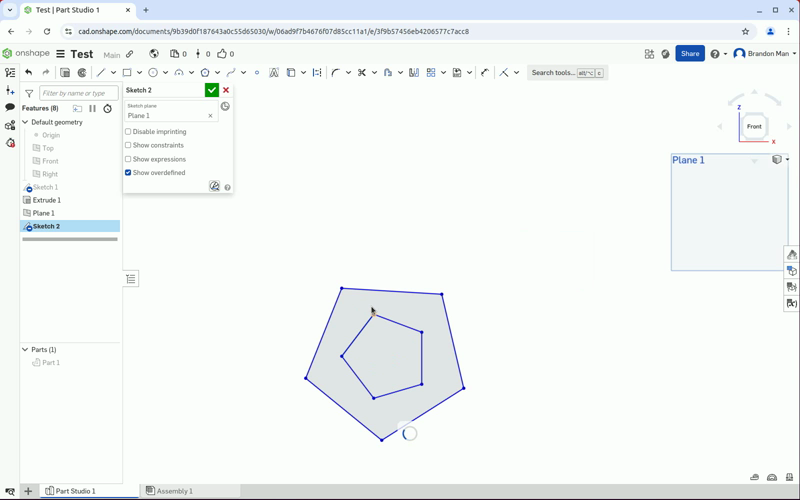
scroll(6)
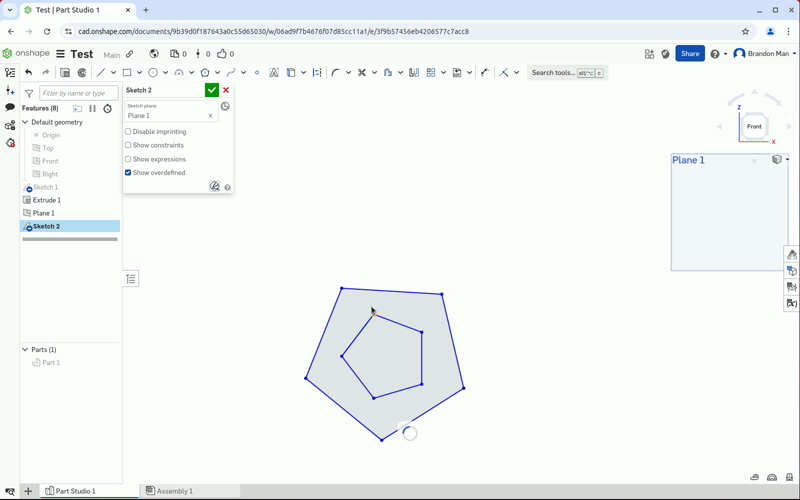
scroll(6)
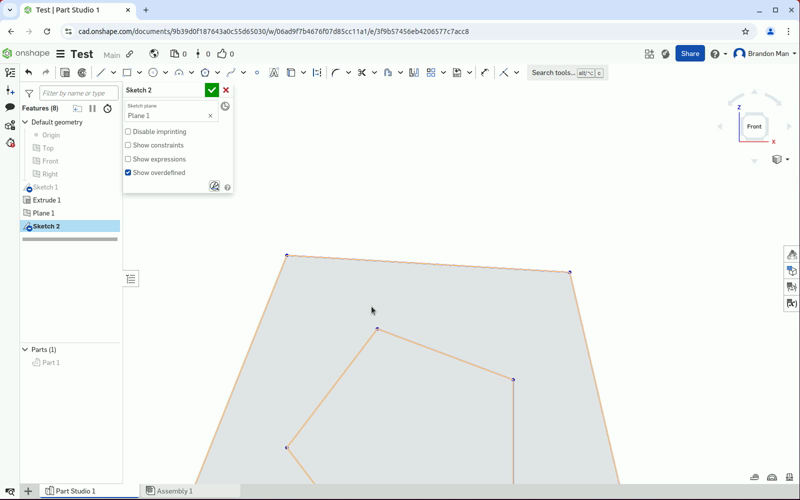
click(371, 306)
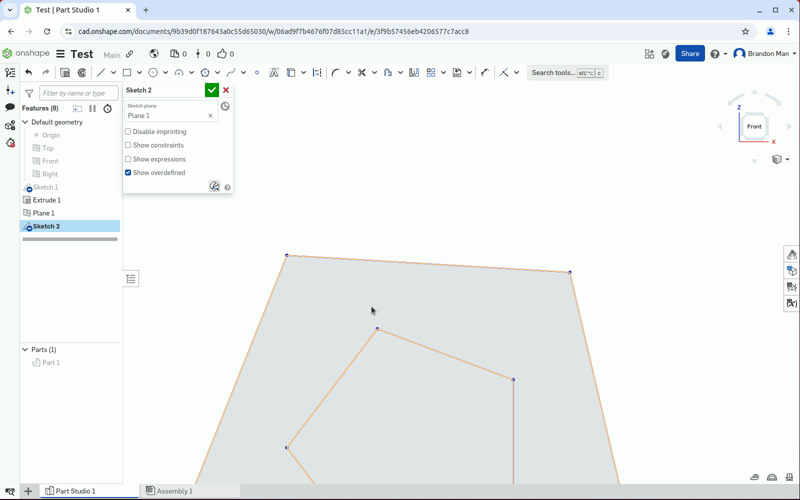
scroll(-6)
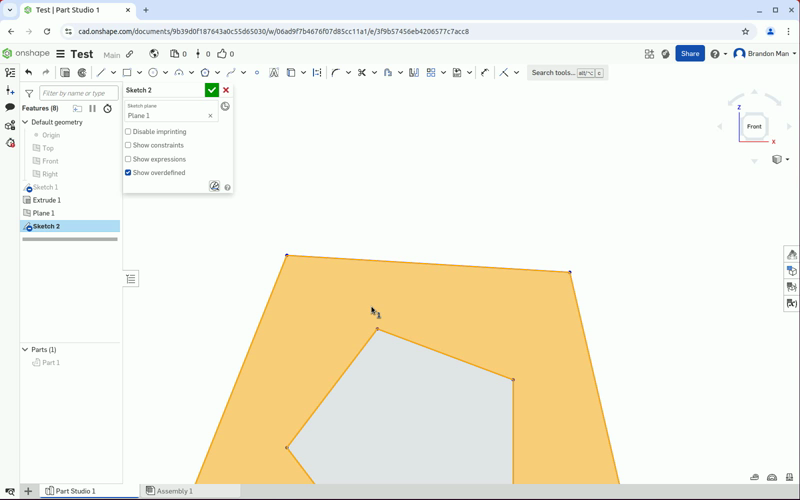
scroll(-6)
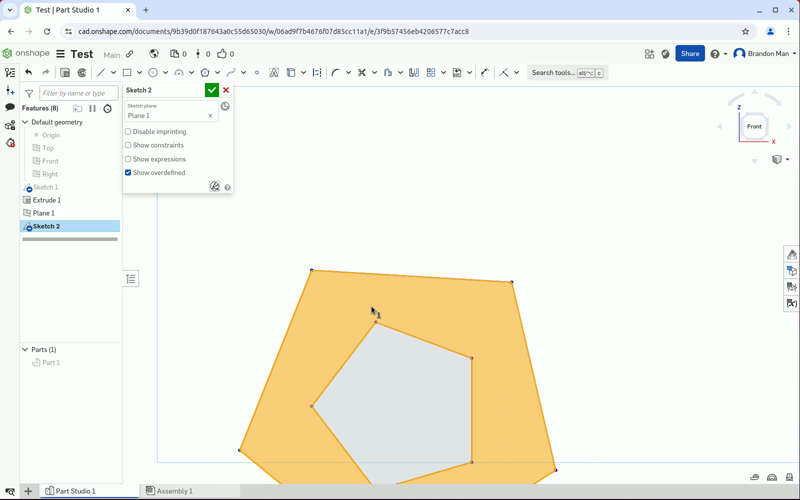
scroll(-6)
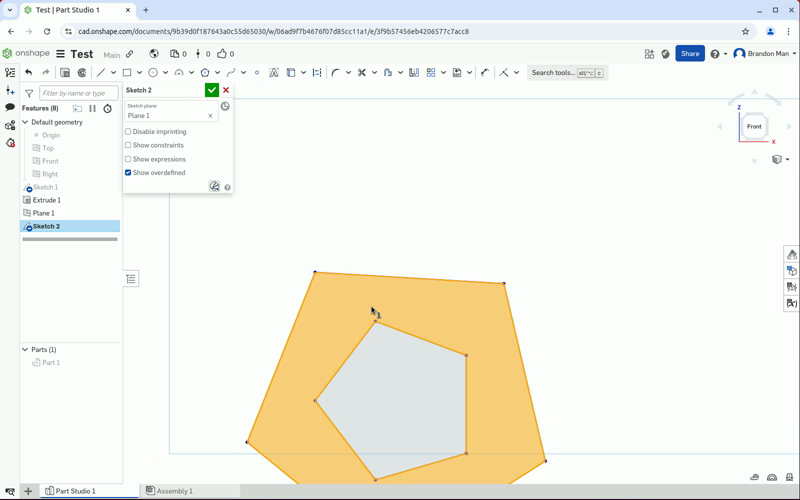
scroll(-6)
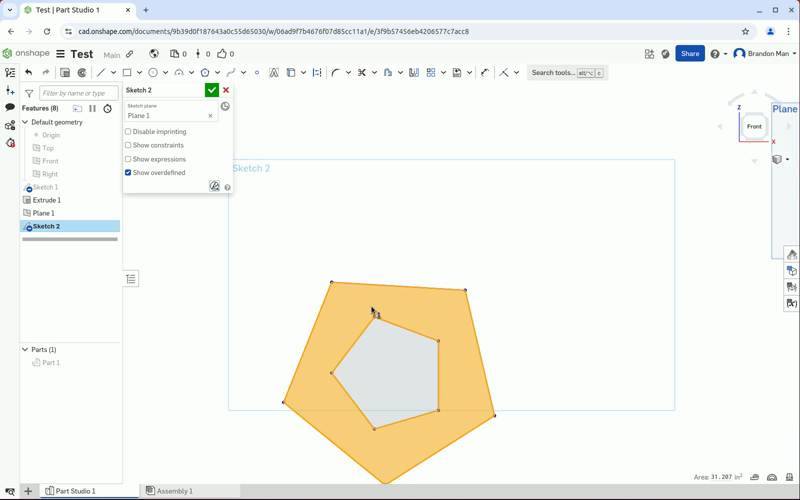
scroll(-6)
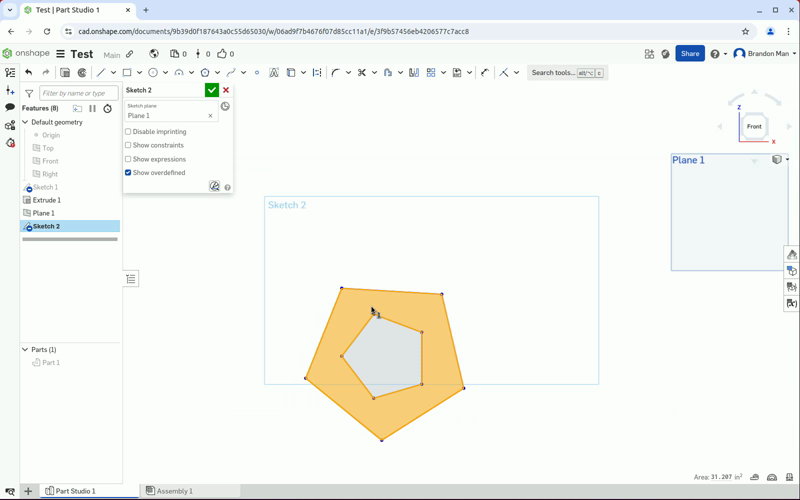
scroll(-6)
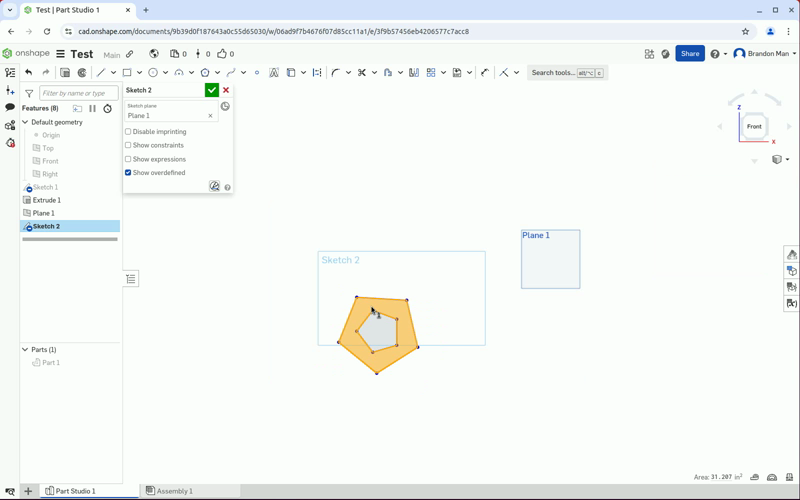
scroll(-6)
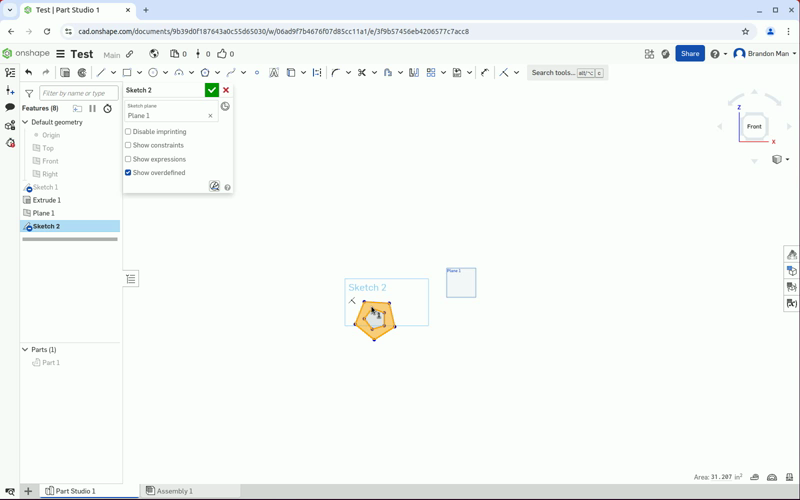
mouse_move(73, 352)
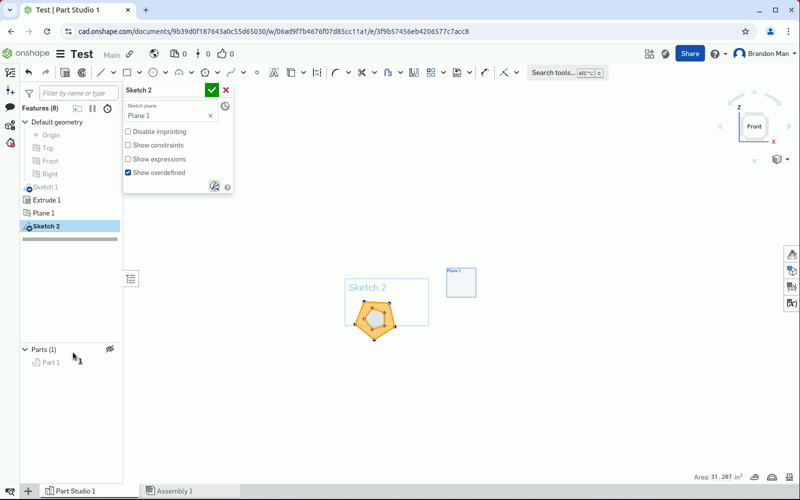
key(shift+y)
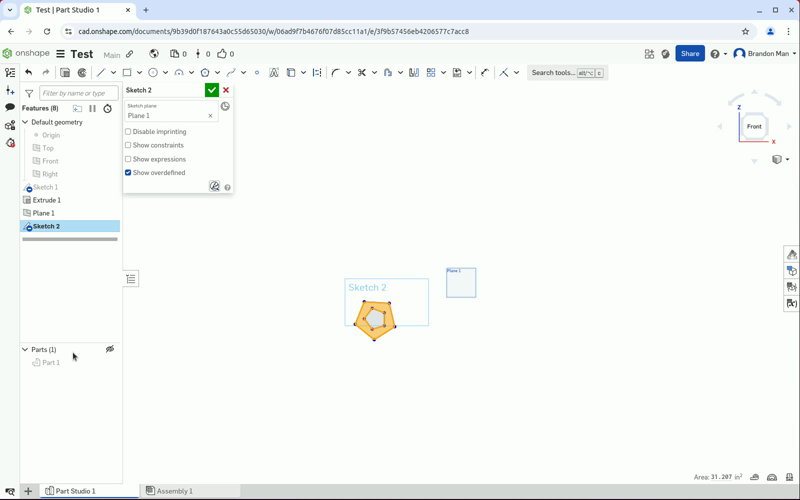
key(shift+e)
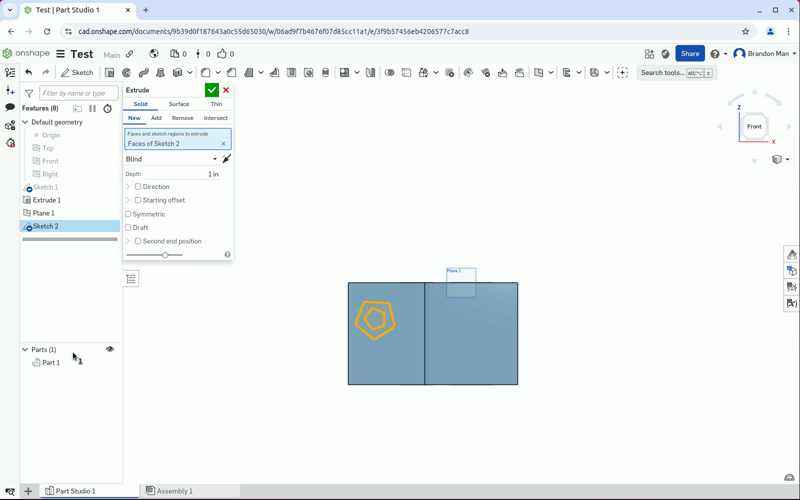
mouse_move(143, 106)
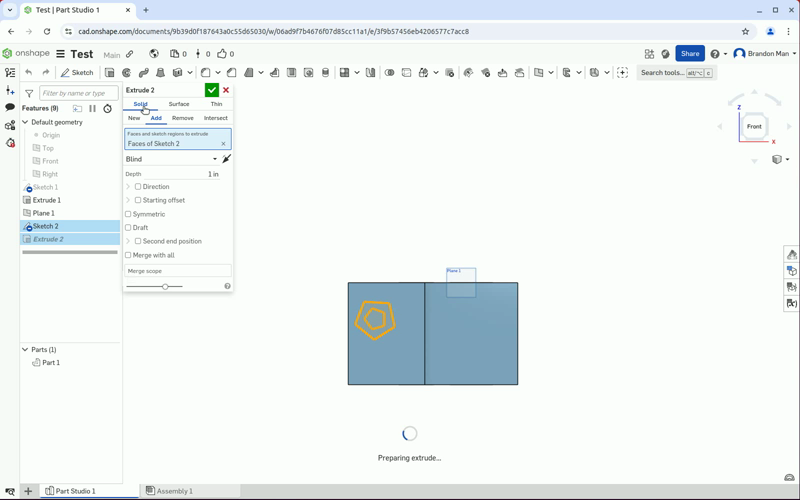
click(143, 106)
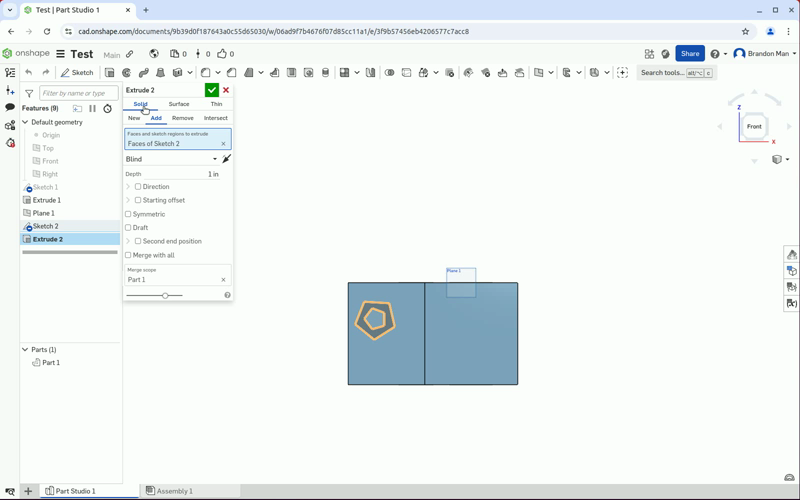
mouse_move(186, 120)
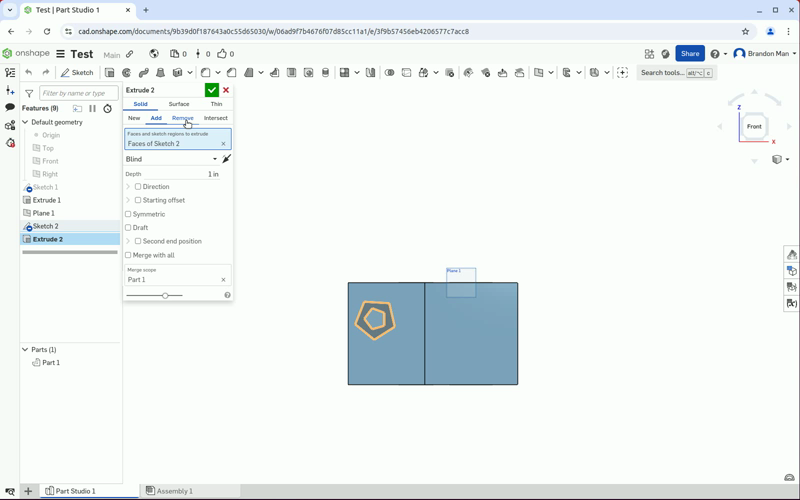
click(186, 120)
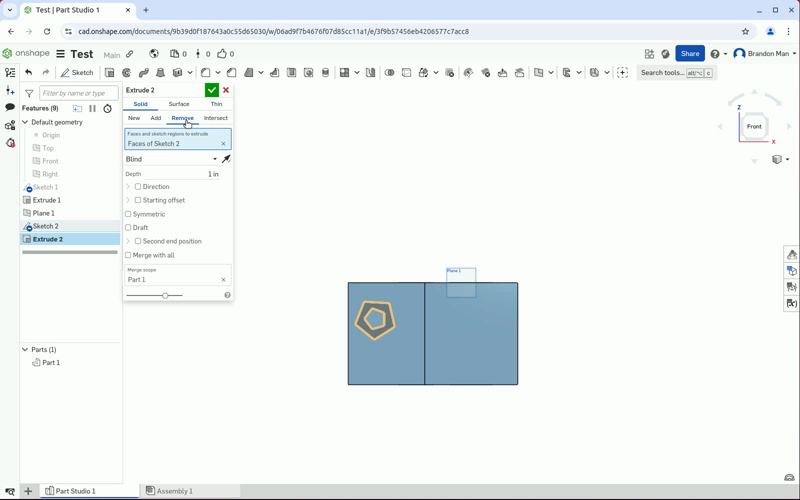
key(tab, 4)
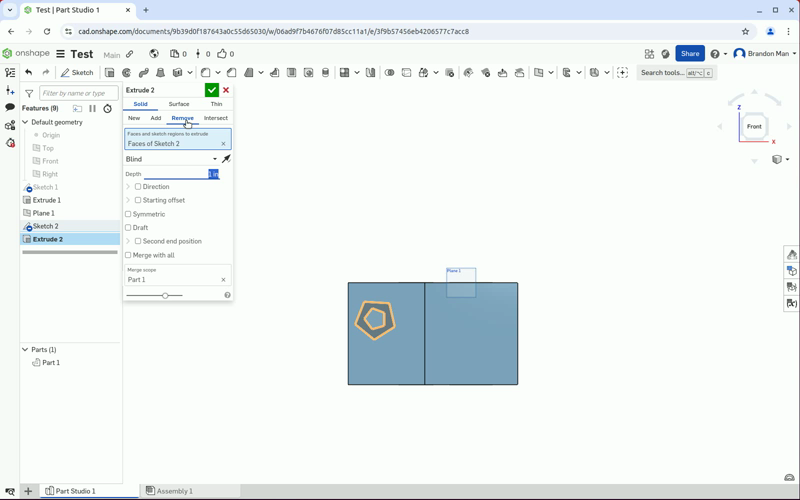
text(21.423)
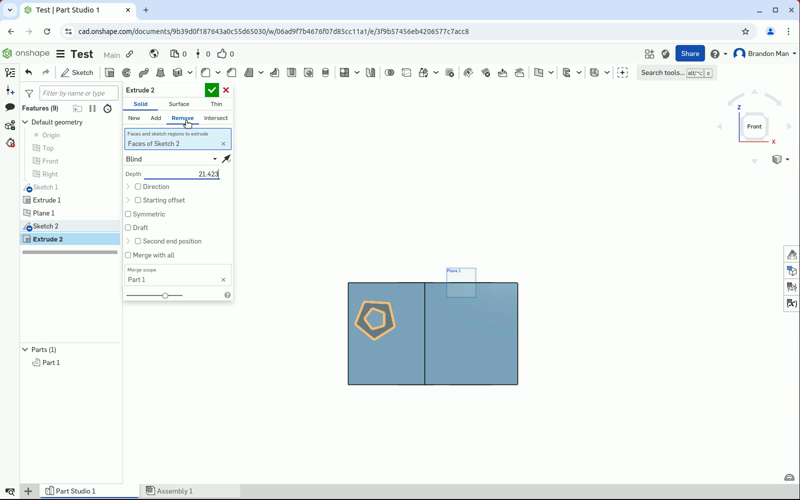
key(tab, 6)
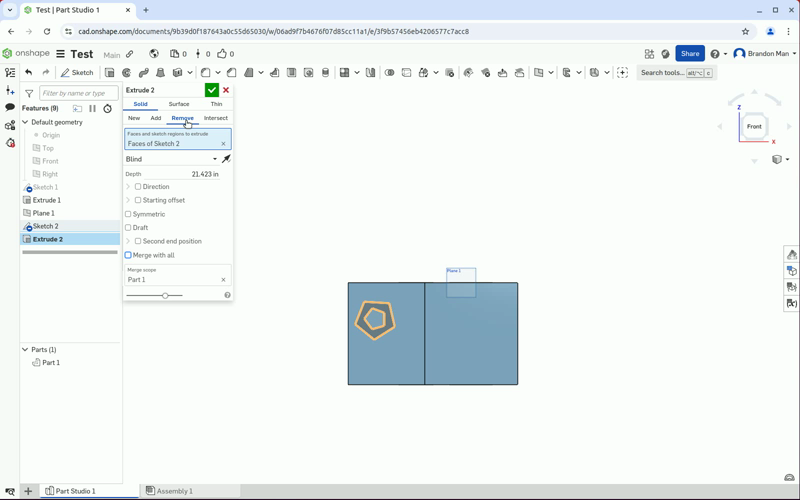
key(space)
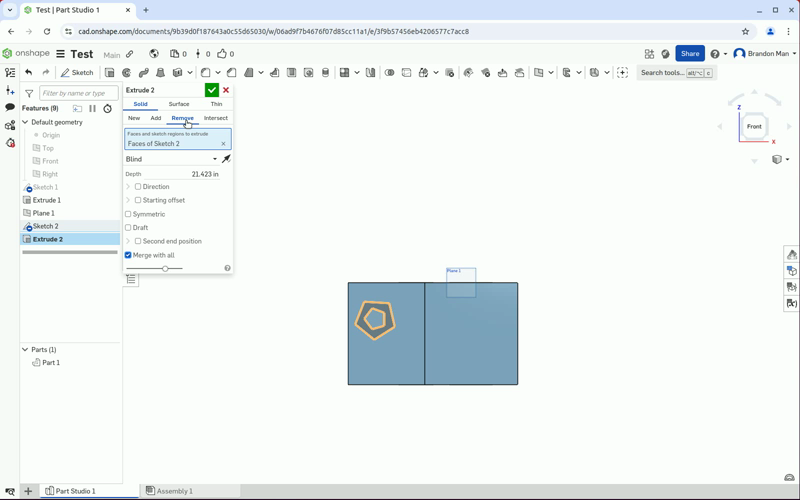
key(enter)
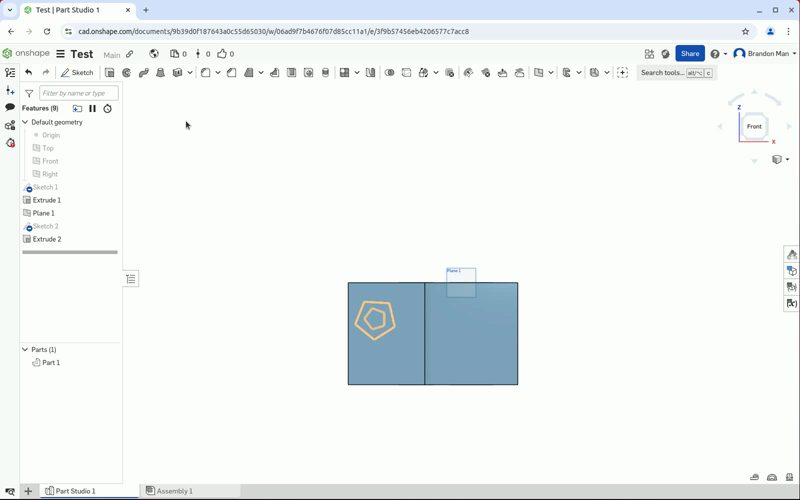
key(shift+h)
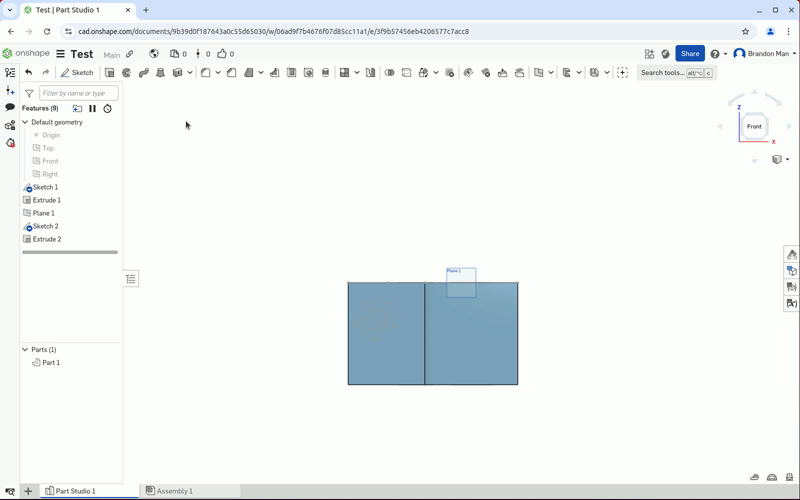
key(shift+h)
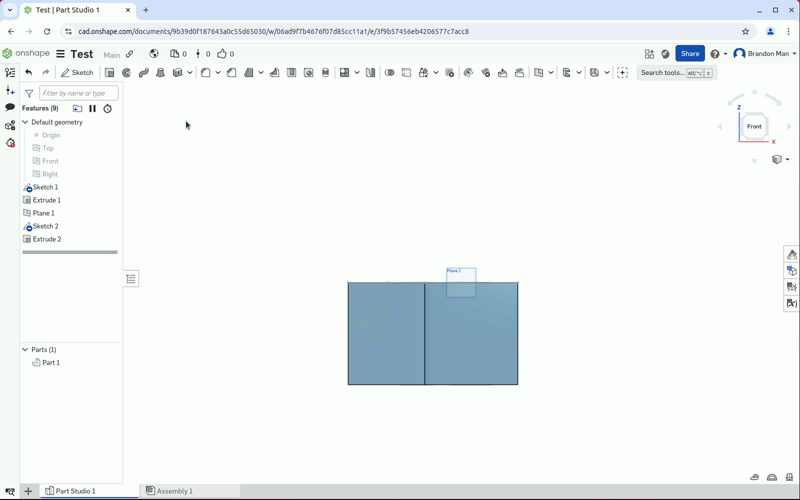
key(shift+7)
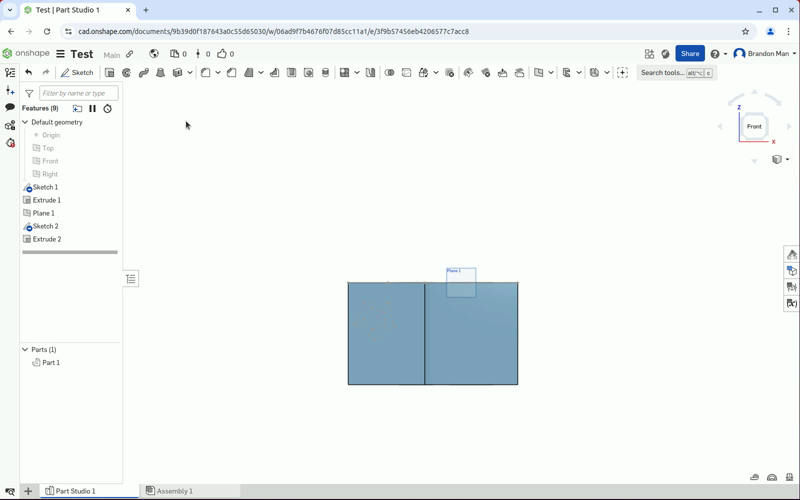
key(left, 2)
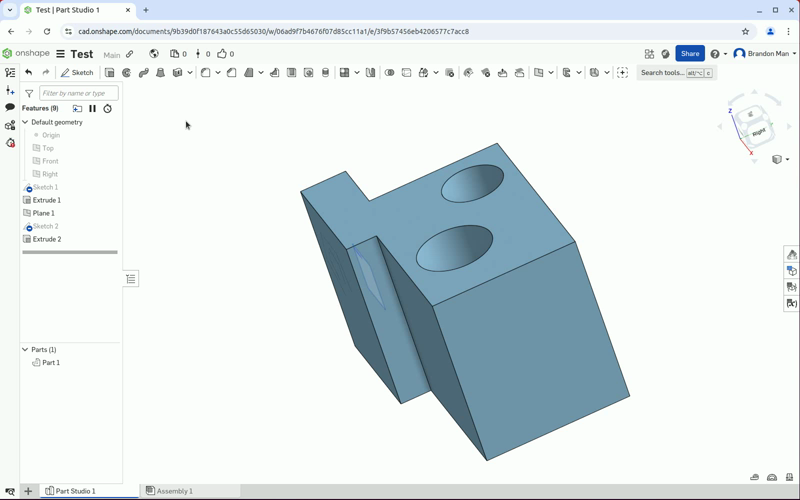
key(down, 2)
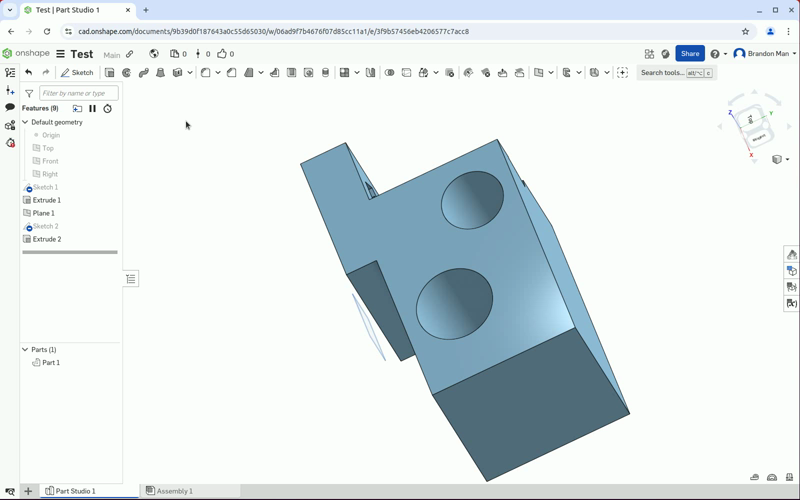
key(up, 2)
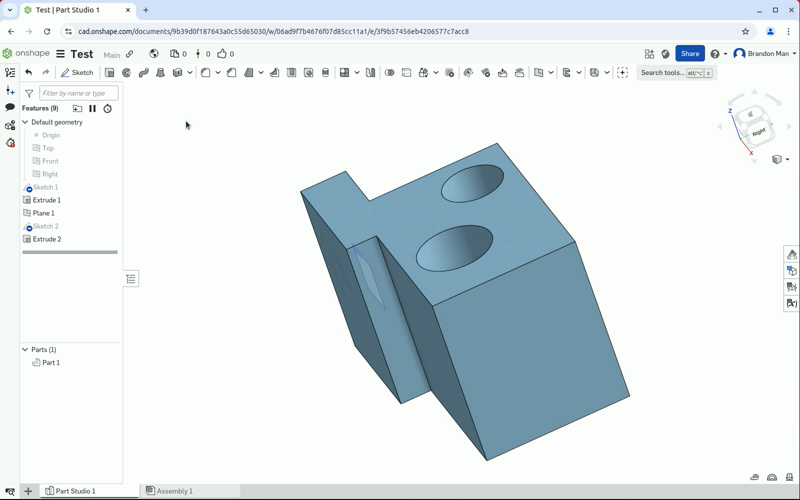
key(right, 2)
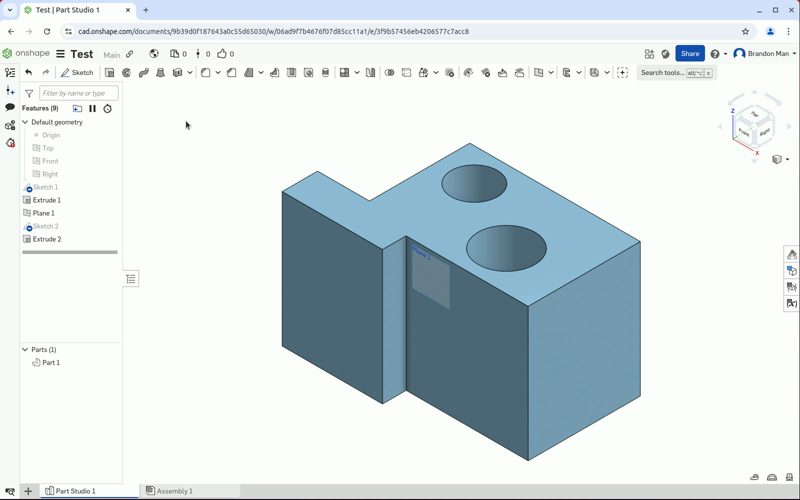
mouse_move(73, 189)
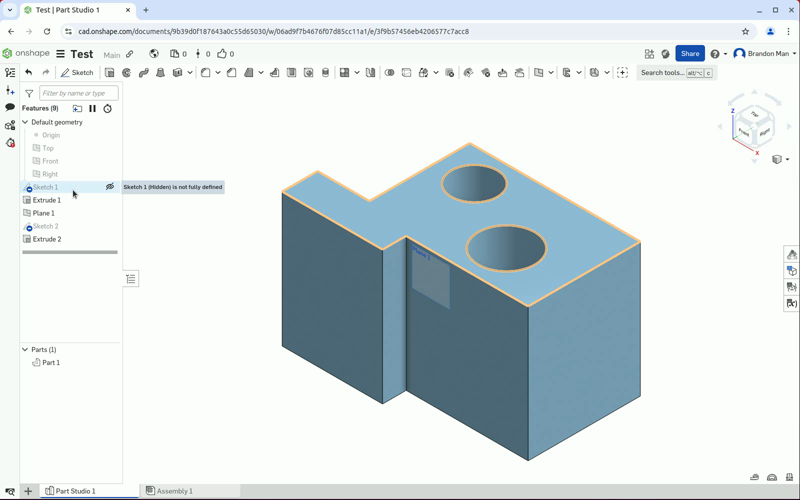
click(73, 189)